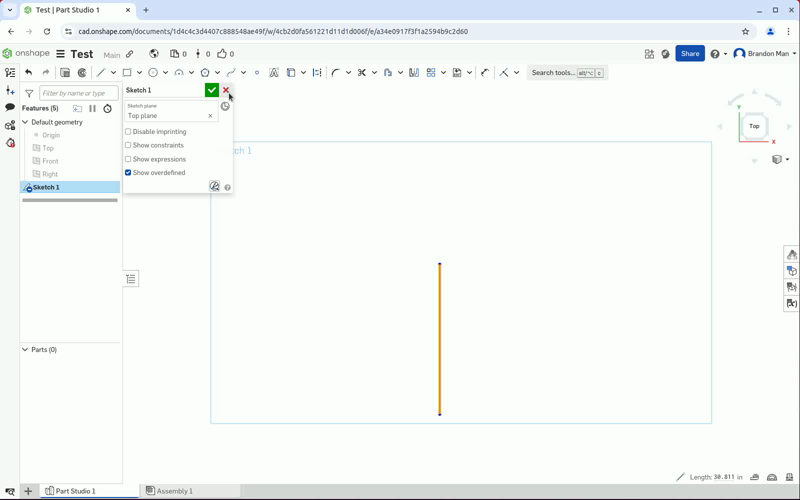
key(shift+h)
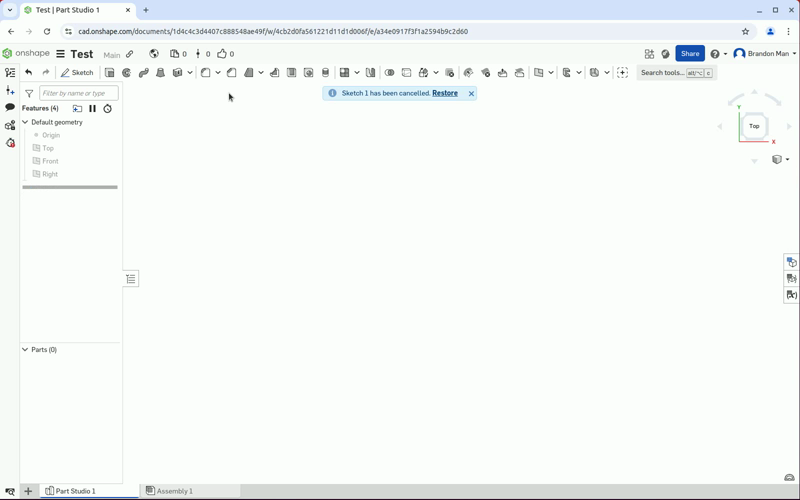
mouse_move(73, 352)
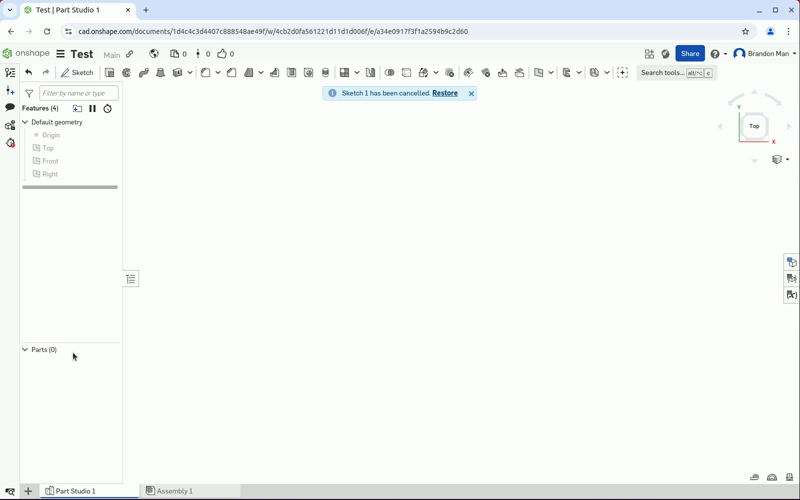
key(y)
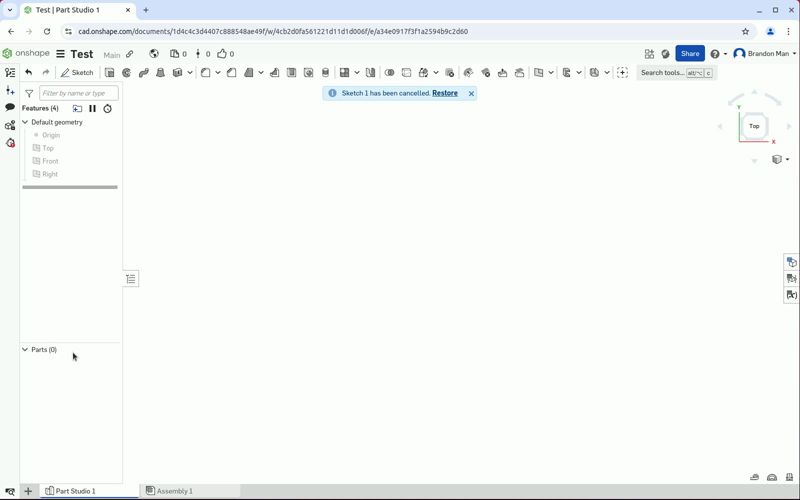
key(shift+p)
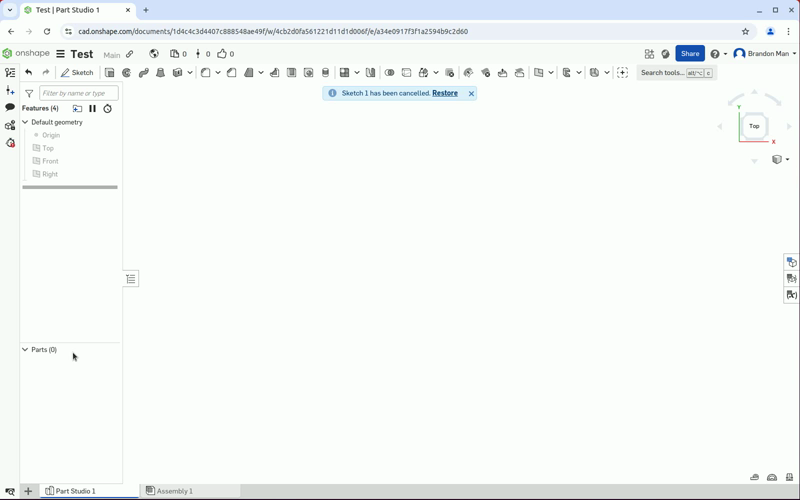
key(space)
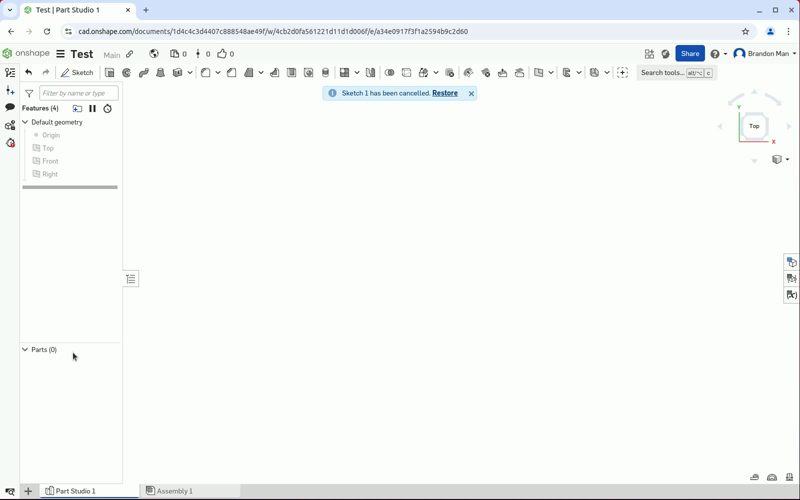
key_down(shift)
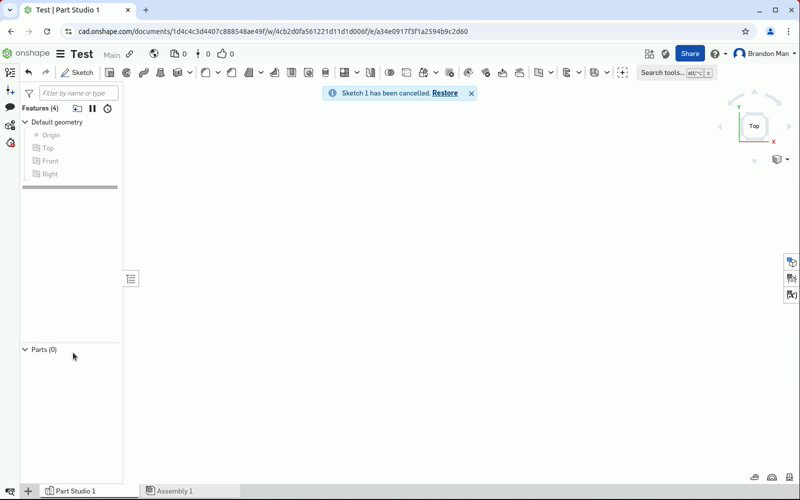
key(up)
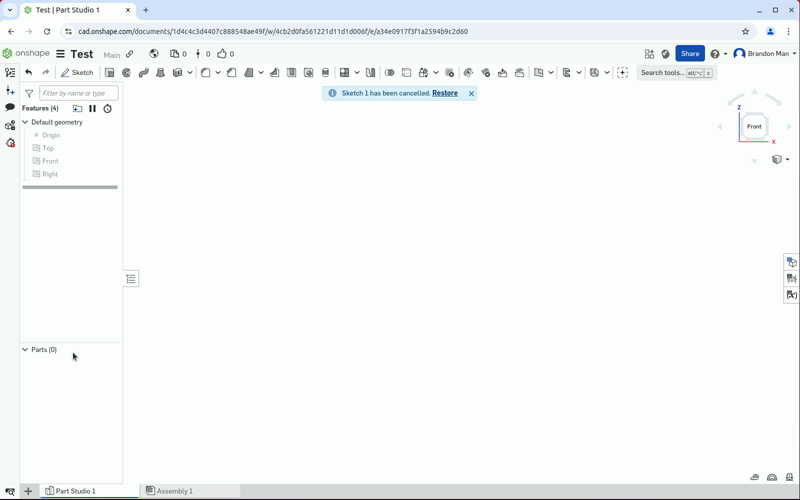
key_up(shift)
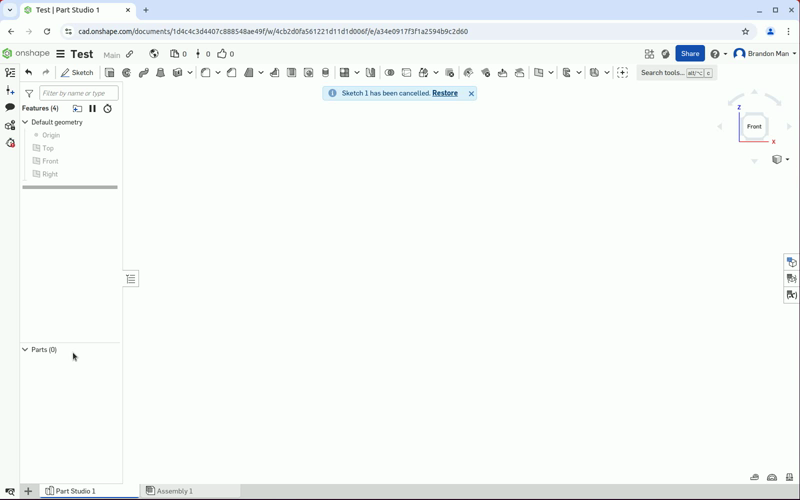
key(space)
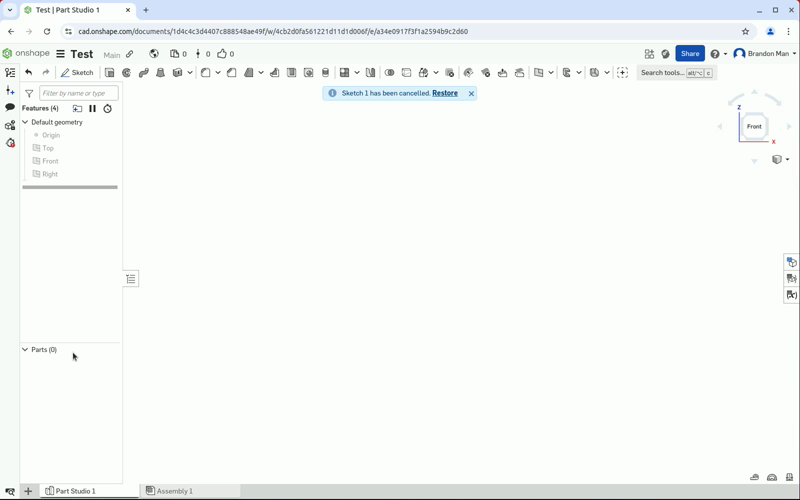
key_down(shift)
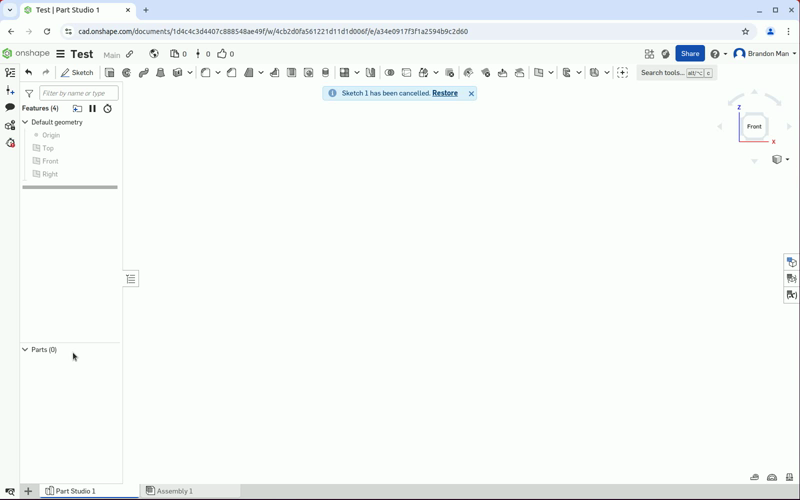
key(left)
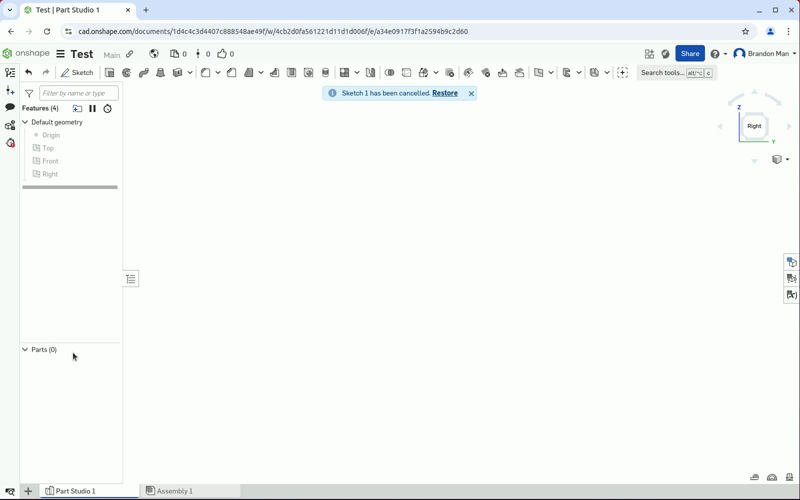
key_up(shift)
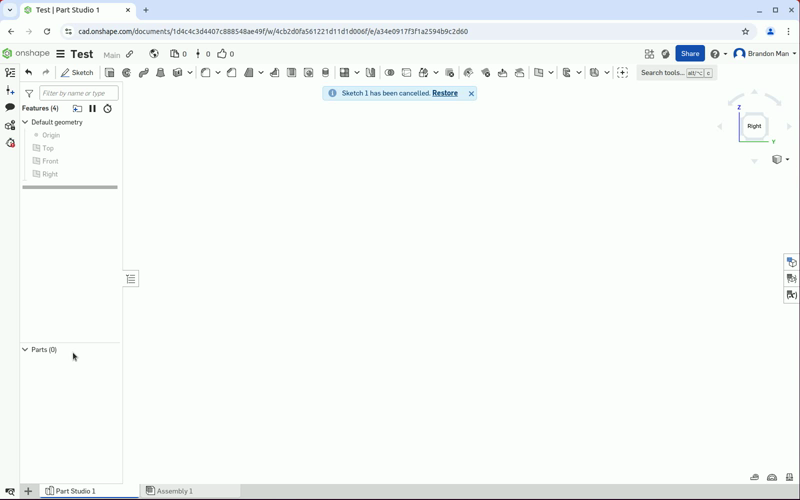
mouse_move(73, 352)
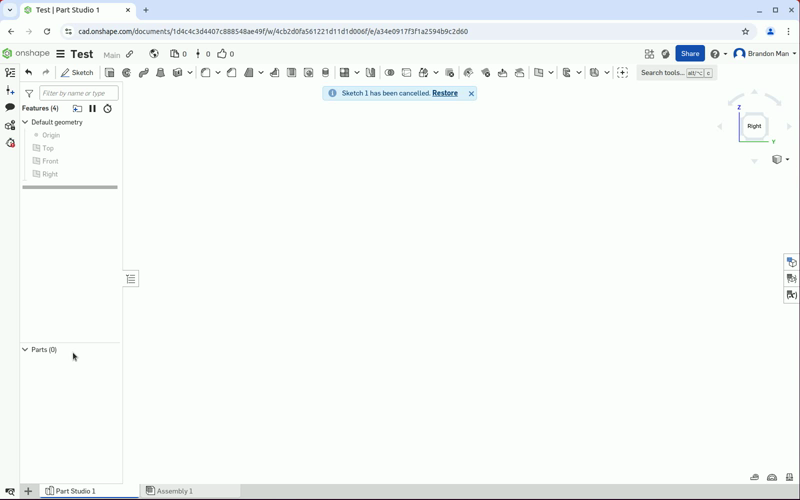
key(shift+y)
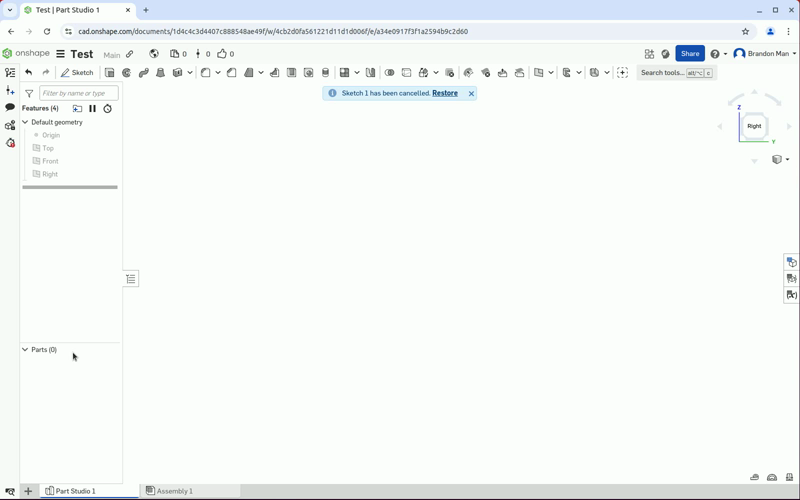
key(shift+s)
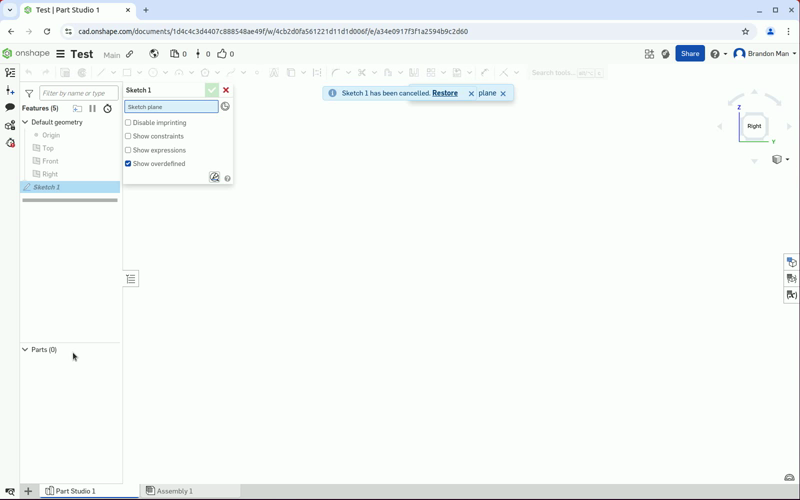
mouse_move(73, 176)
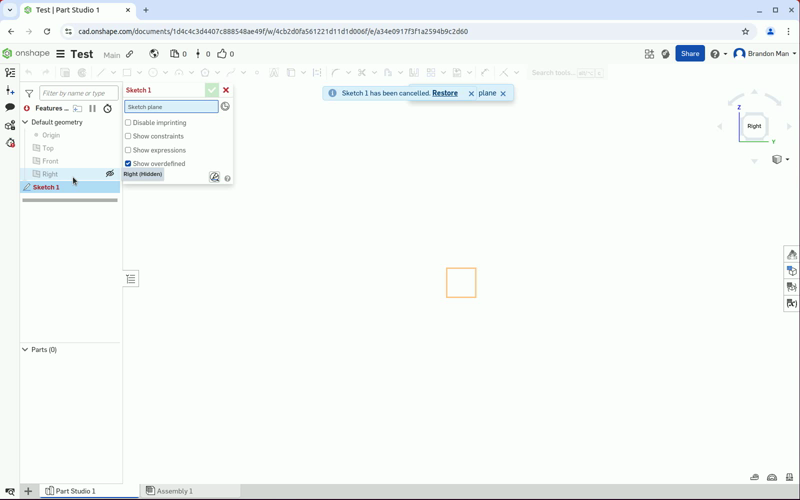
click(73, 176)
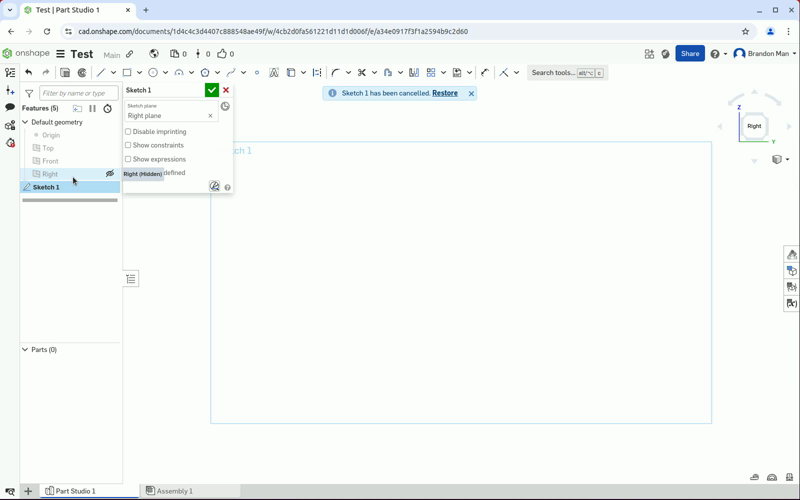
mouse_move(73, 352)
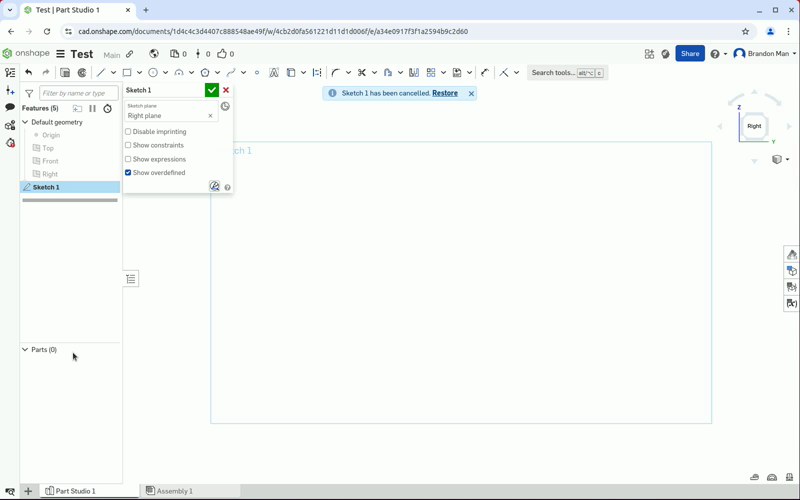
key(y)
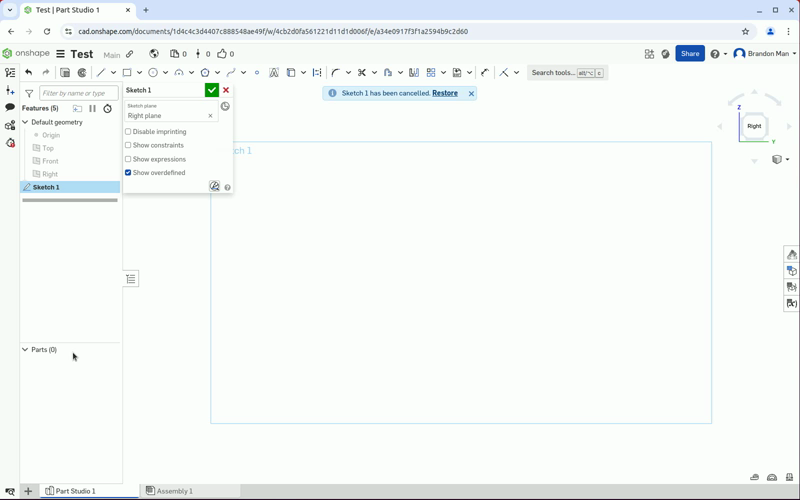
key(l)
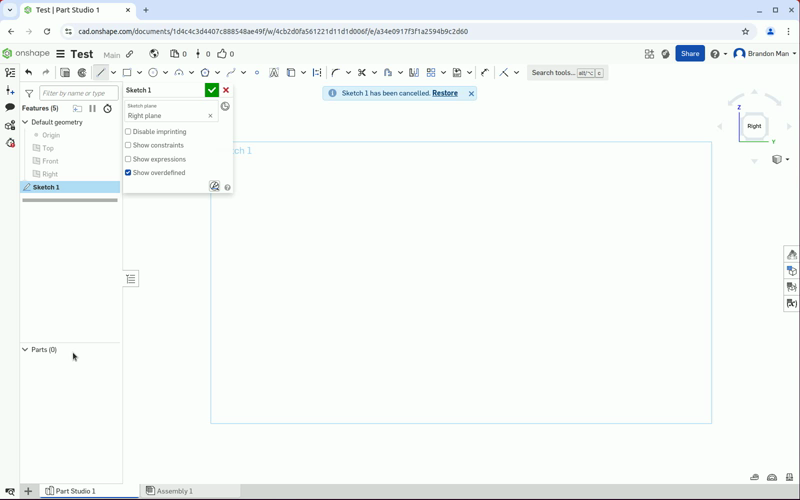
key_down(shift)
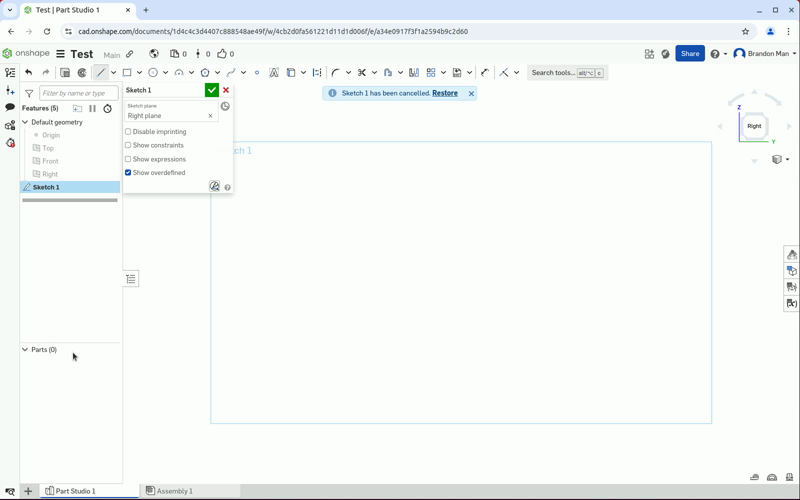
mouse_move(460, 282)
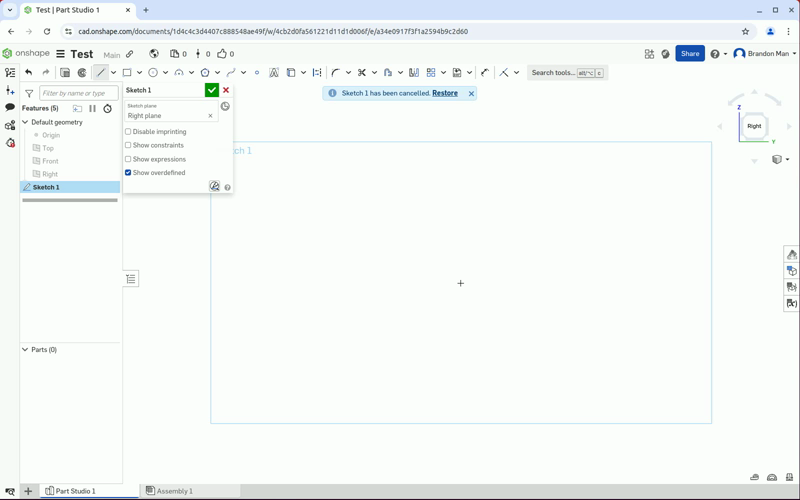
click(460, 282)
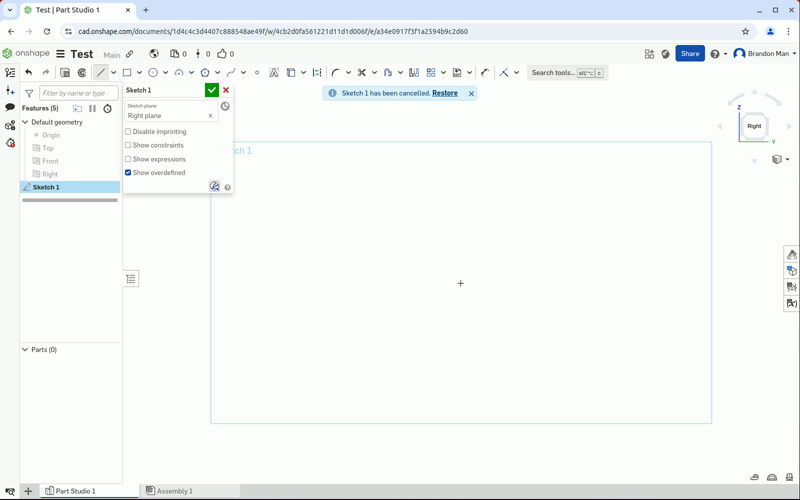
key_up(shift)
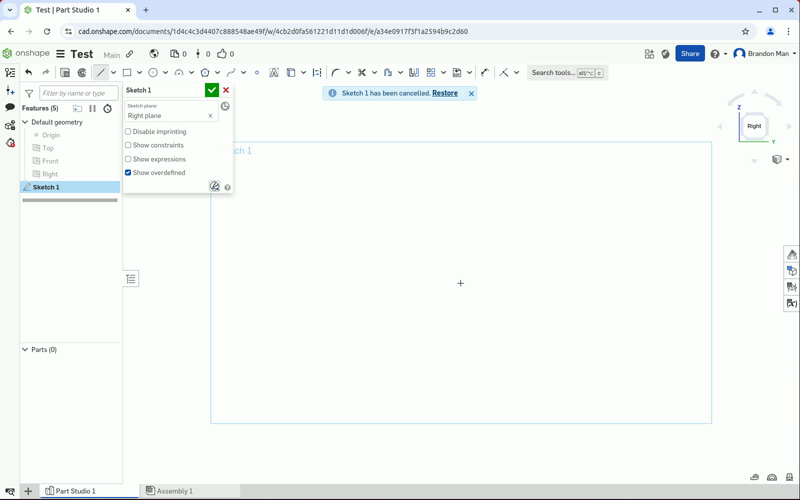
key_down(shift)
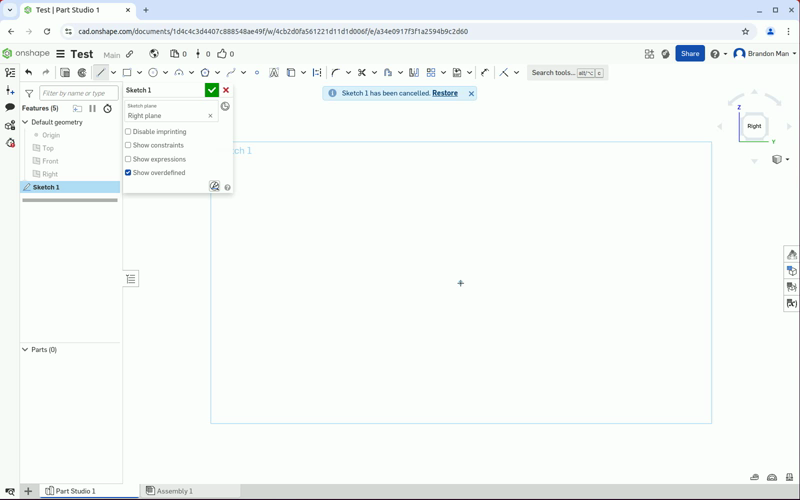
mouse_move(573, 282)
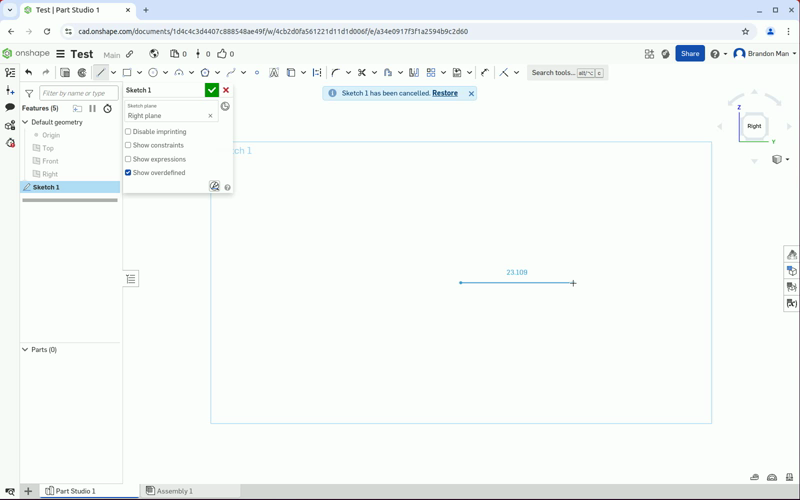
click(573, 282)
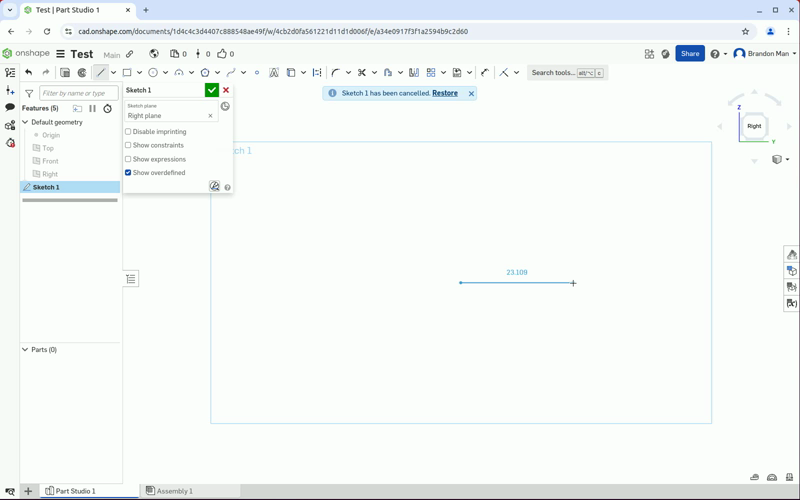
key_up(shift)
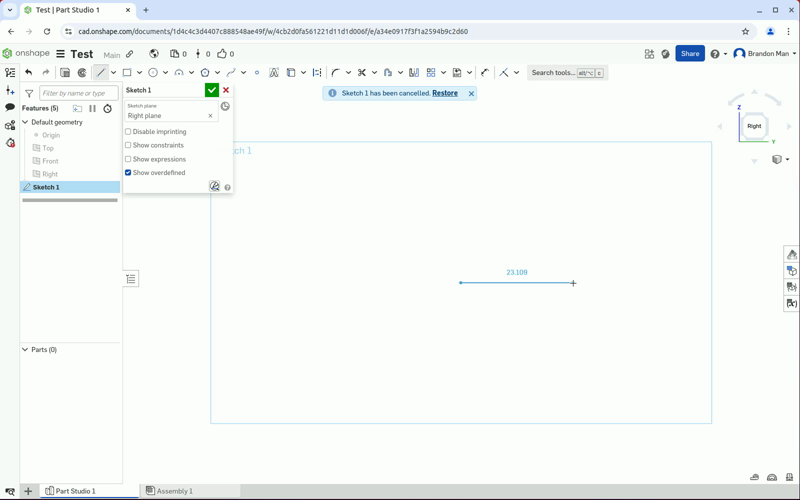
key_down(shift)
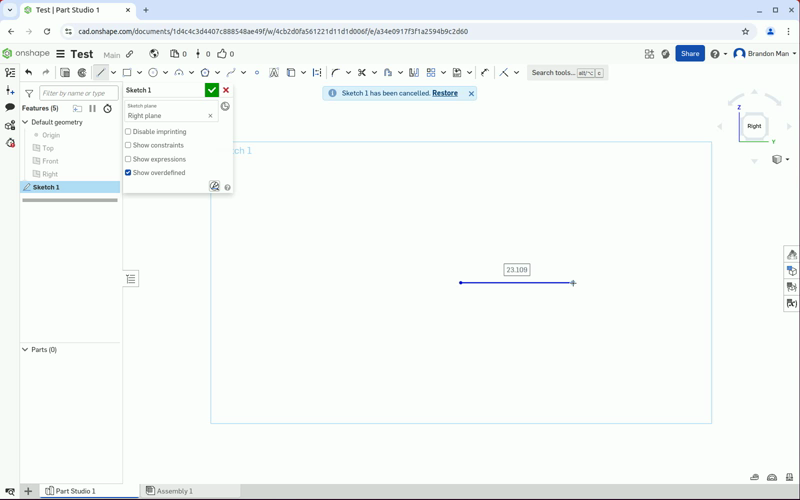
mouse_move(589, 282)
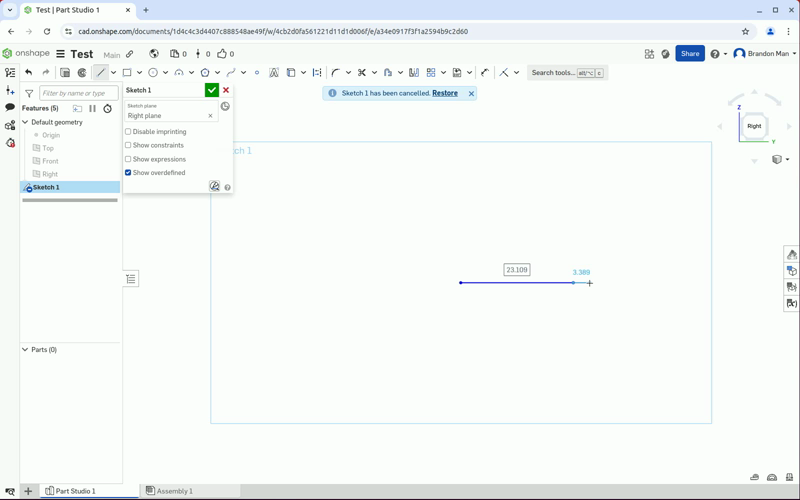
mouse_move(573, 254)
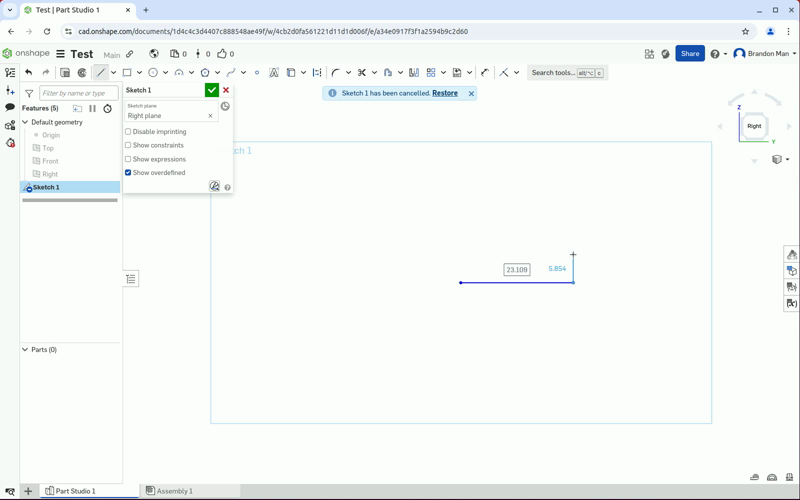
click(573, 254)
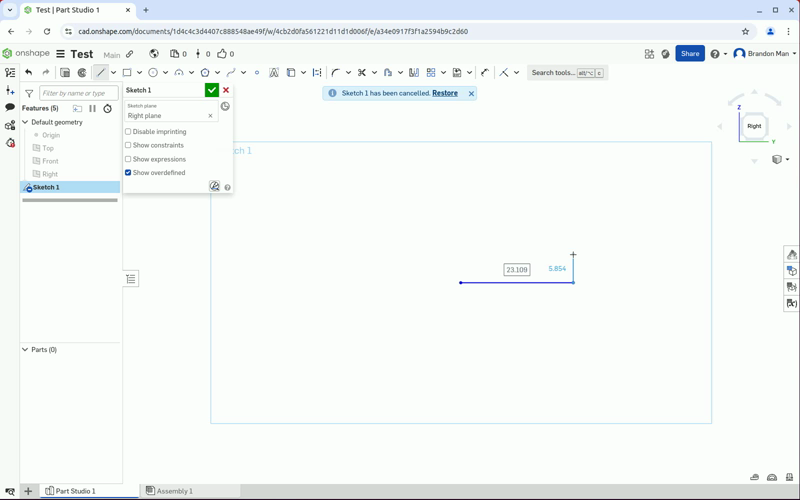
key_up(shift)
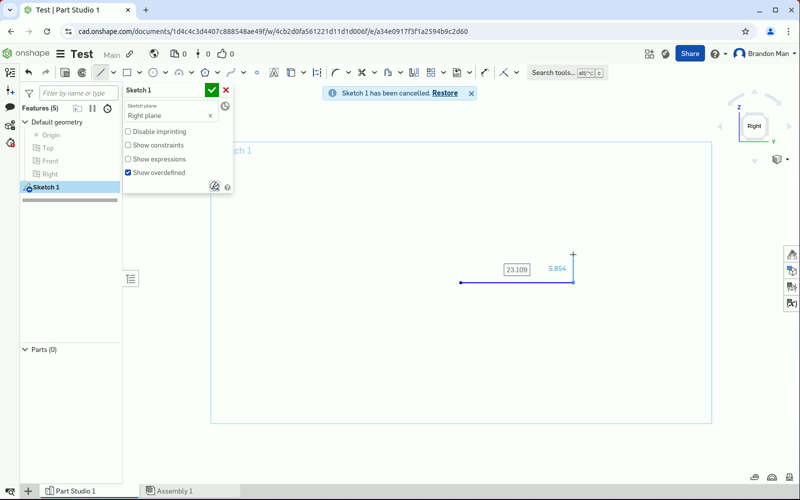
key_down(shift)
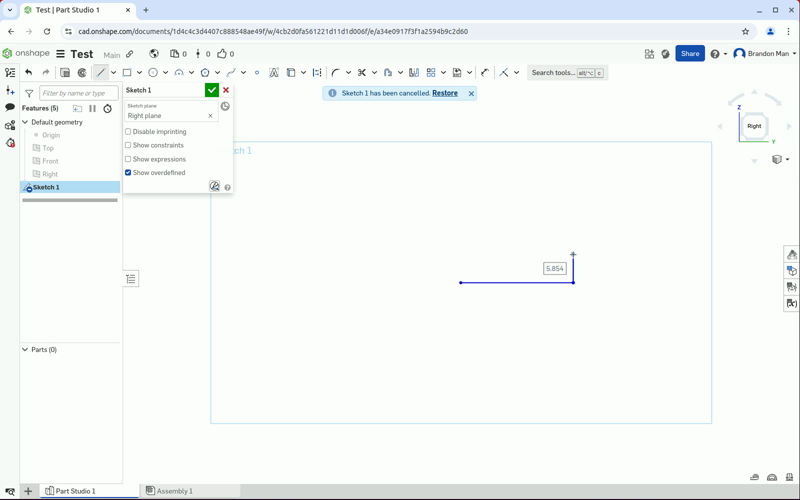
mouse_move(460, 254)
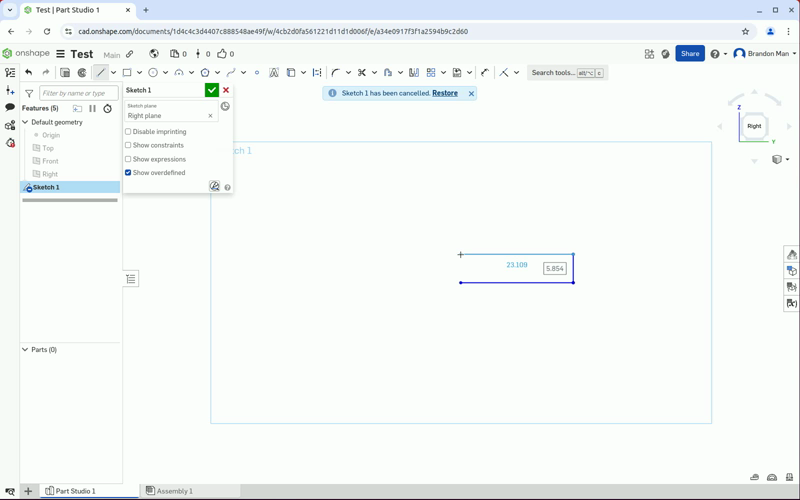
click(460, 254)
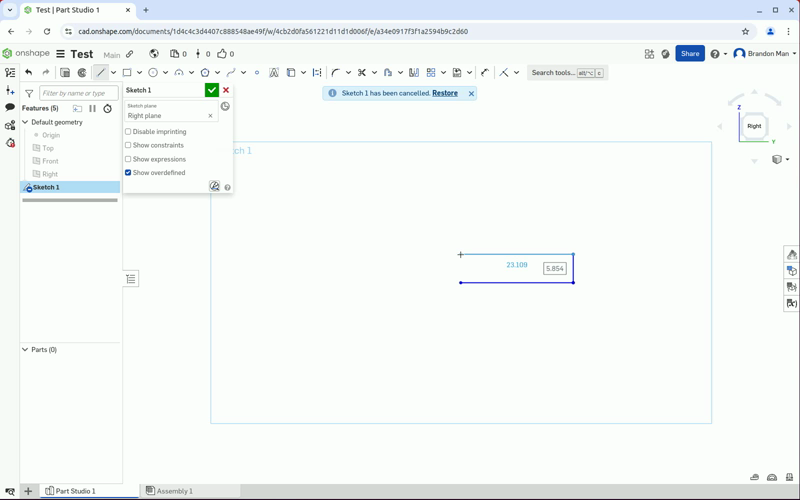
key_up(shift)
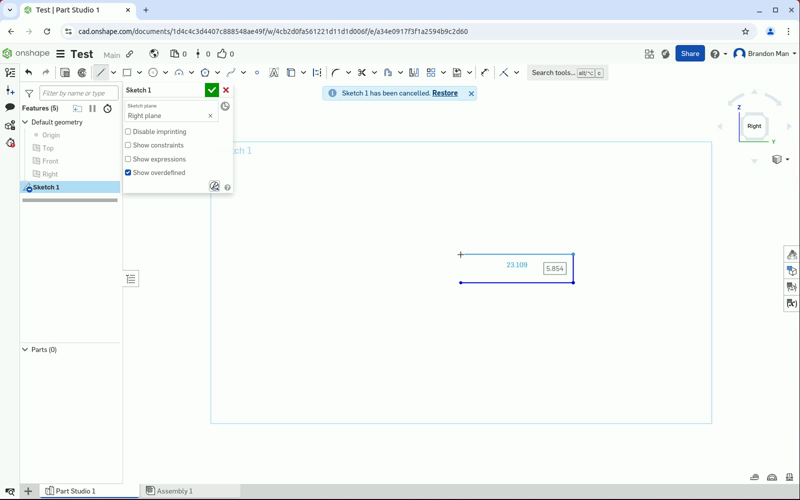
mouse_move(490, 254)
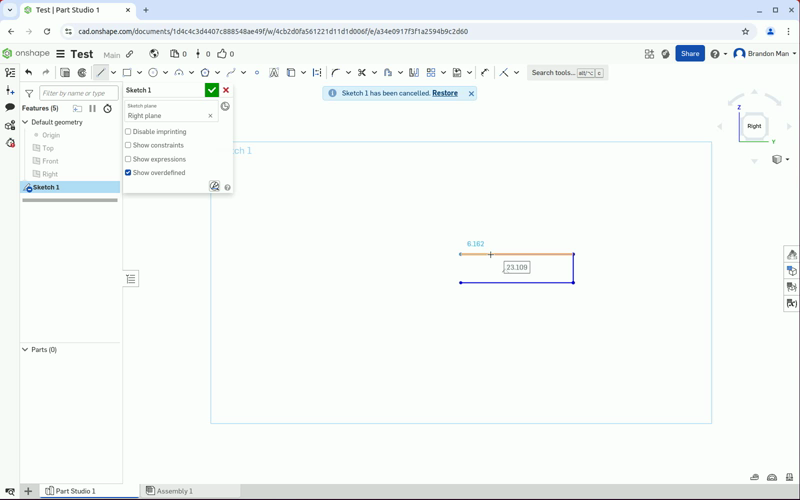
key_down(shift)
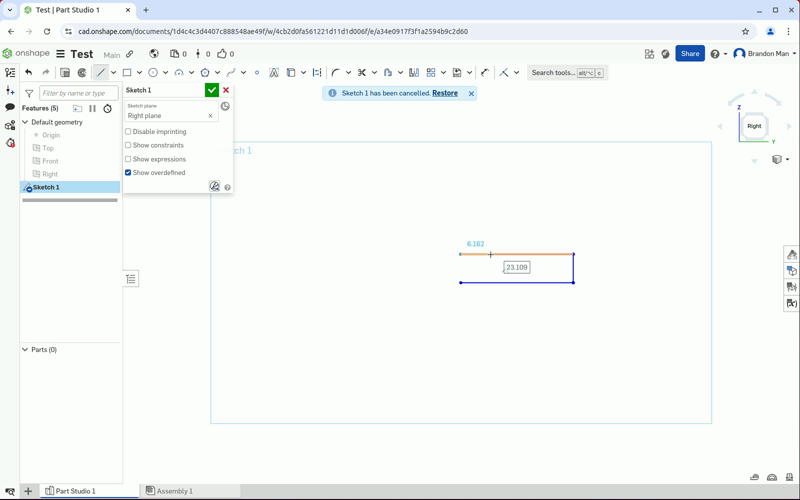
mouse_move(460, 282)
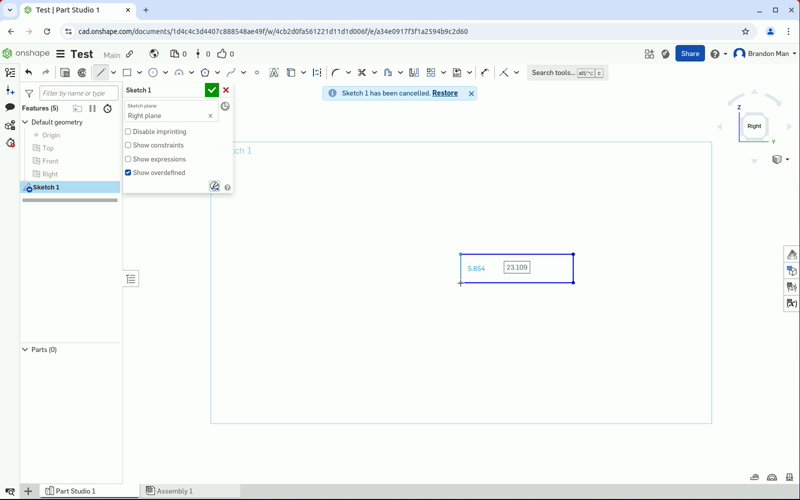
key_up(shift)
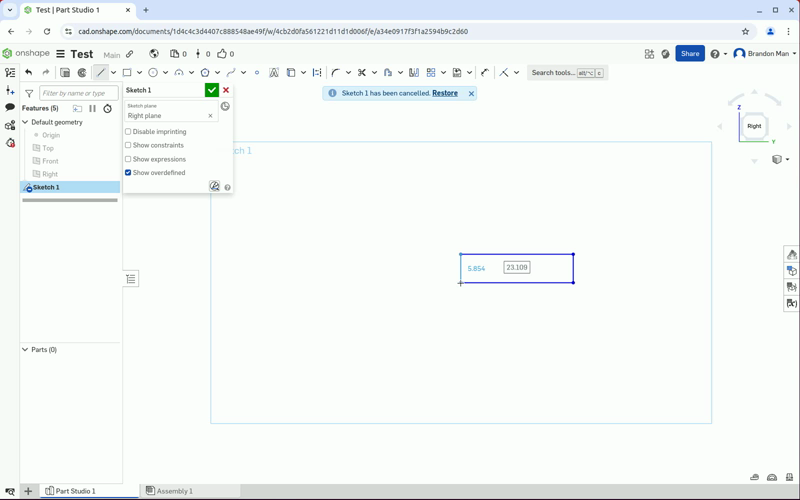
click(460, 282)
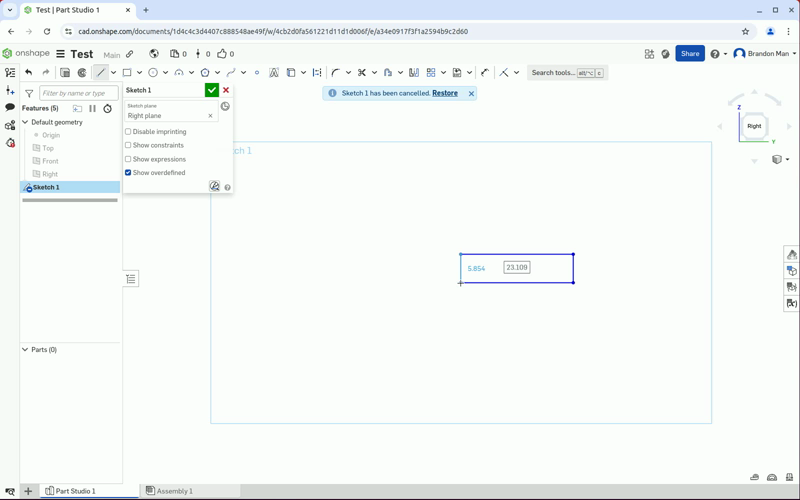
key(esc)
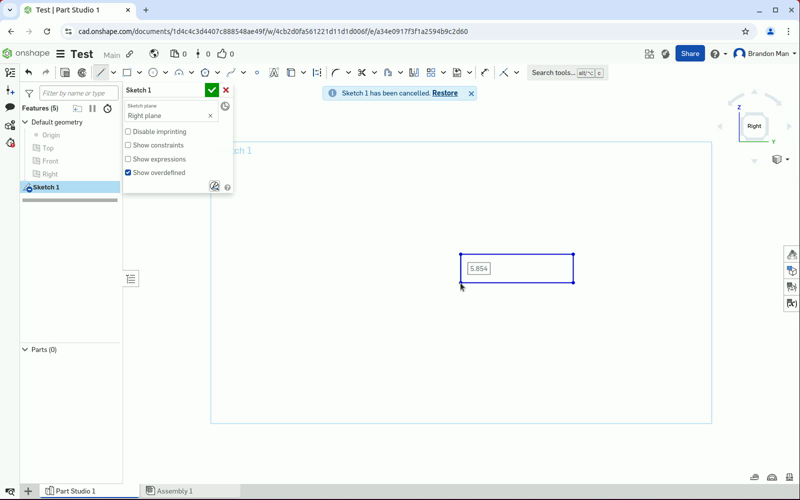
mouse_move(554, 259)
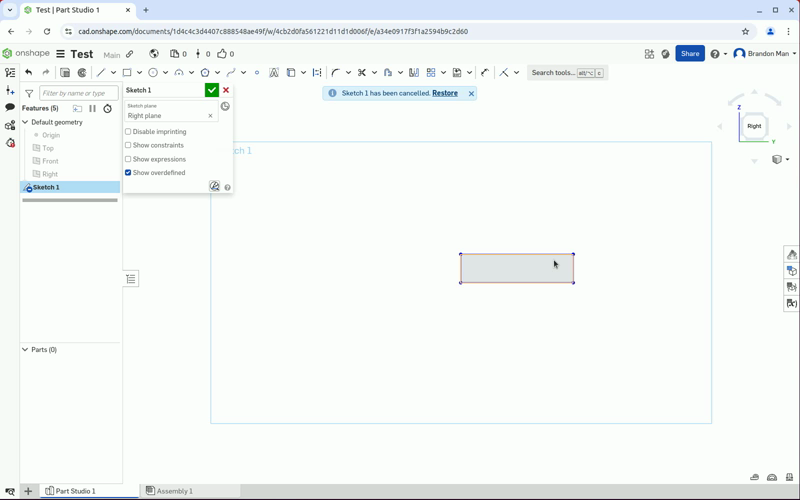
click(554, 259)
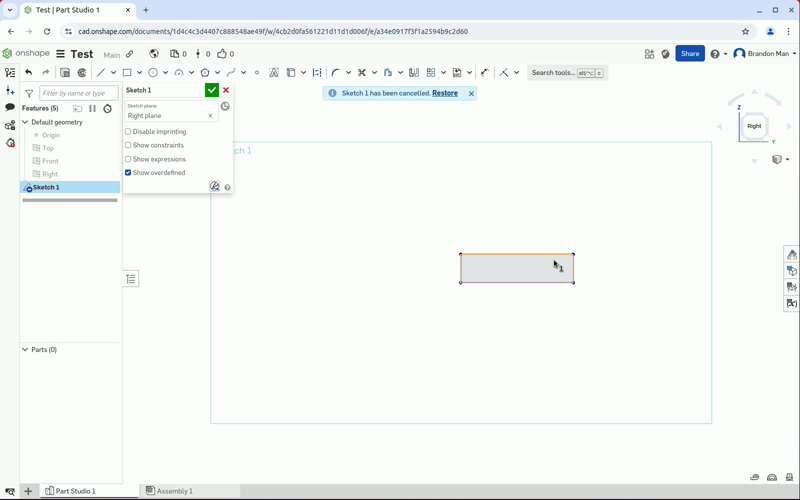
mouse_move(73, 352)
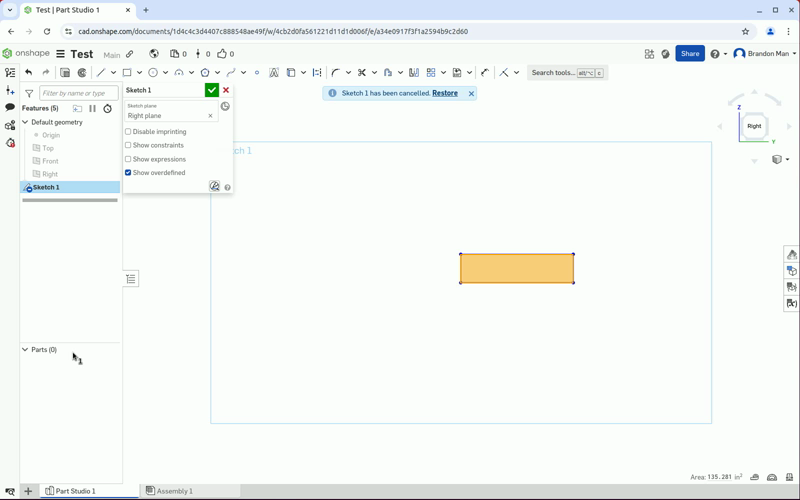
key(shift+y)
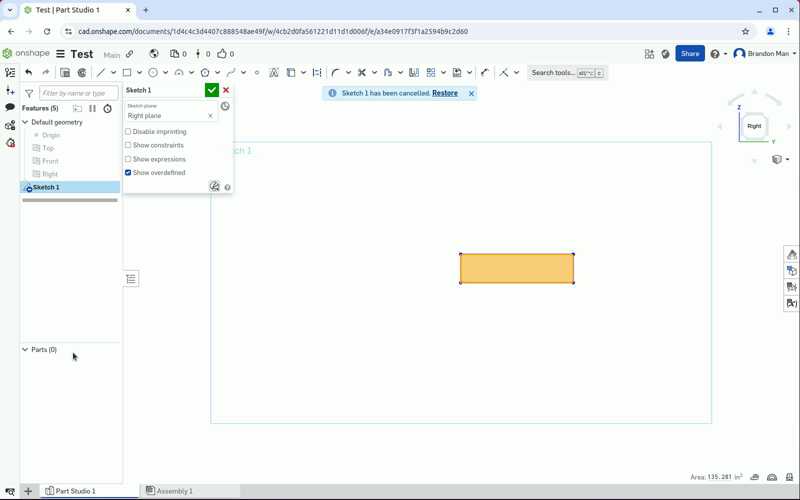
key(shift+e)
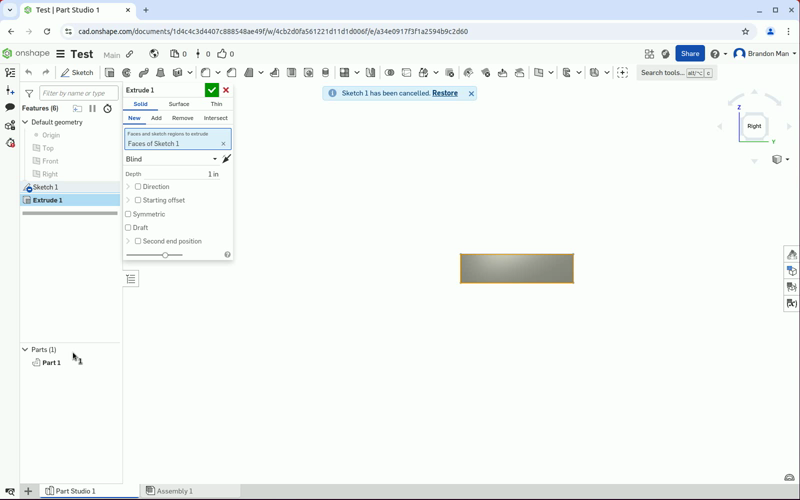
mouse_move(143, 106)
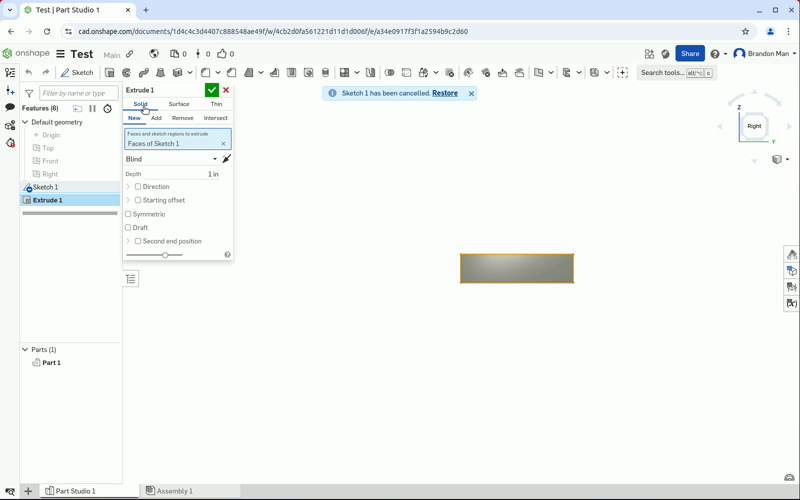
click(143, 106)
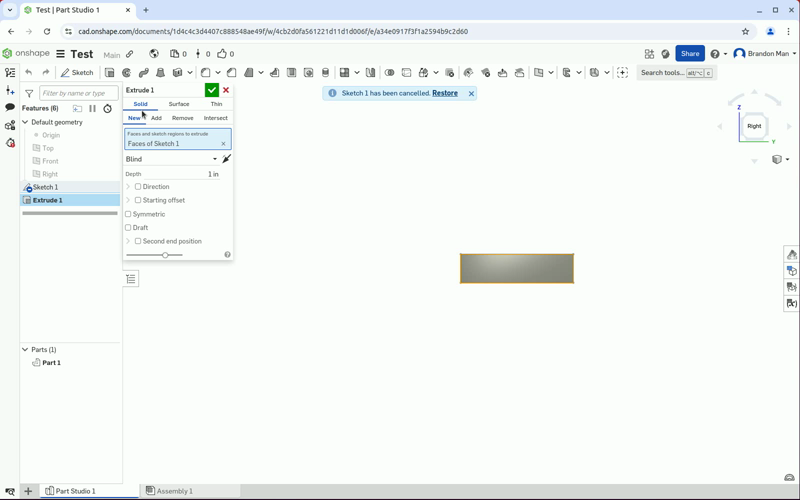
mouse_move(137, 120)
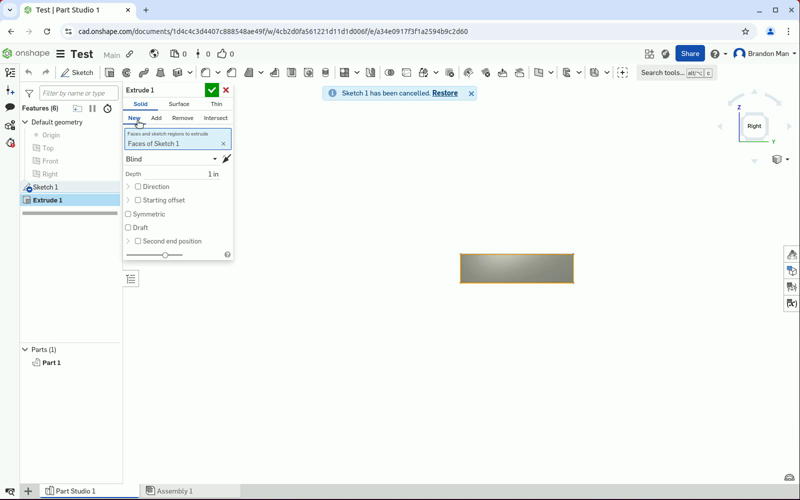
click(137, 120)
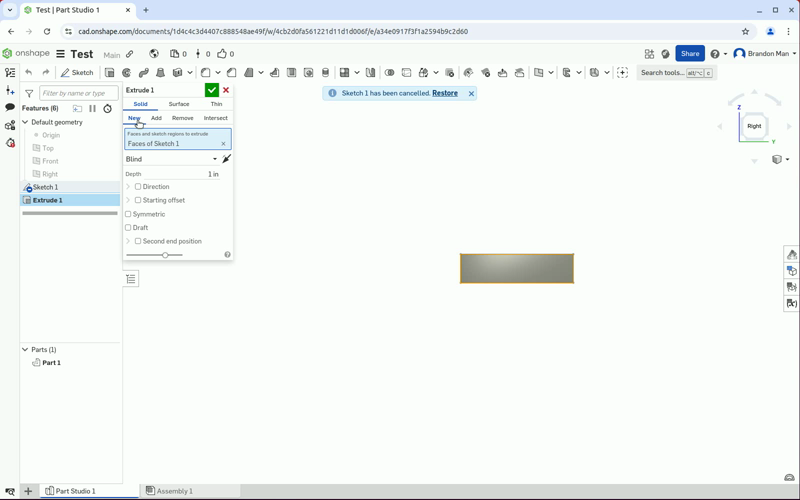
key(tab, 4)
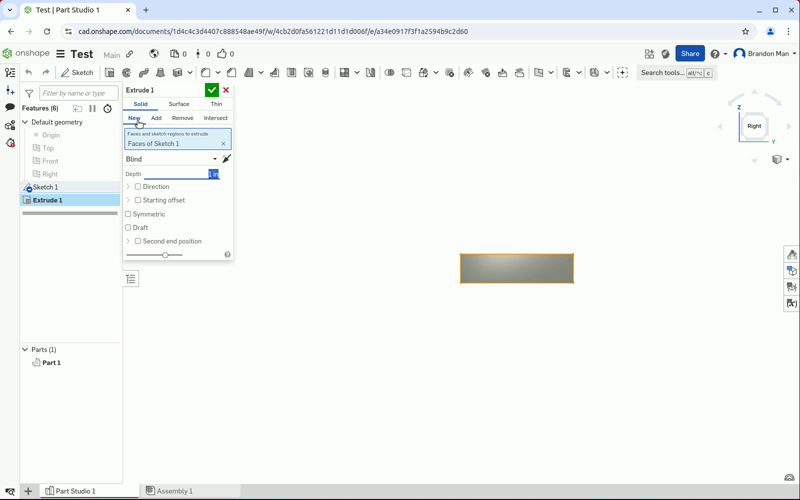
text(16.128)
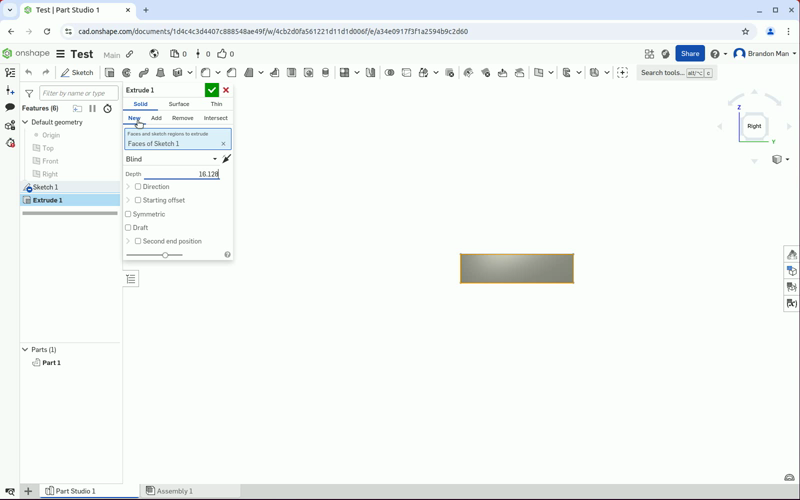
key(enter)
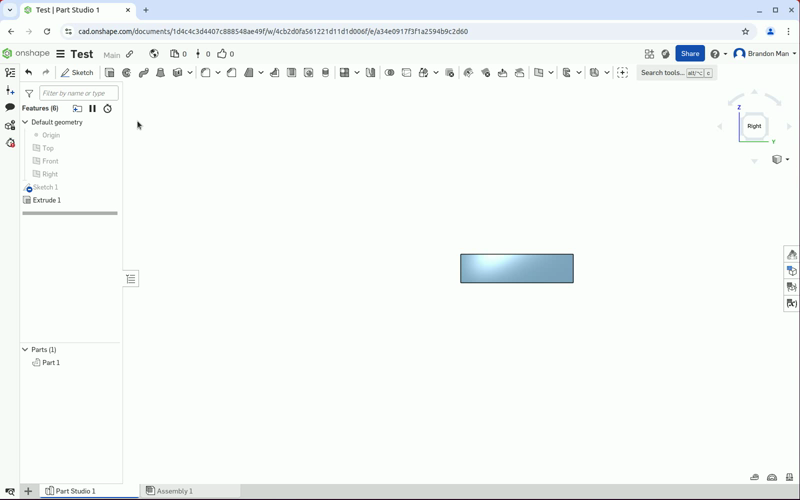
key(shift+h)
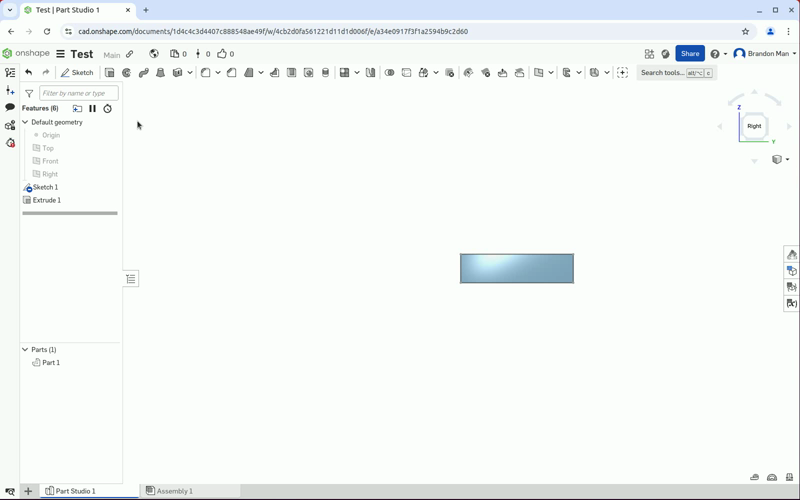
key(shift+h)
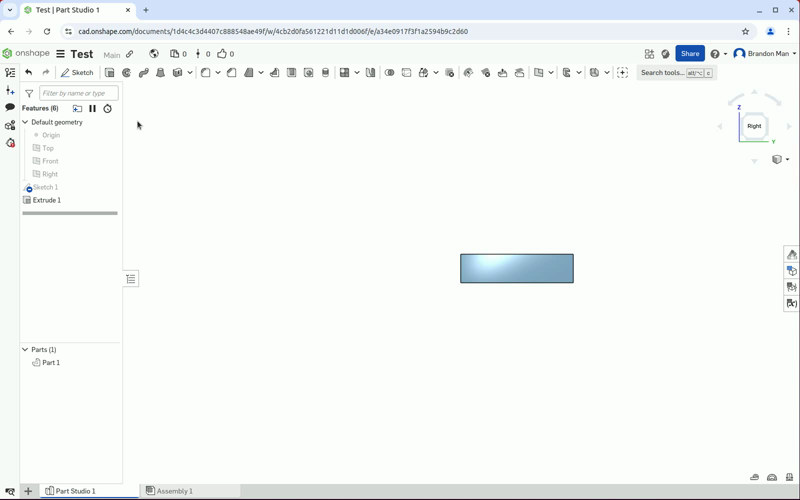
mouse_move(73, 189)
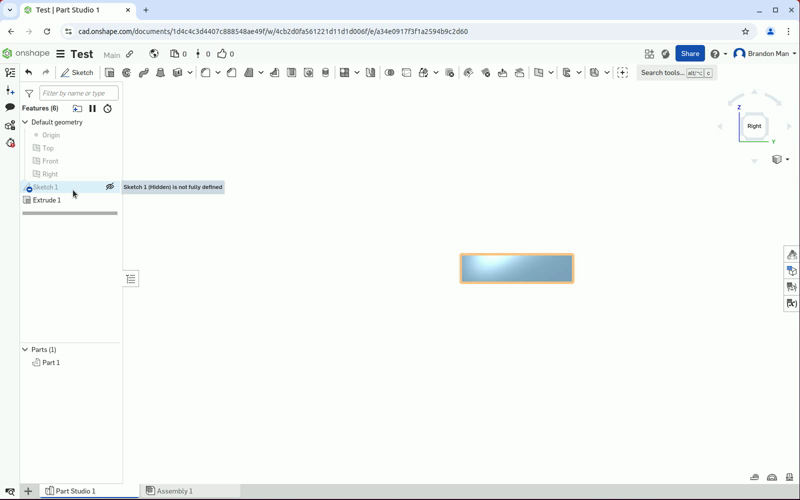
click(73, 189)
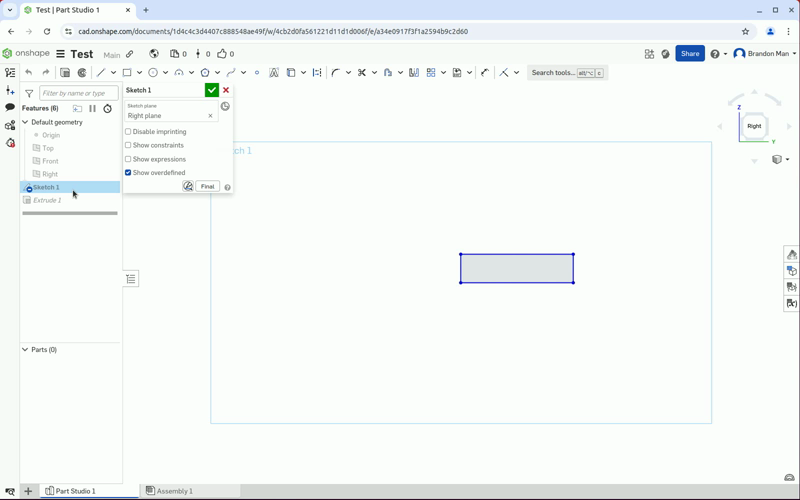
mouse_move(229, 92)
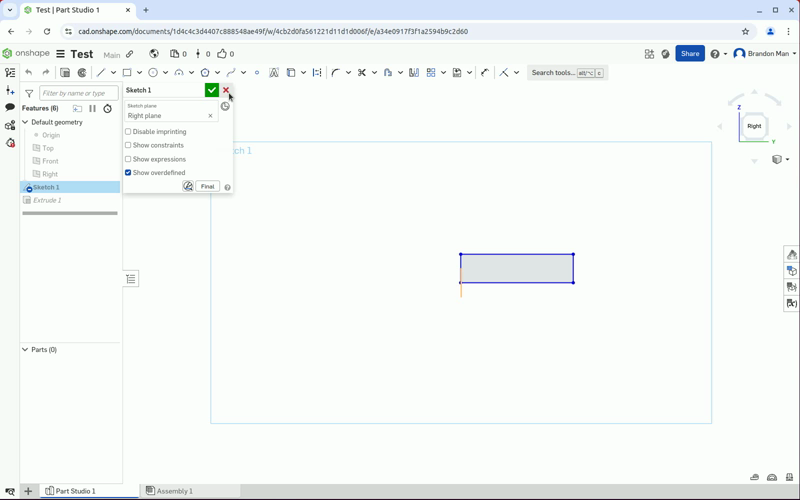
click(229, 92)
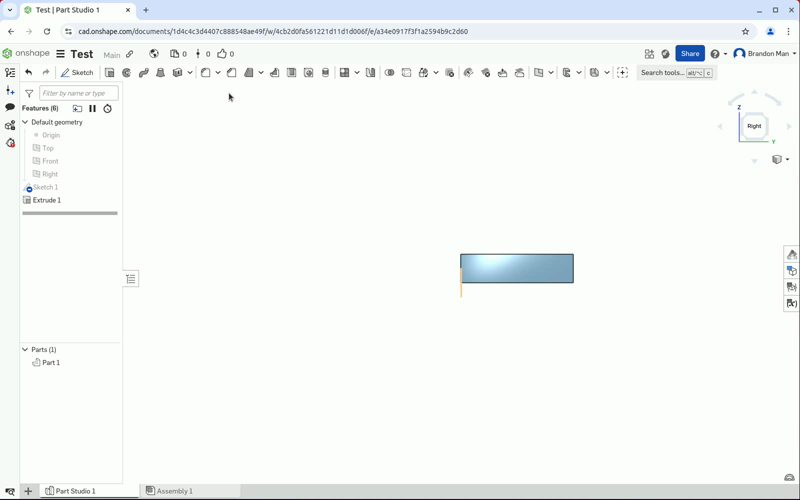
mouse_move(541, 75)
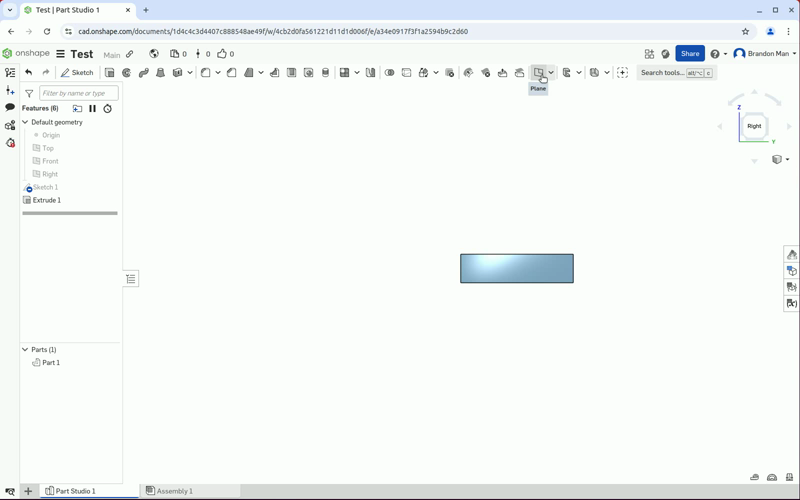
click(541, 75)
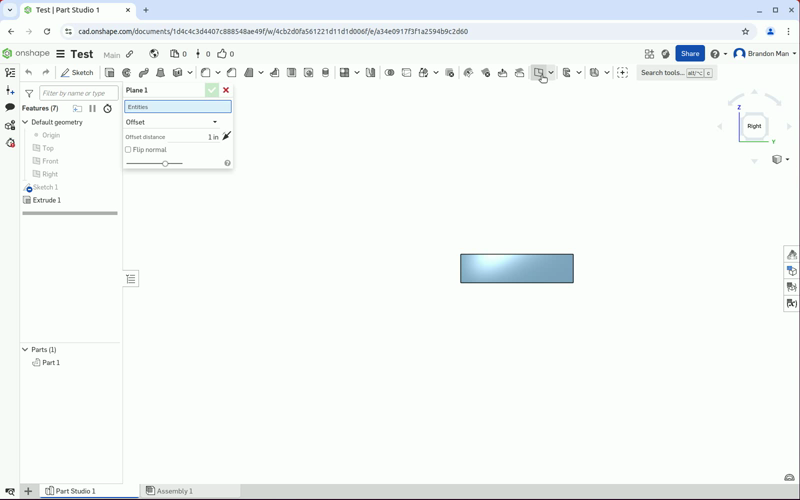
mouse_move(73, 176)
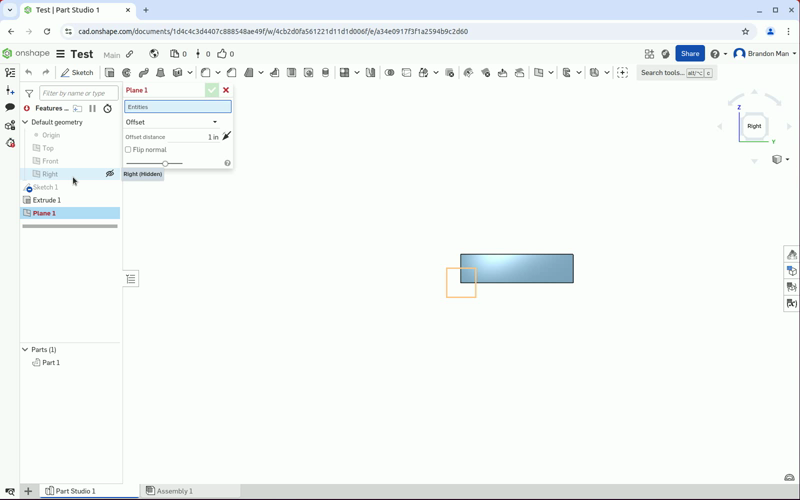
click(73, 176)
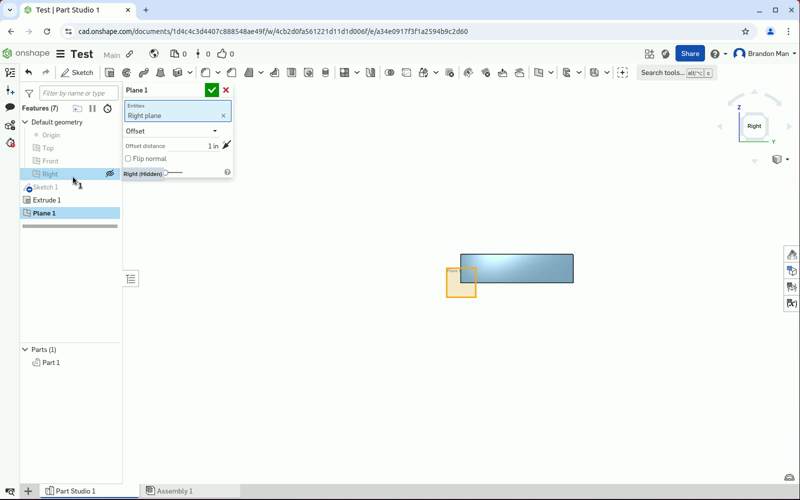
key(tab, 2)
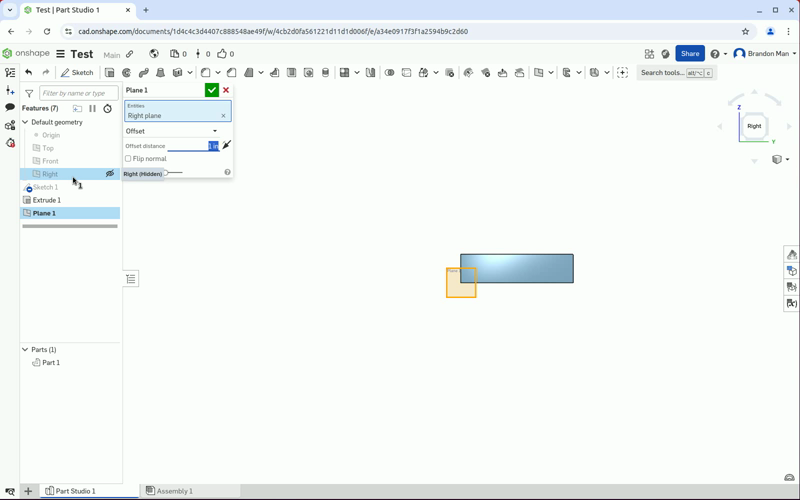
text(16.114)
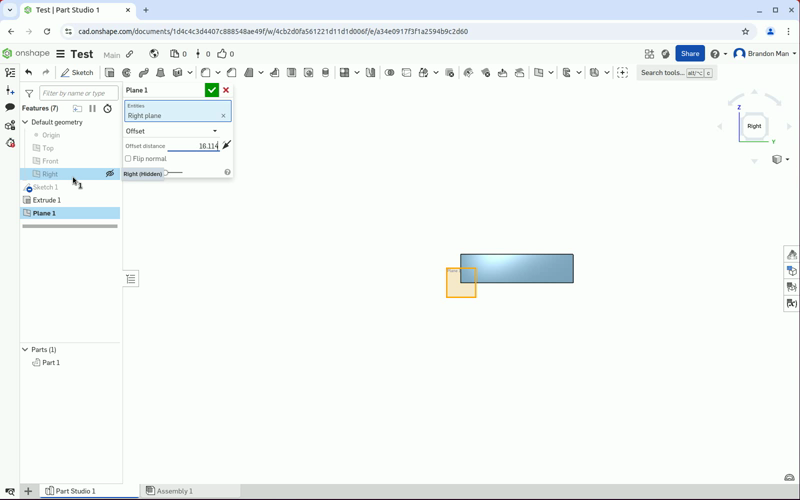
key(enter, 2)
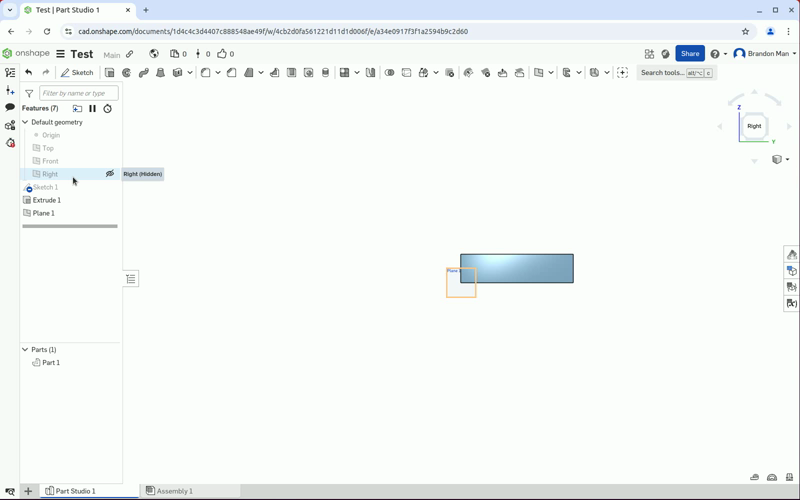
key(shift+s)
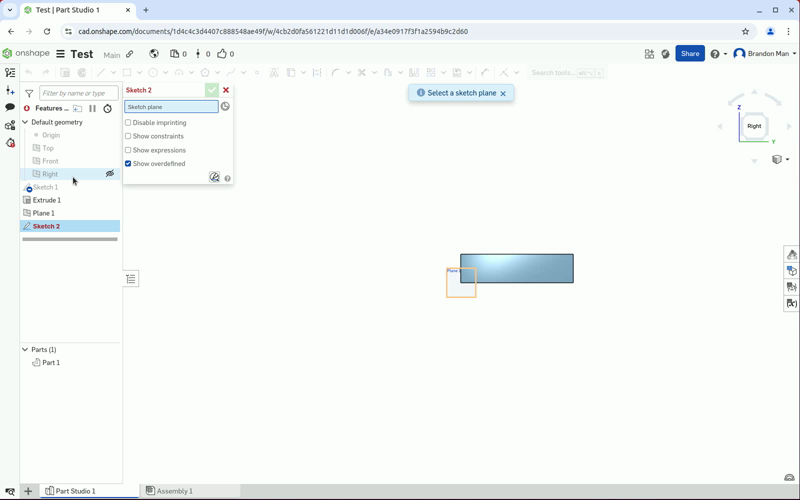
mouse_move(73, 215)
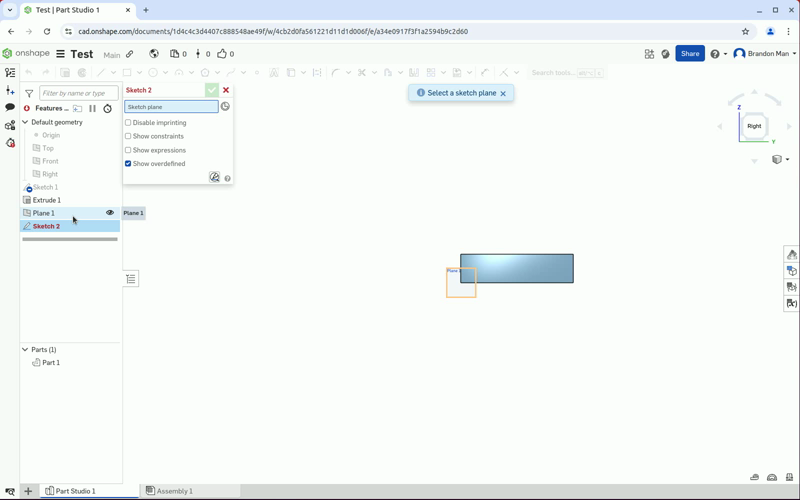
click(73, 215)
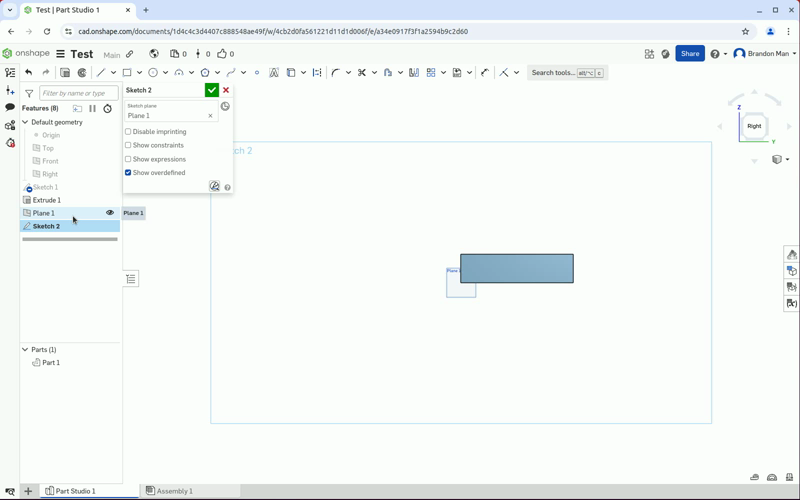
mouse_move(73, 352)
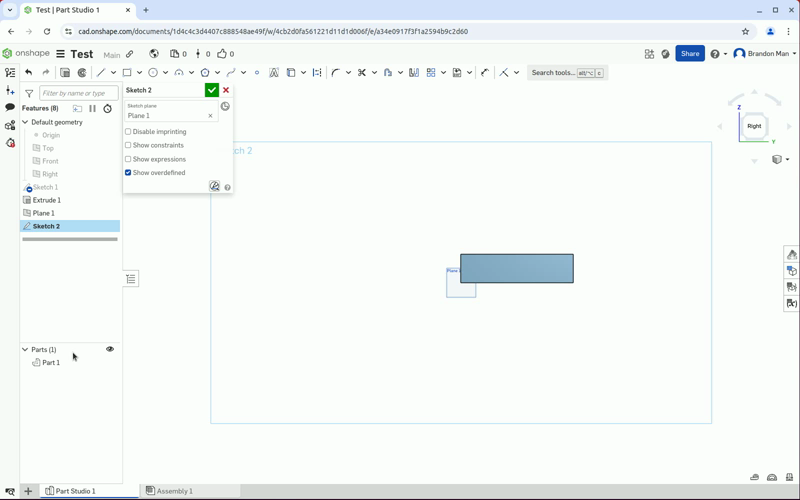
key(y)
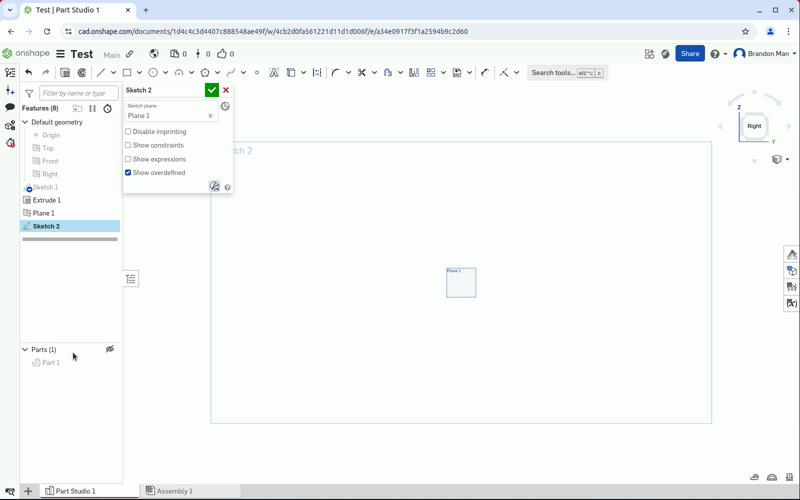
key(l)
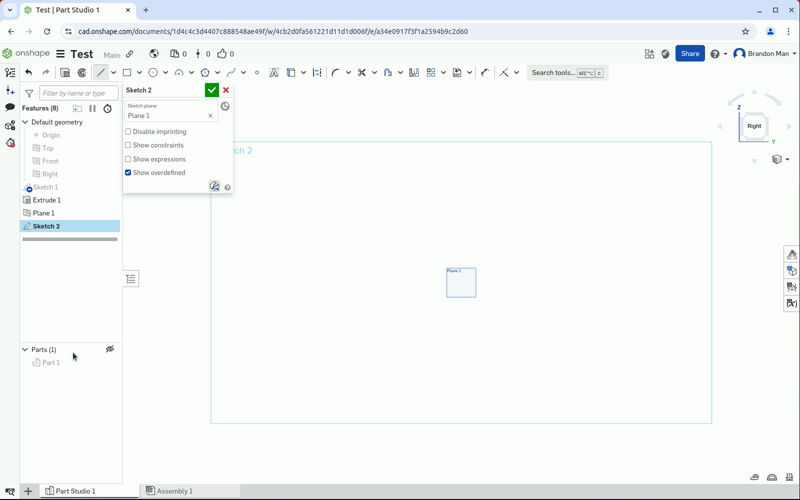
key_down(shift)
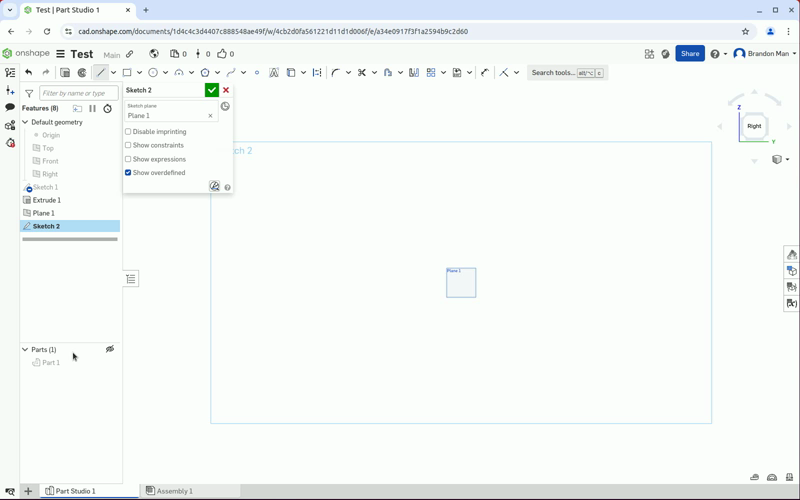
mouse_move(516, 254)
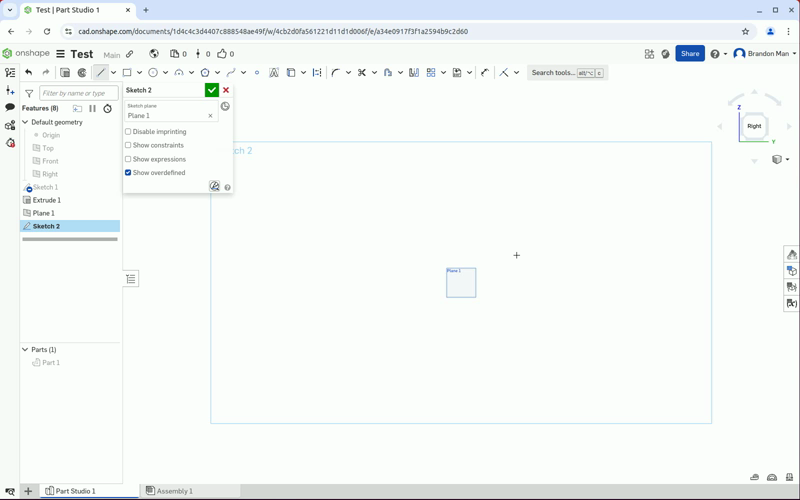
click(516, 254)
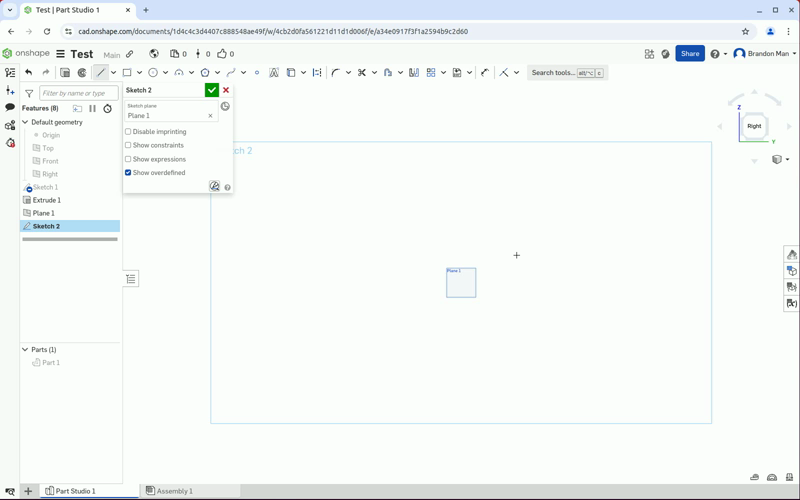
key_up(shift)
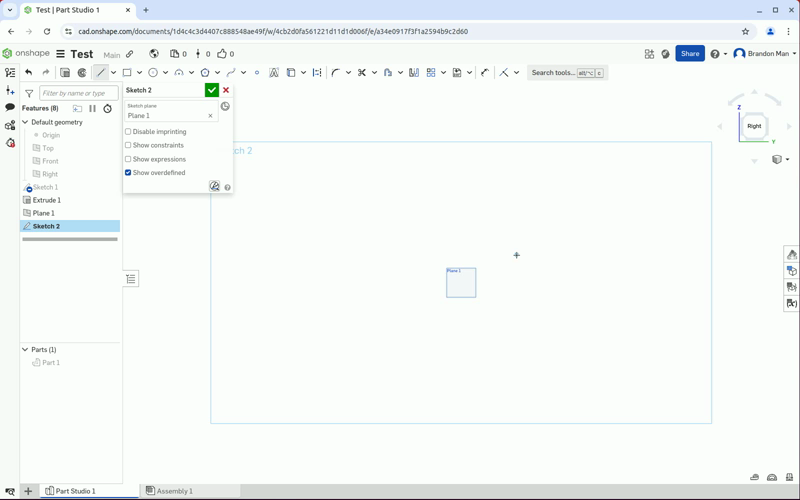
key_down(shift)
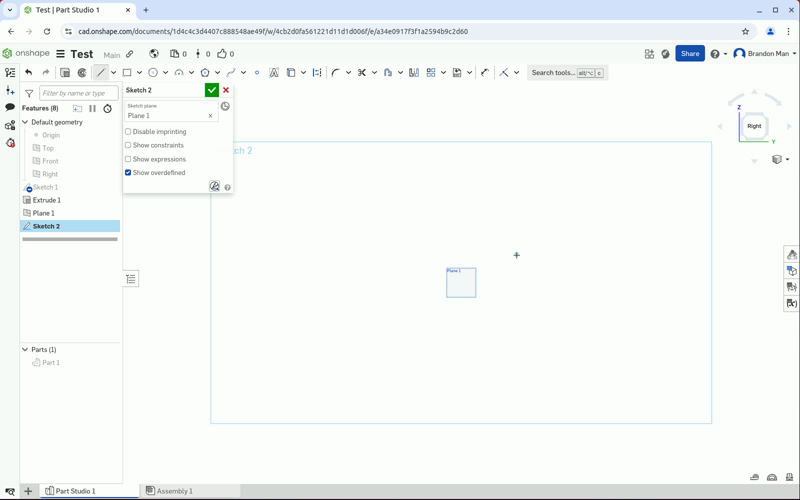
mouse_move(546, 254)
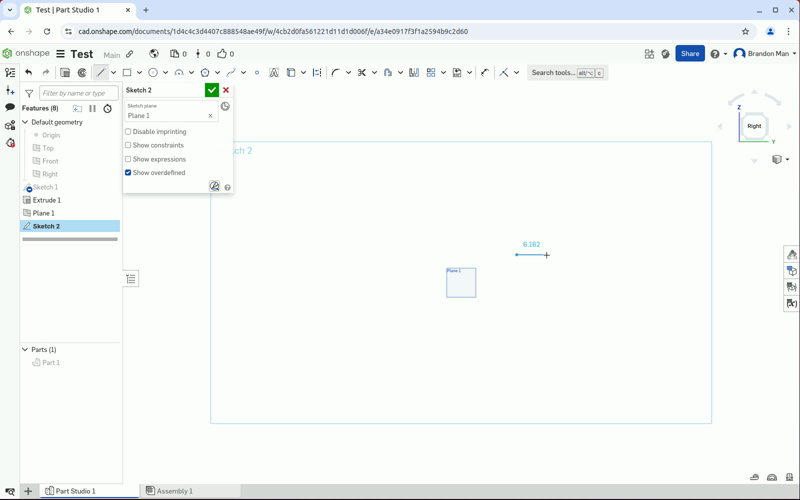
mouse_move(573, 254)
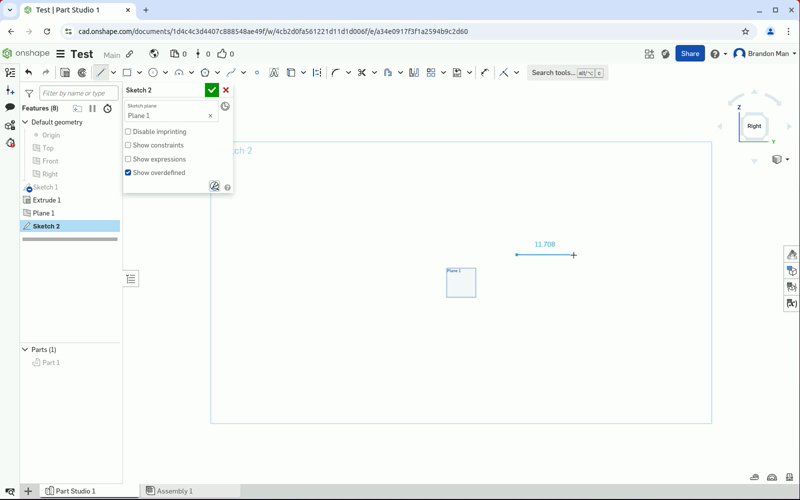
click(573, 254)
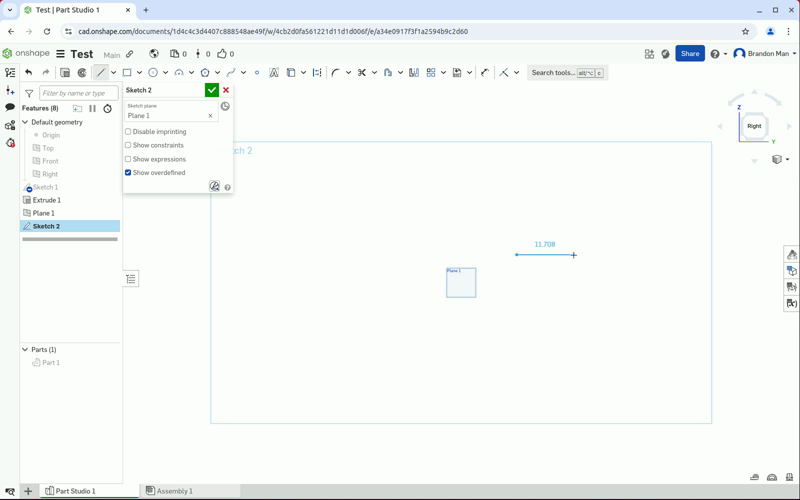
key_up(shift)
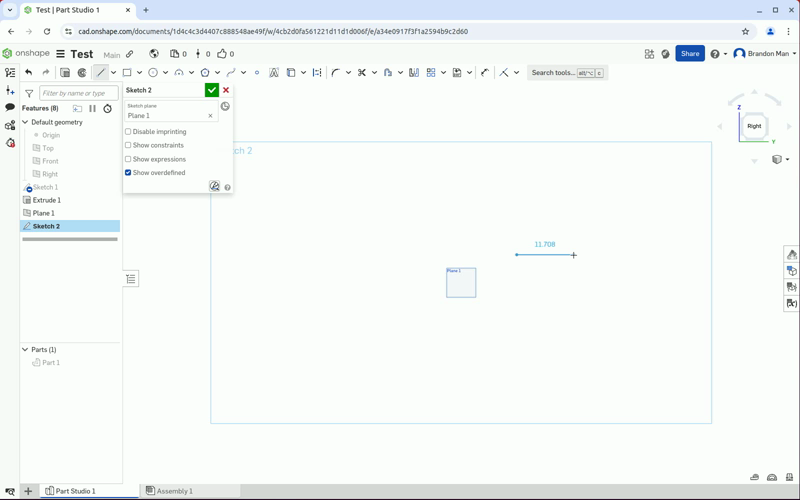
key_down(shift)
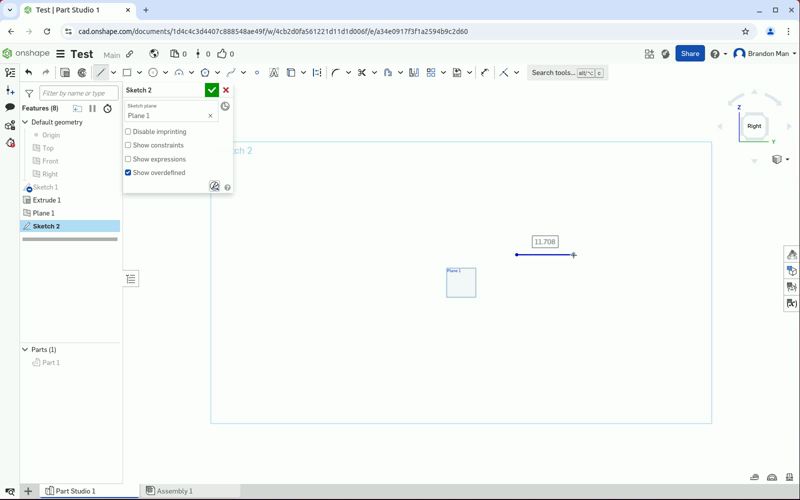
mouse_move(589, 254)
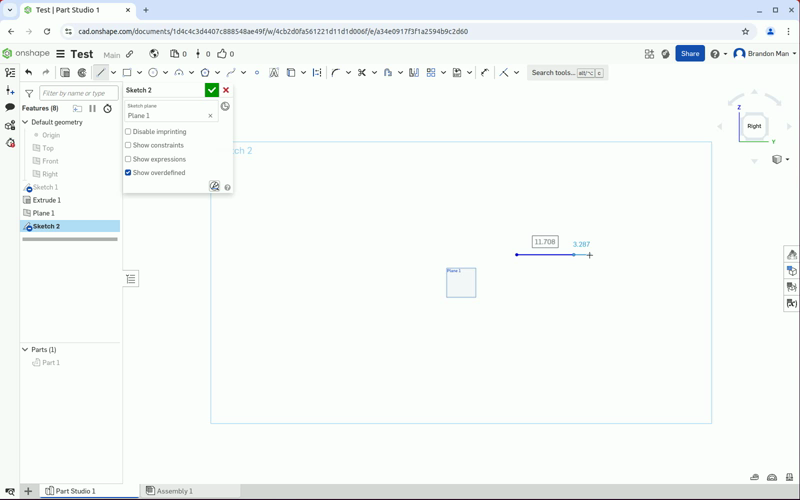
mouse_move(573, 239)
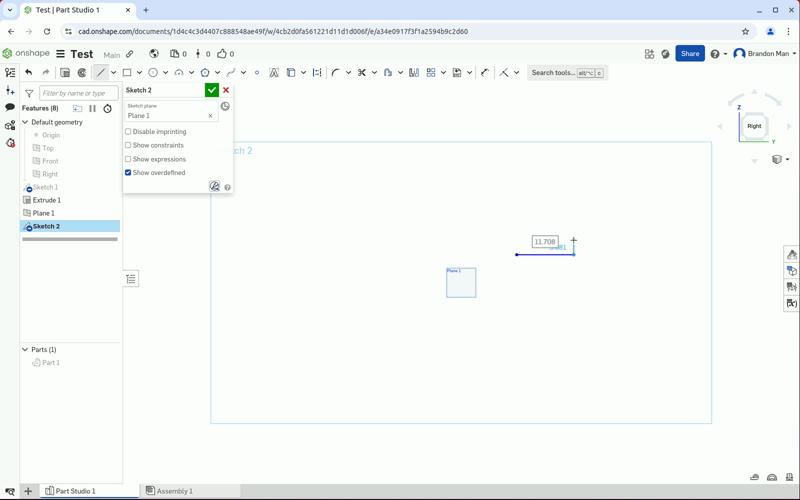
click(573, 239)
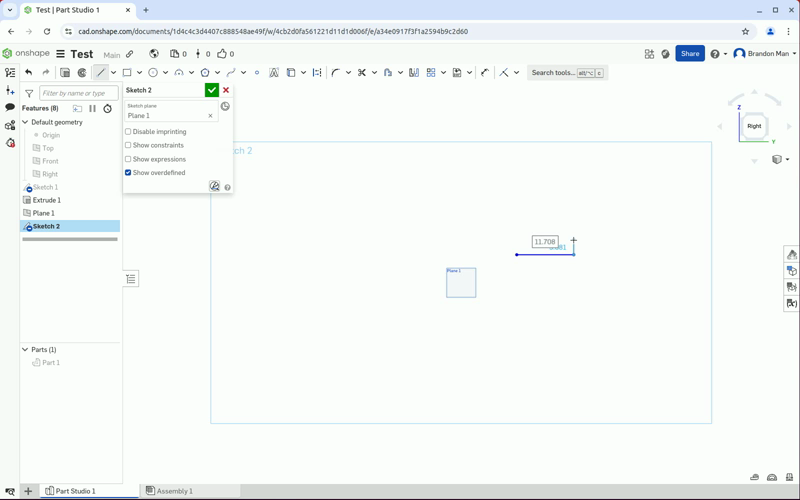
key_up(shift)
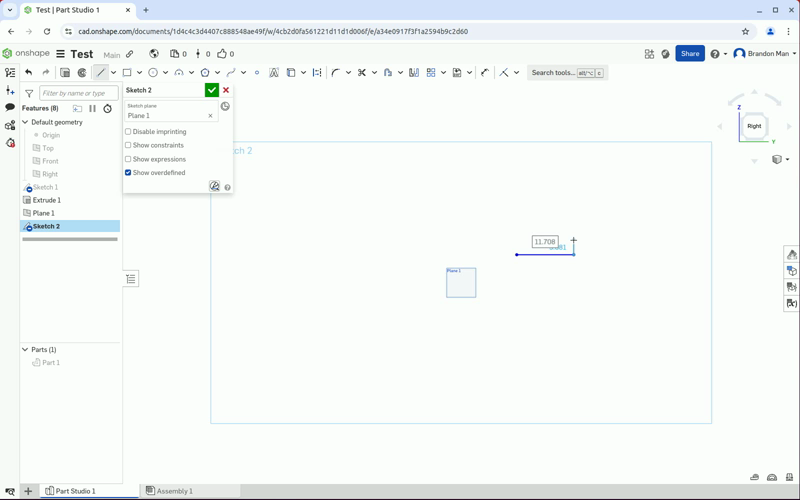
key_down(shift)
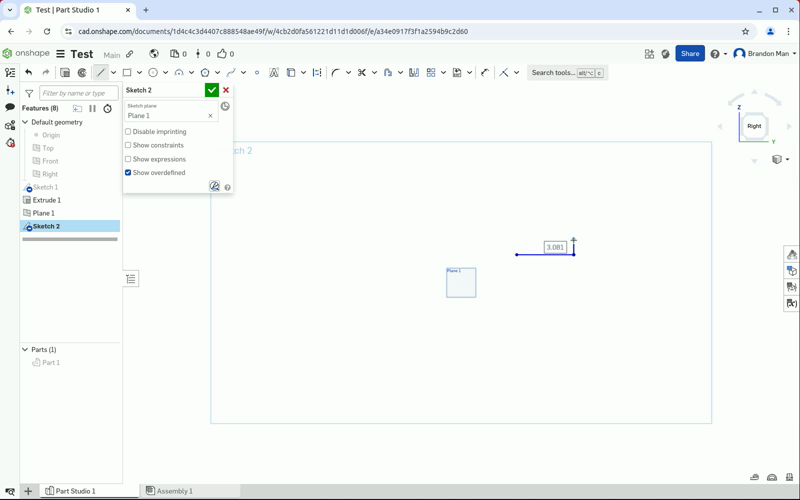
mouse_move(589, 239)
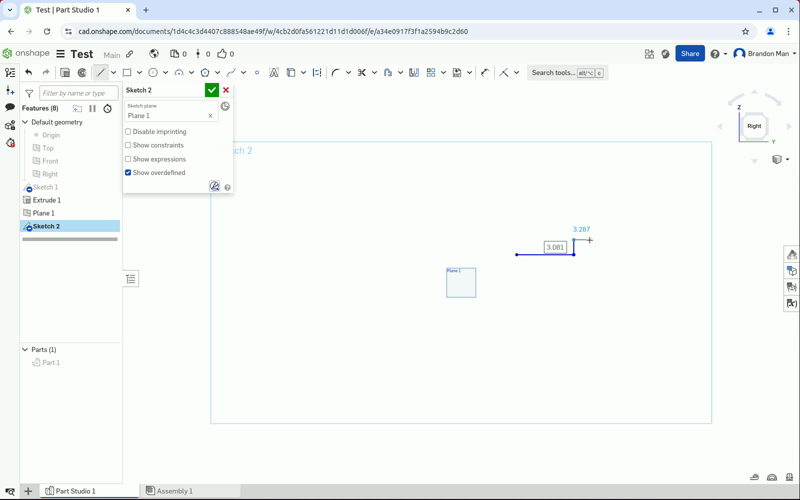
mouse_move(516, 239)
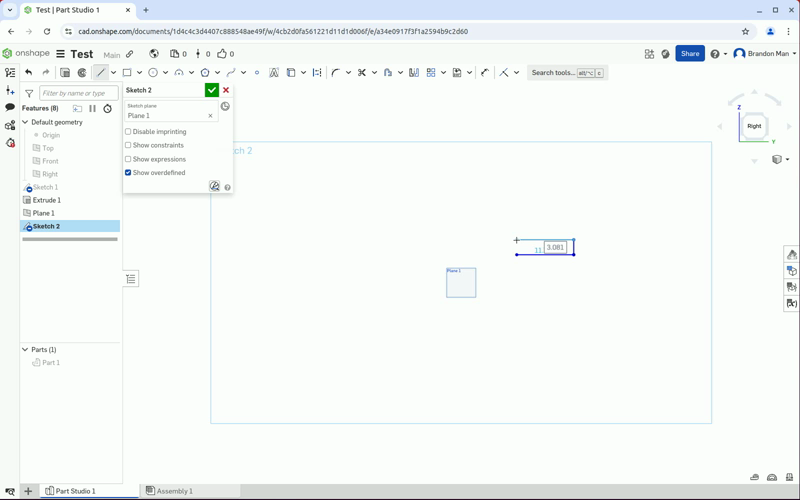
click(516, 239)
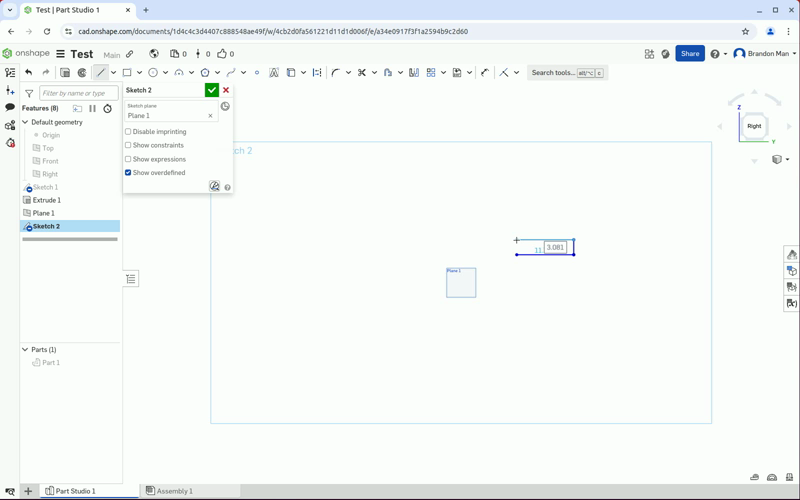
key_up(shift)
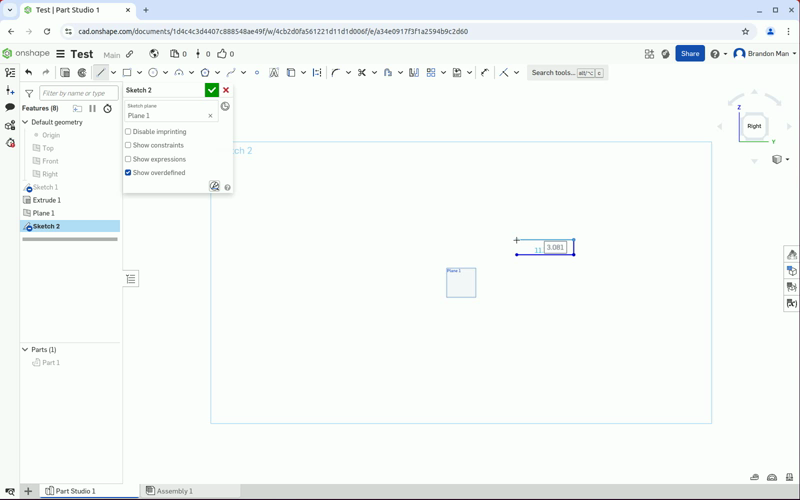
mouse_move(546, 239)
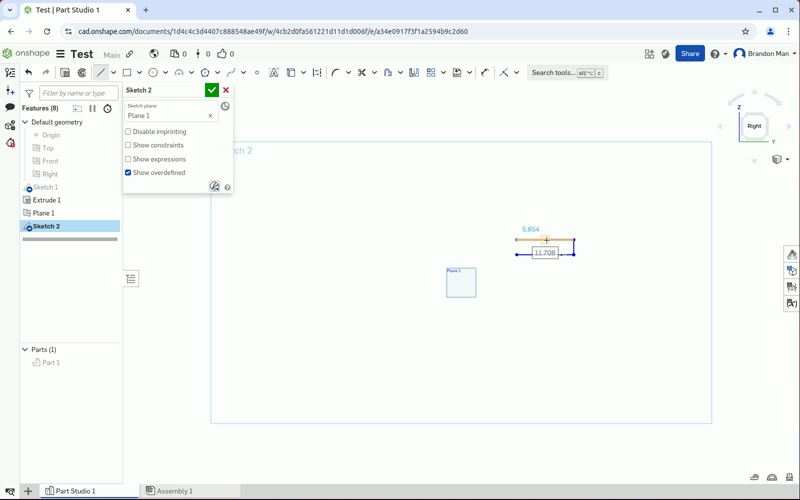
key_down(shift)
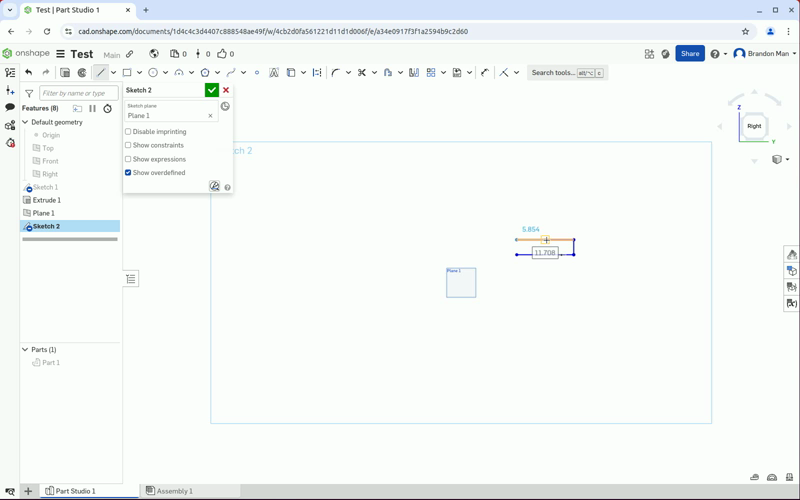
mouse_move(516, 254)
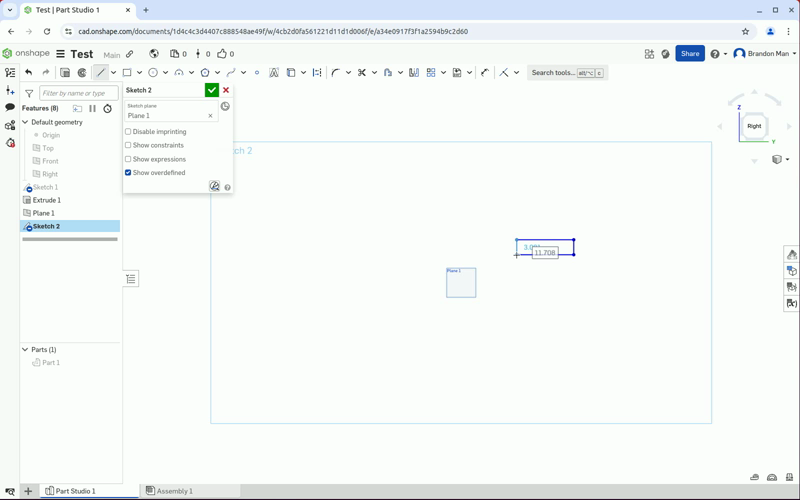
key_up(shift)
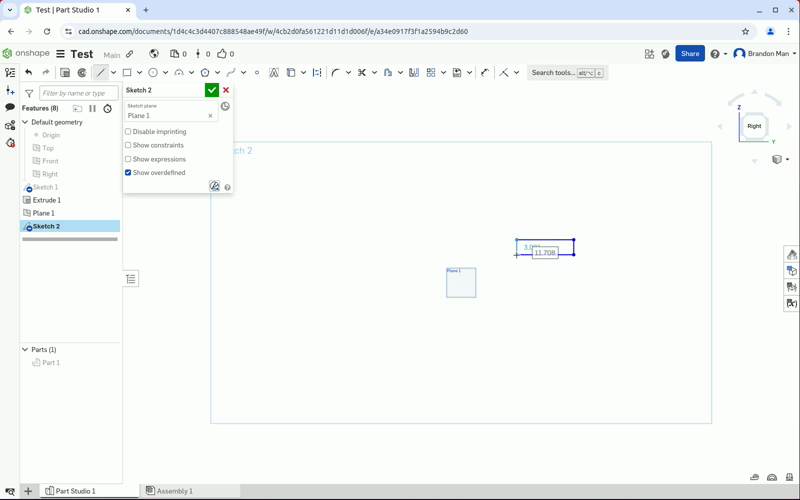
click(516, 254)
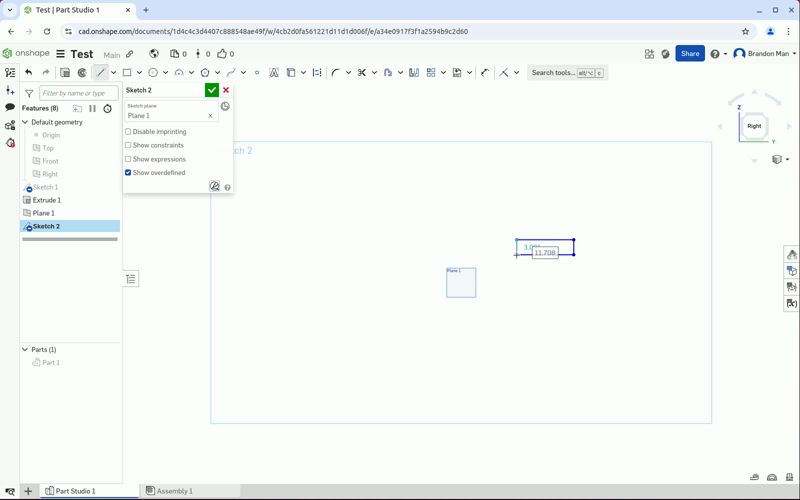
key(esc)
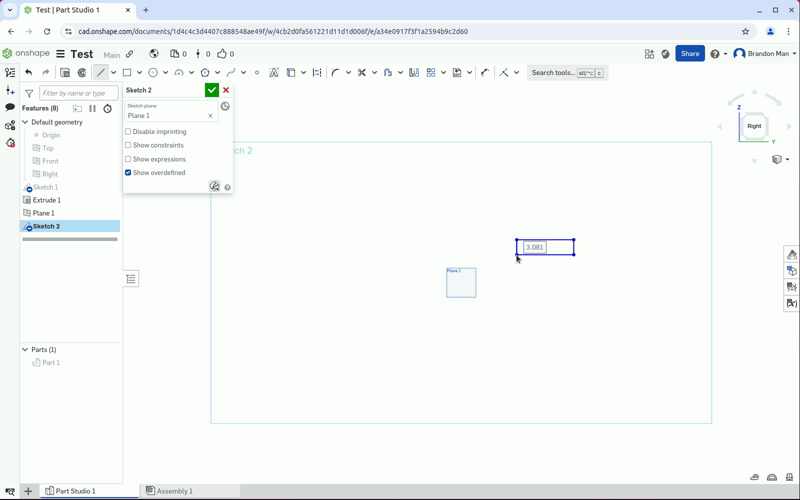
mouse_move(572, 243)
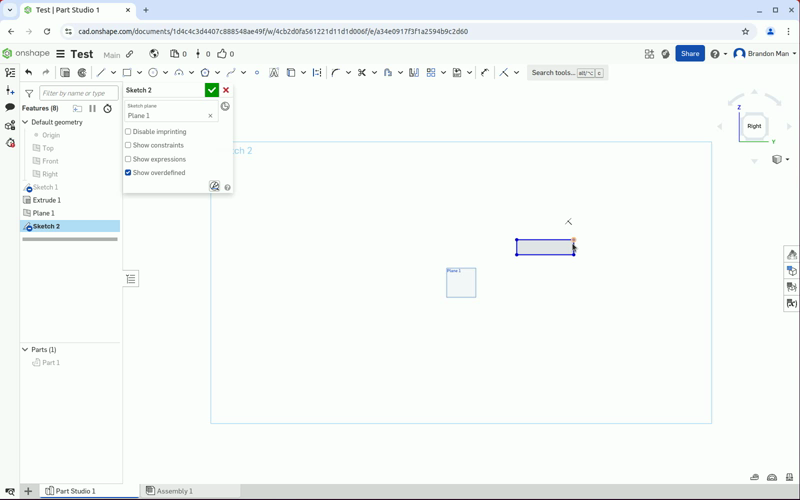
scroll(6)
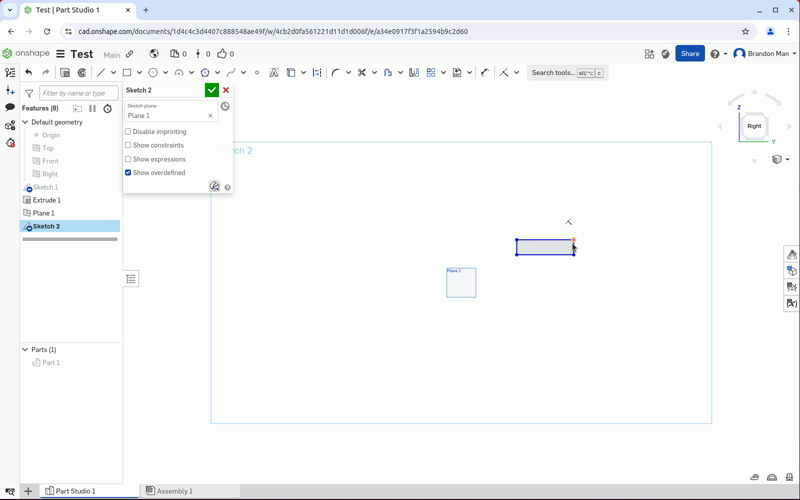
scroll(6)
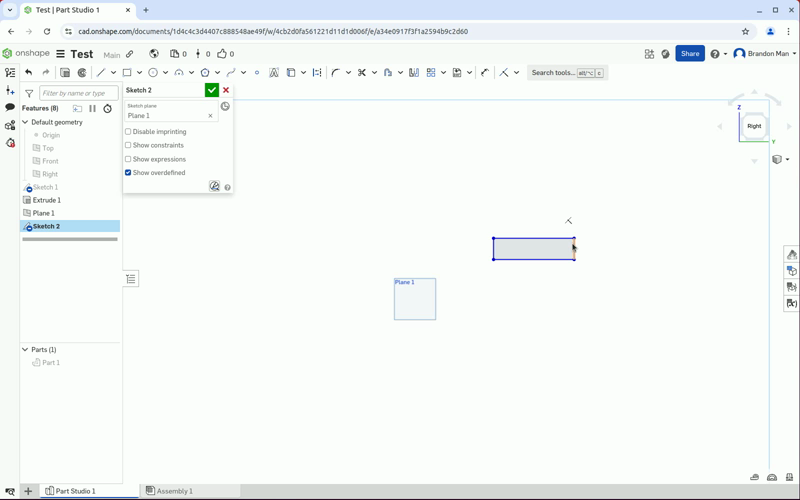
scroll(6)
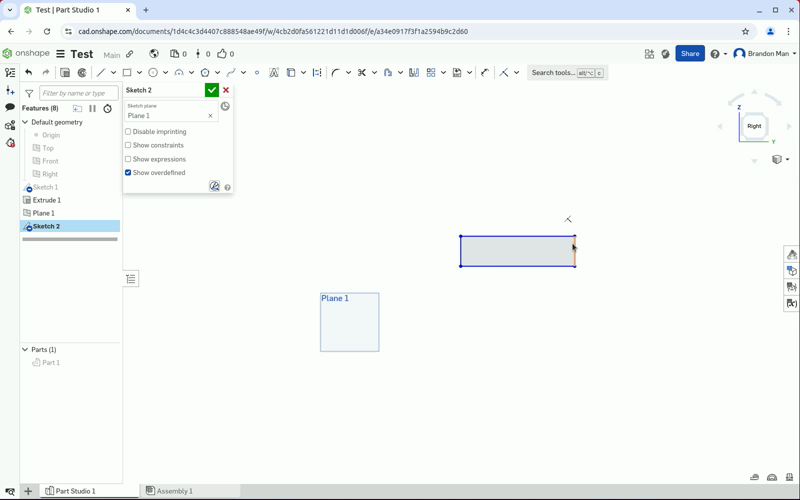
scroll(6)
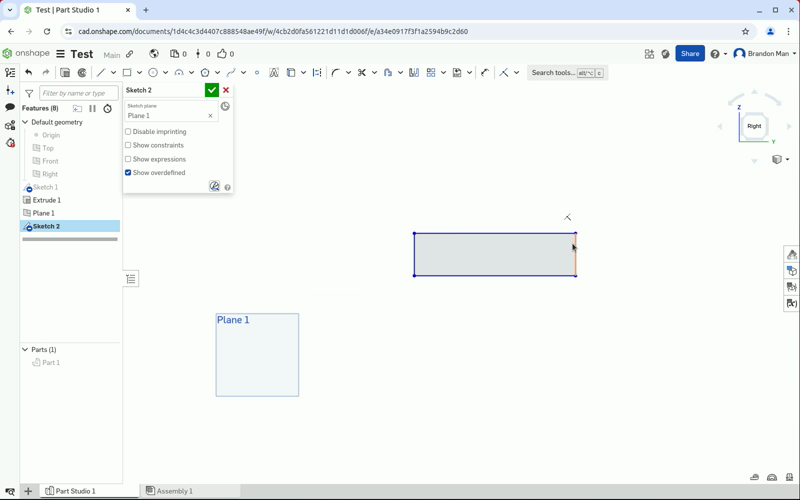
scroll(6)
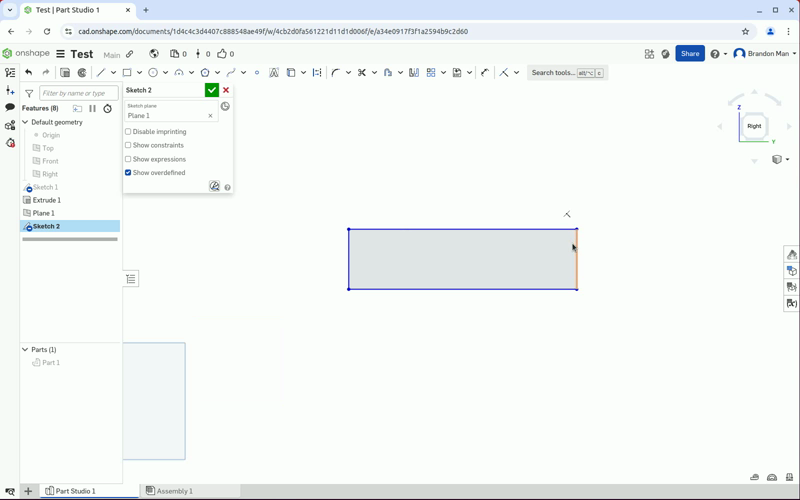
scroll(6)
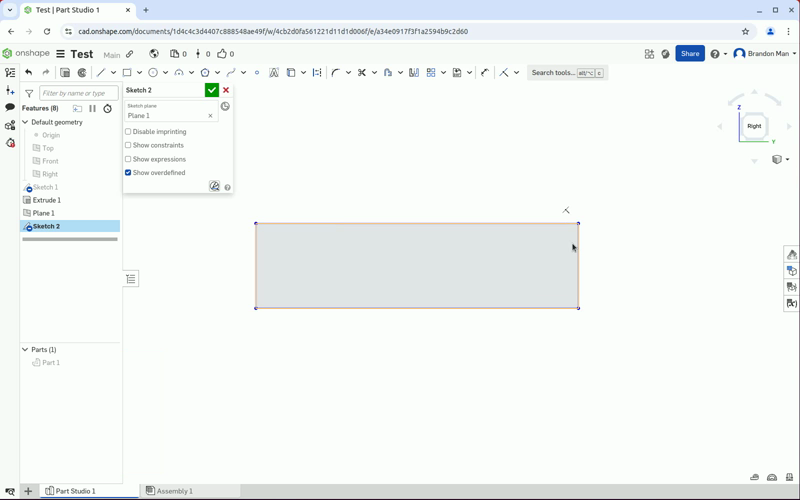
scroll(6)
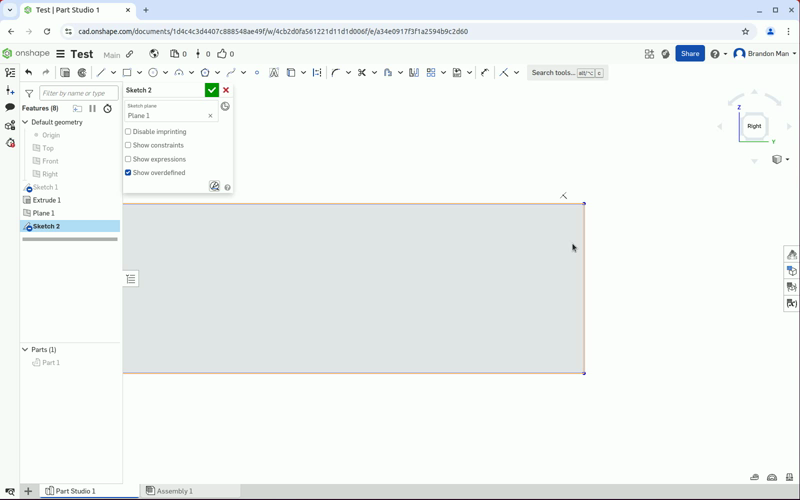
click(572, 243)
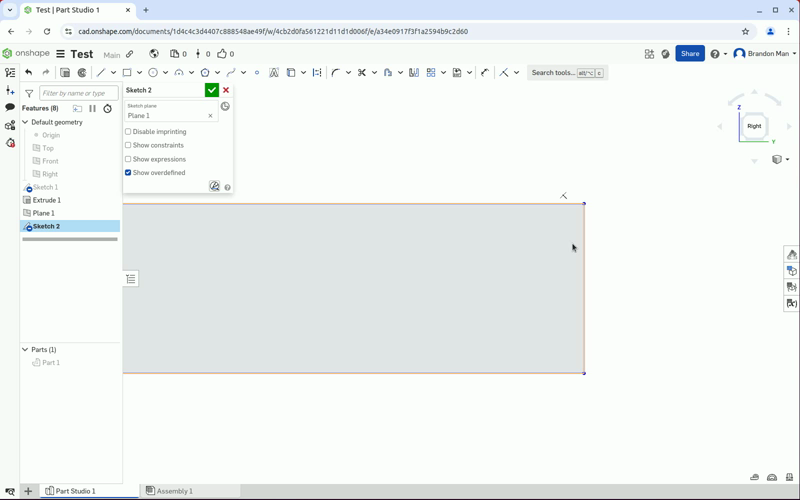
scroll(-6)
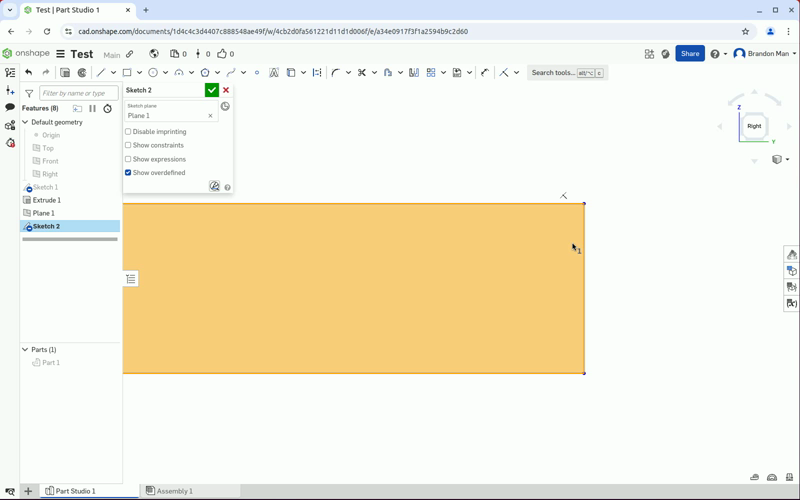
scroll(-6)
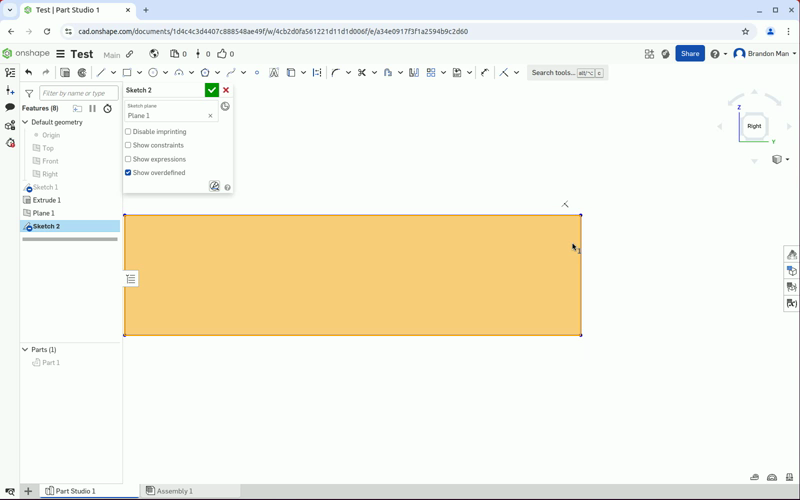
scroll(-6)
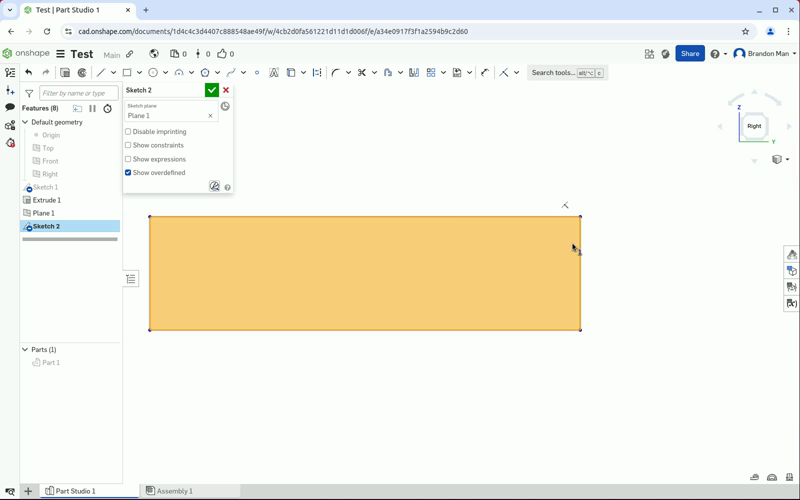
scroll(-6)
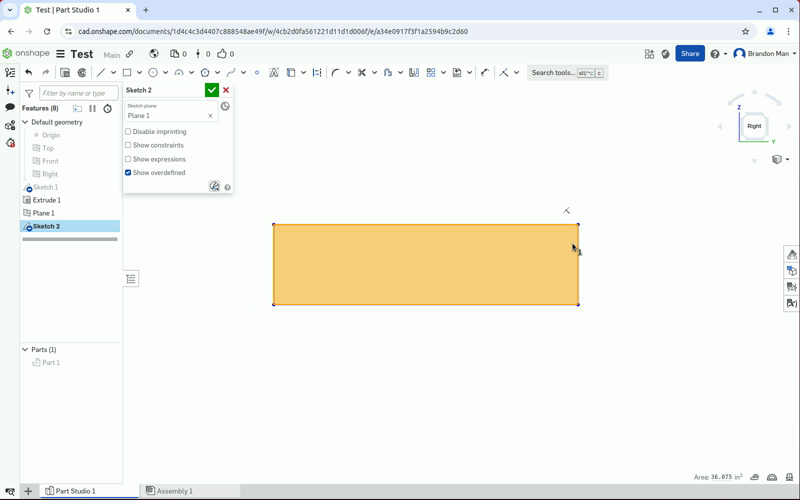
scroll(-6)
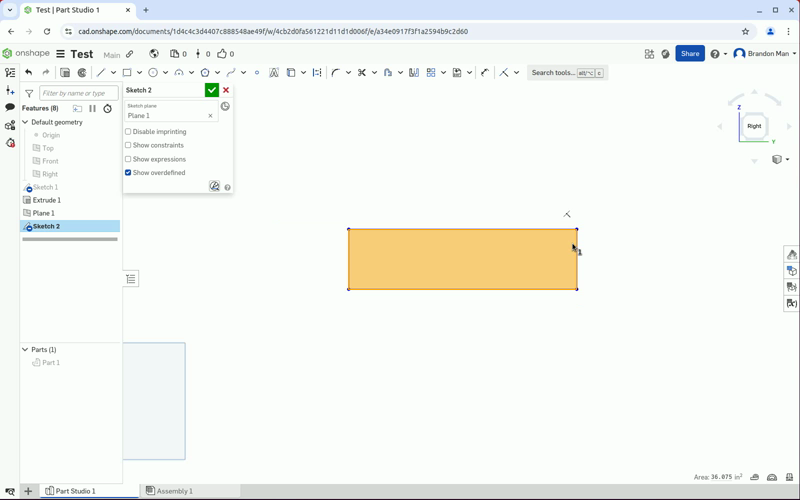
scroll(-6)
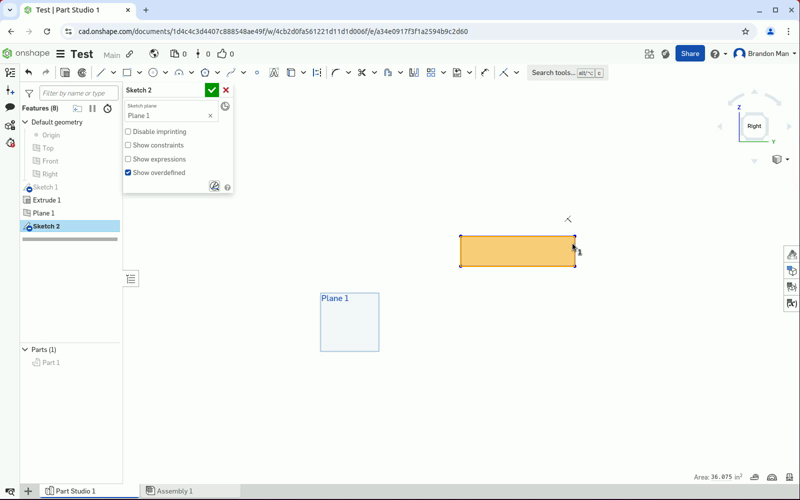
scroll(-6)
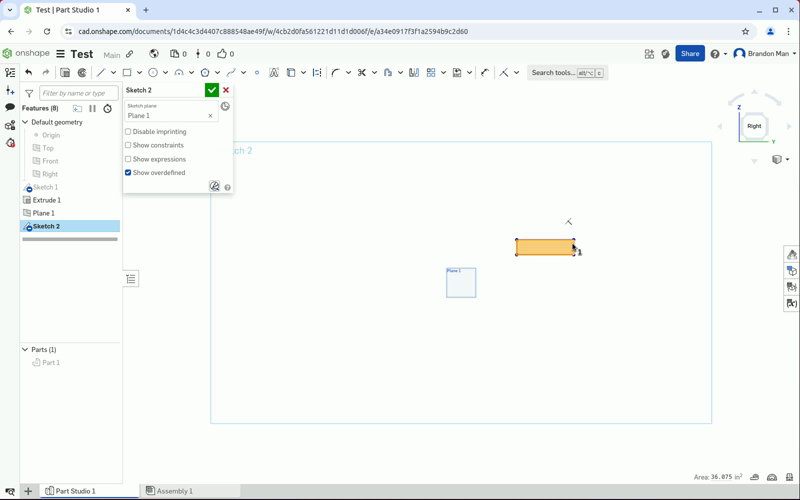
mouse_move(73, 352)
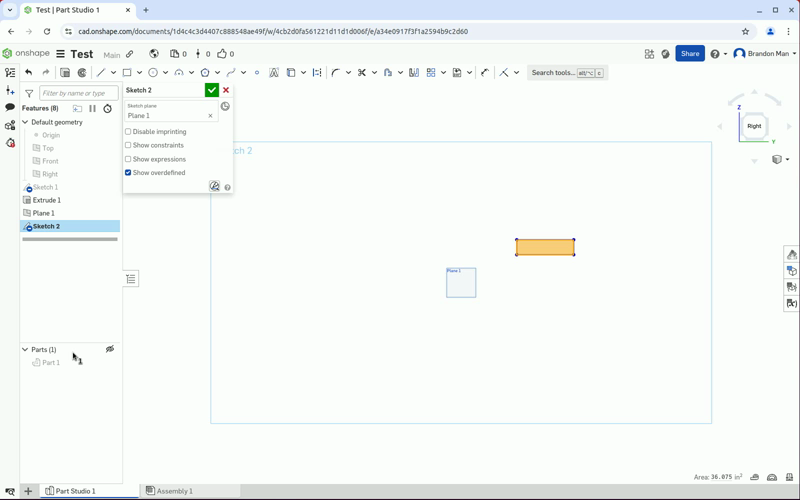
key(shift+y)
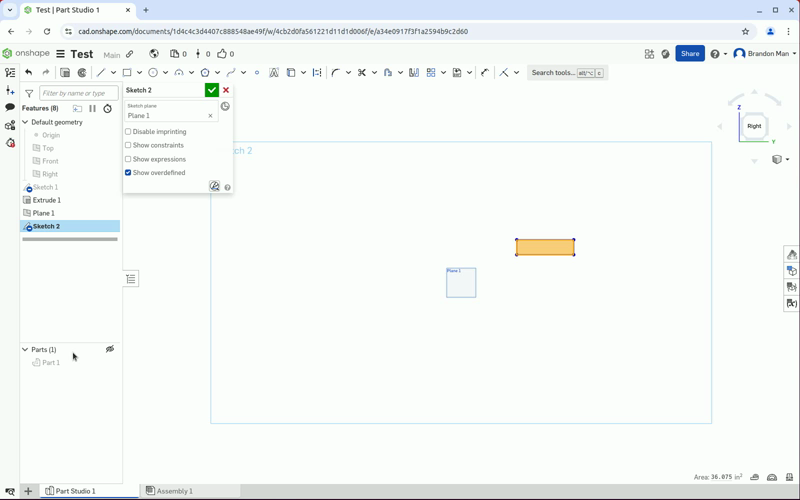
key(shift+e)
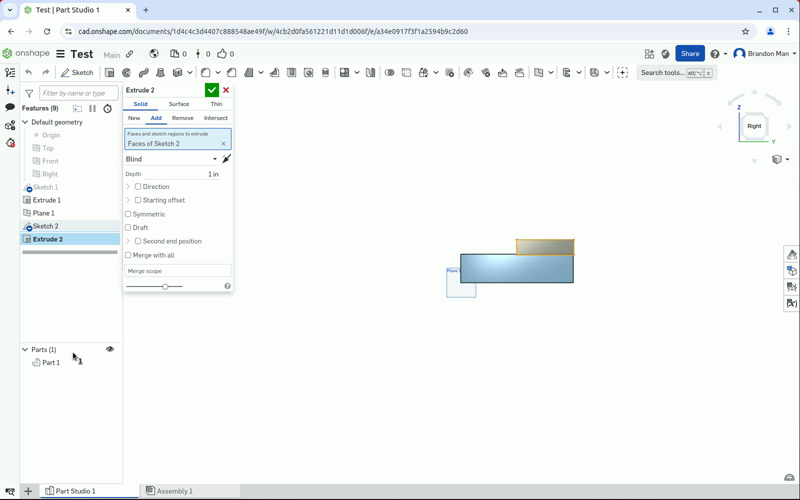
mouse_move(143, 106)
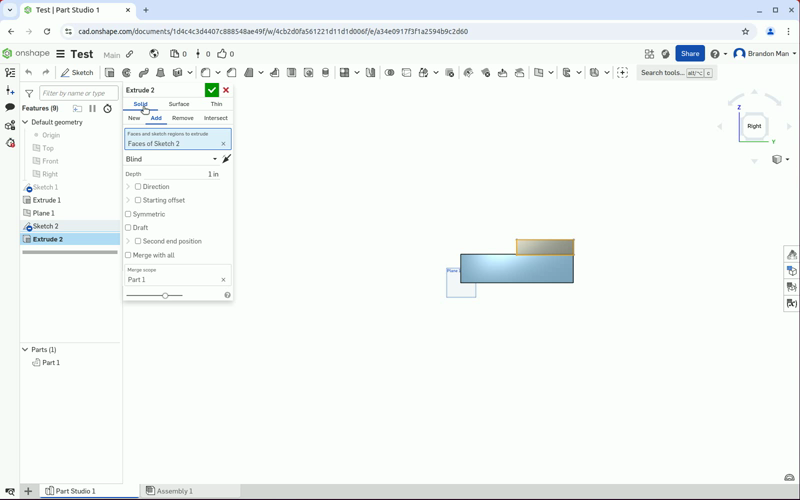
click(143, 106)
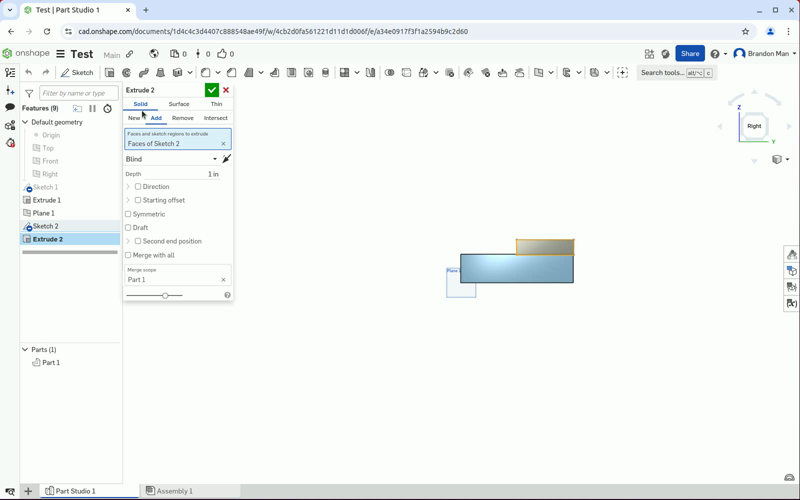
mouse_move(137, 120)
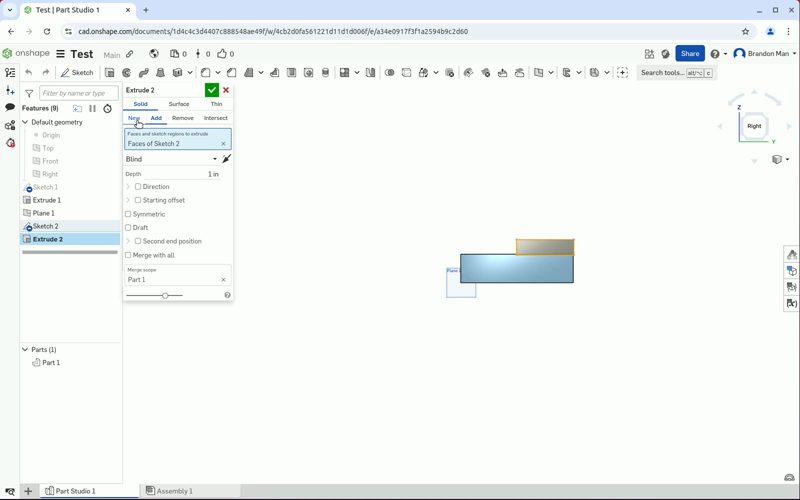
click(137, 120)
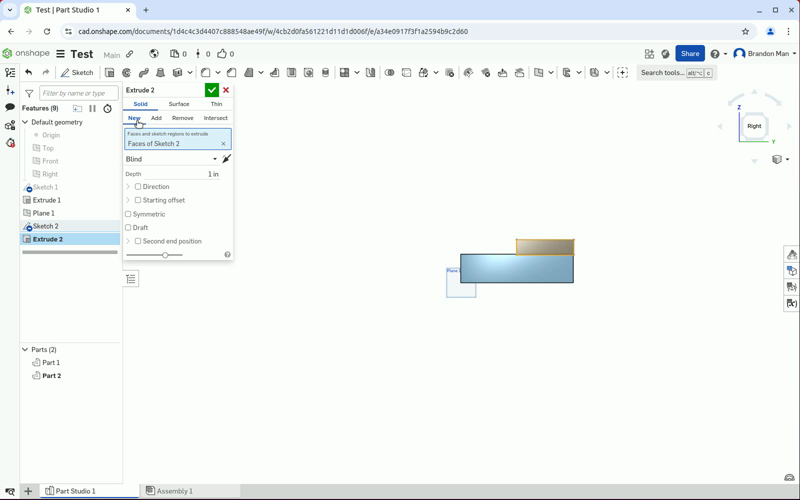
key(tab, 4)
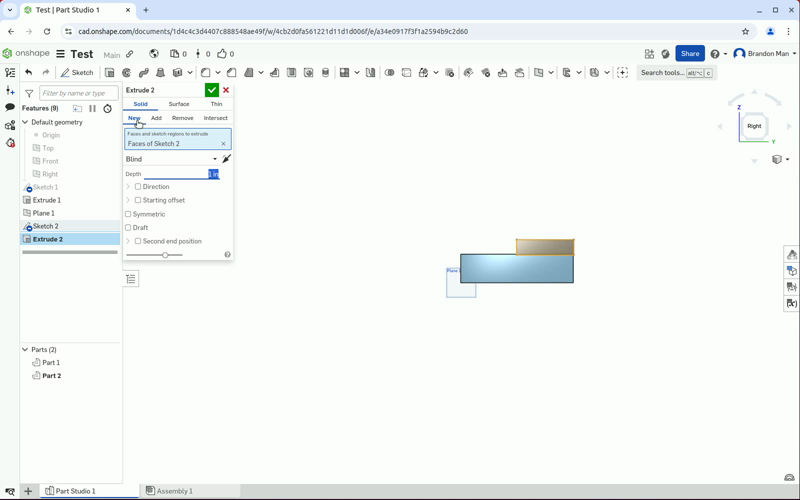
text(-16.128)
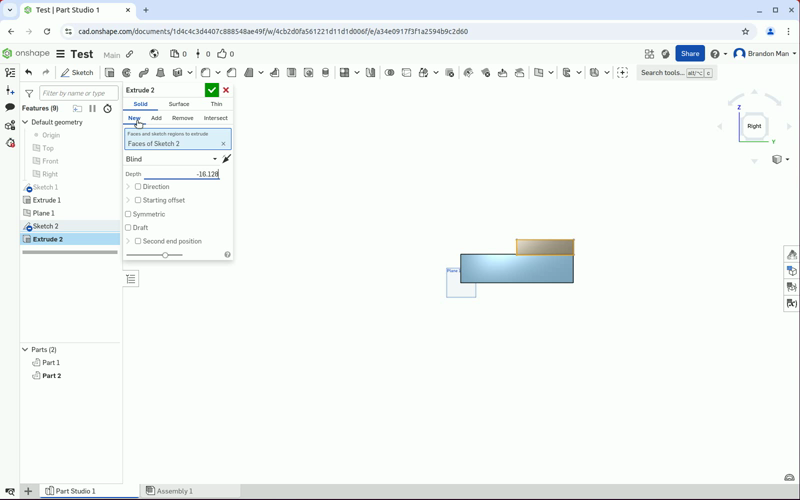
key(enter)
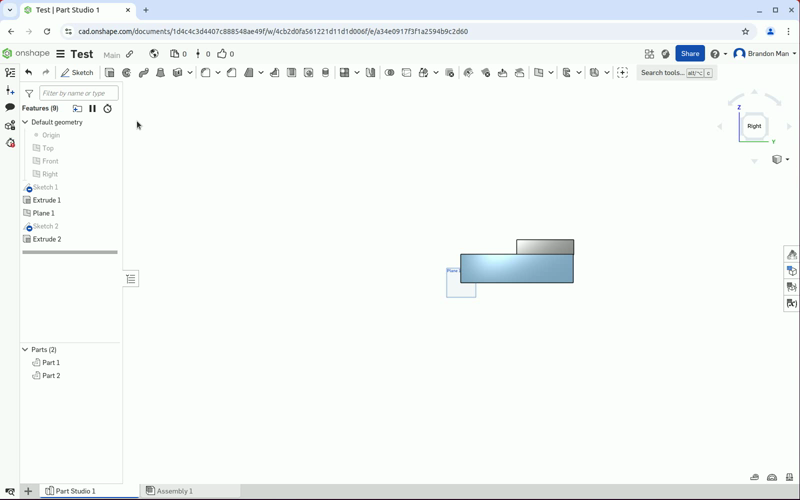
key(shift+h)
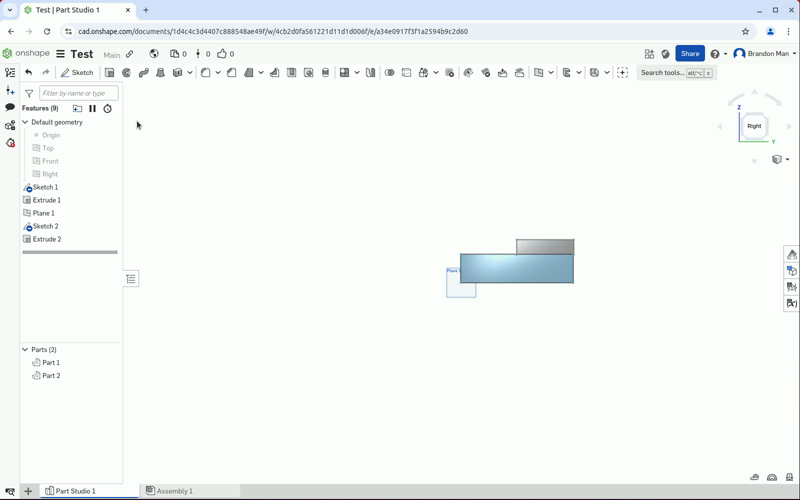
key(shift+h)
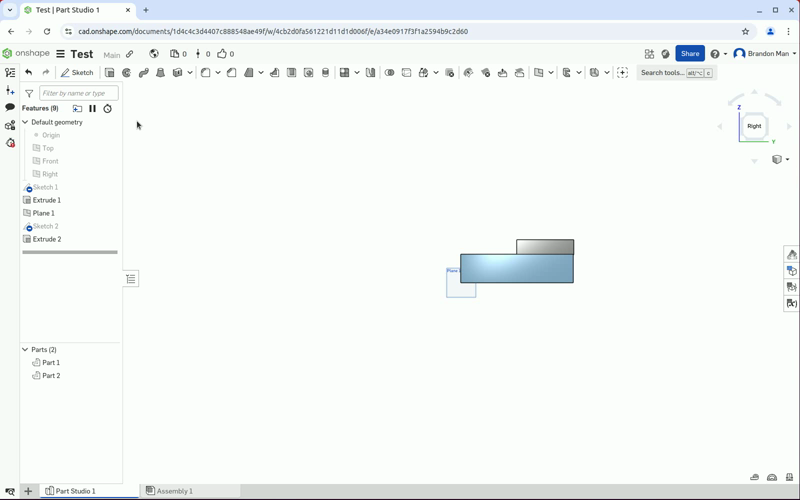
mouse_move(73, 189)
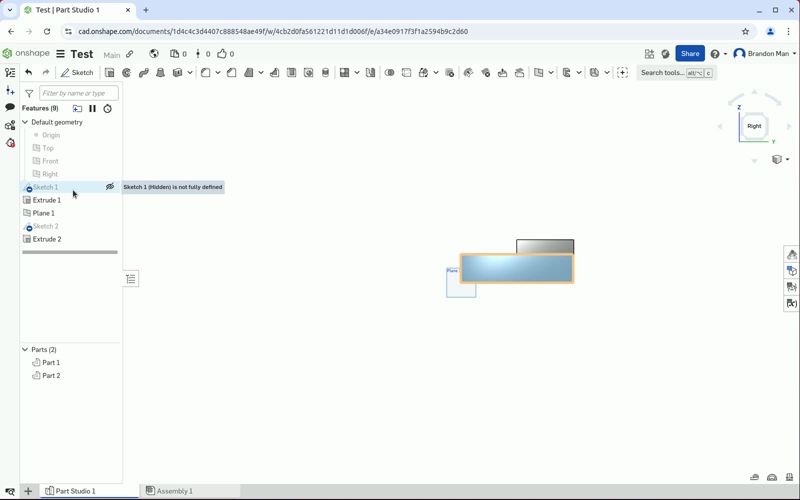
click(73, 189)
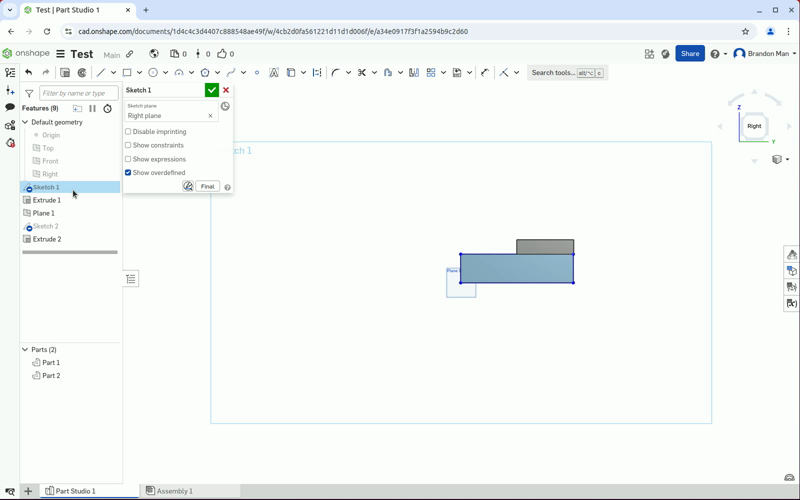
mouse_move(229, 92)
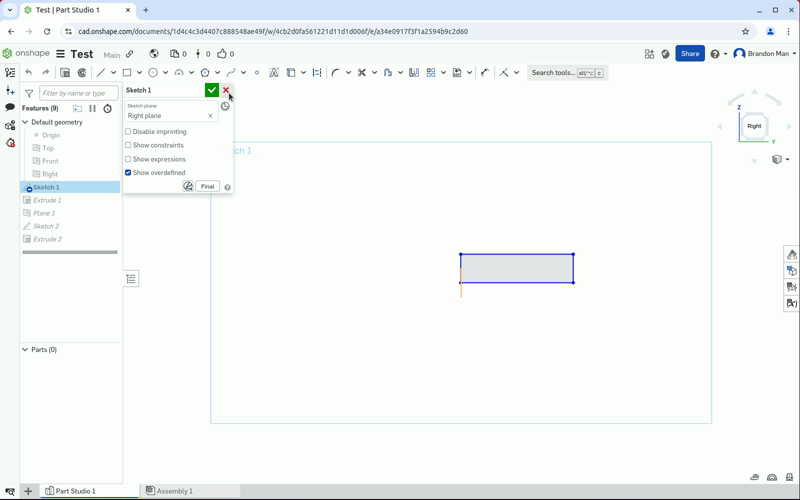
click(229, 92)
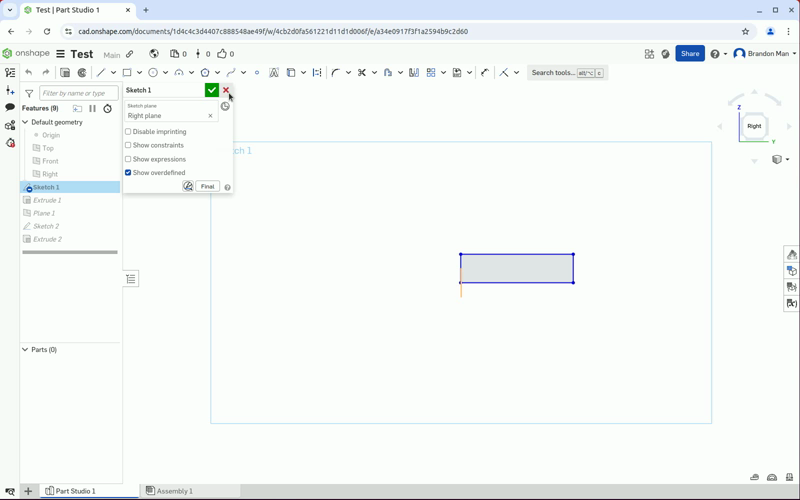
key(shift+s)
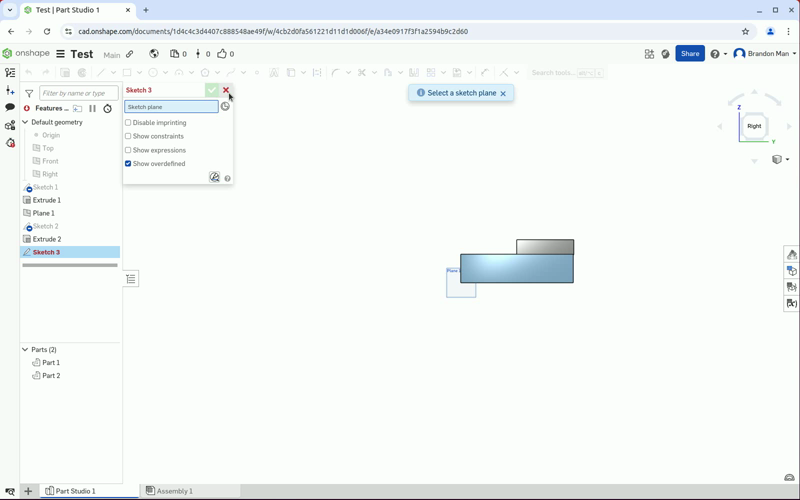
mouse_move(73, 176)
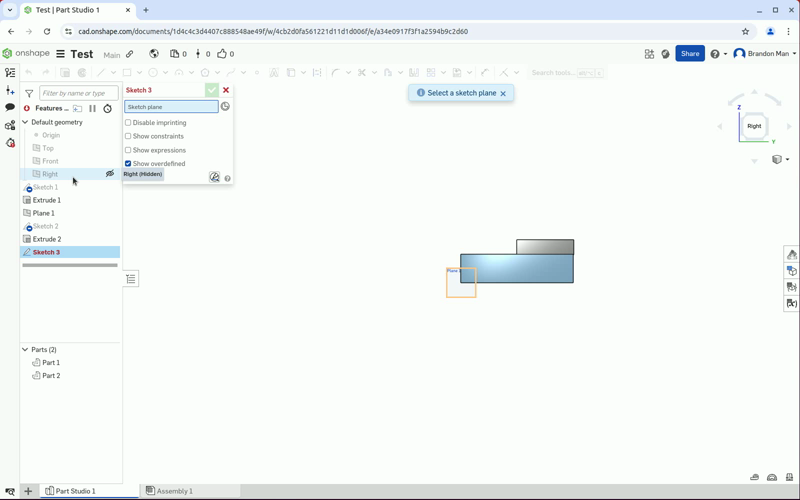
click(73, 176)
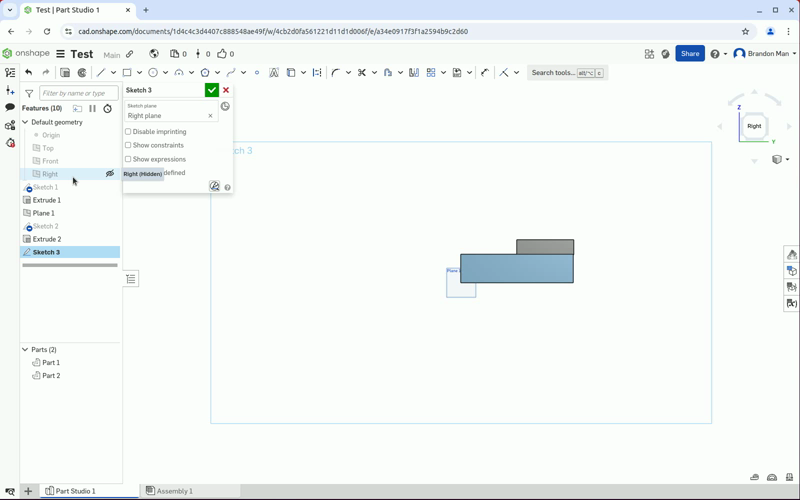
mouse_move(73, 352)
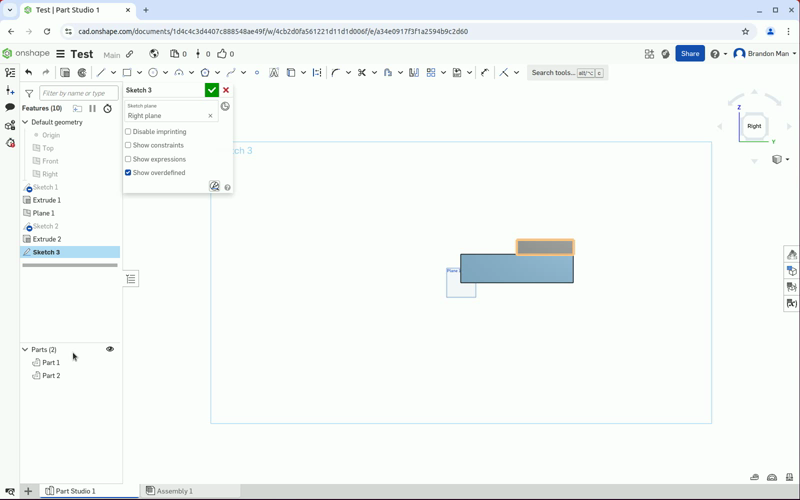
key(y)
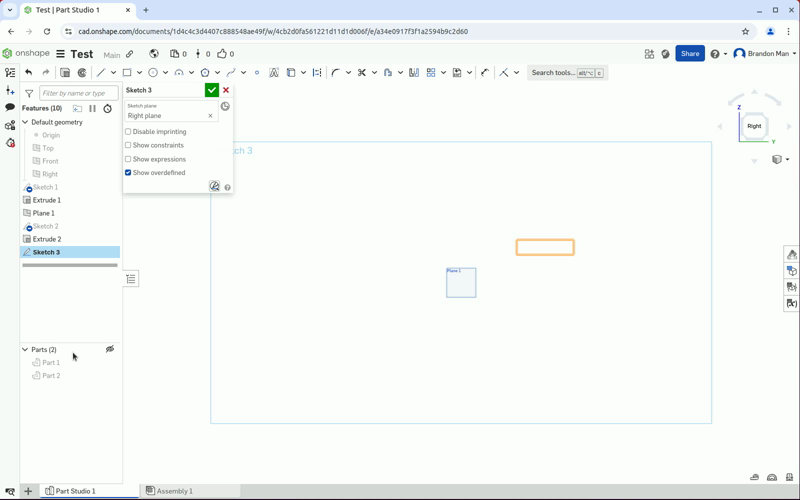
key(l)
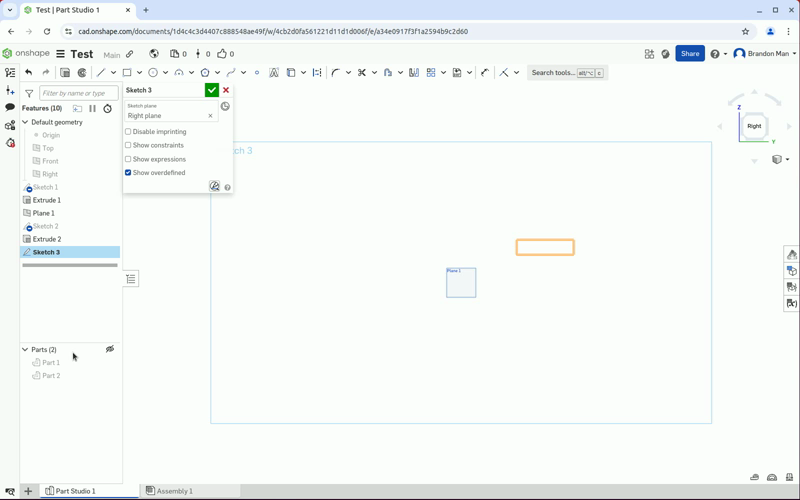
key_down(shift)
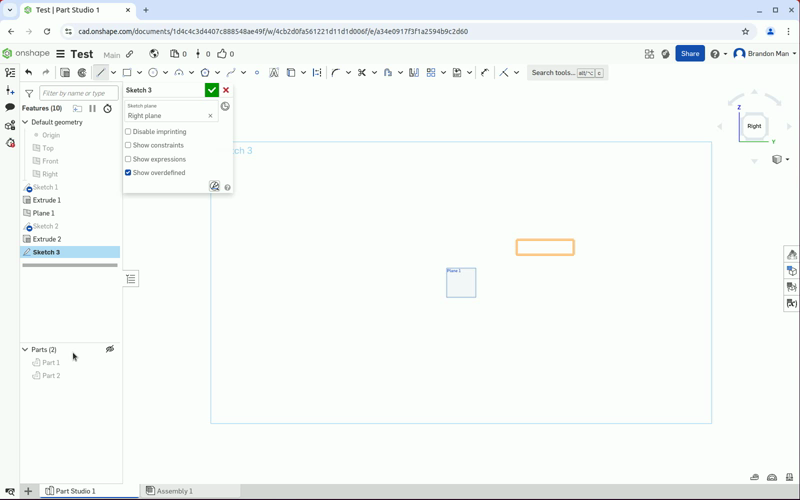
mouse_move(460, 240)
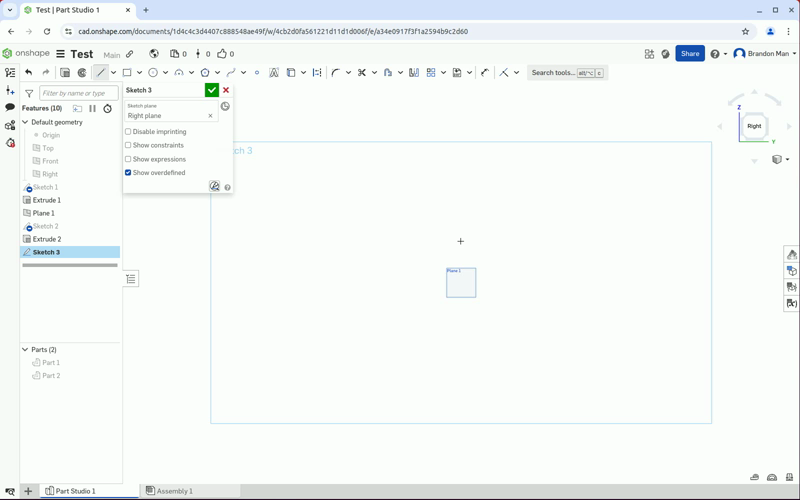
click(460, 240)
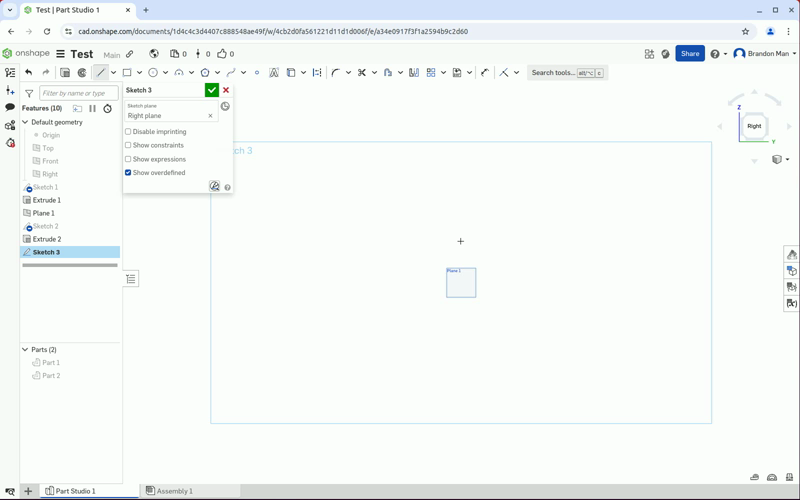
key_up(shift)
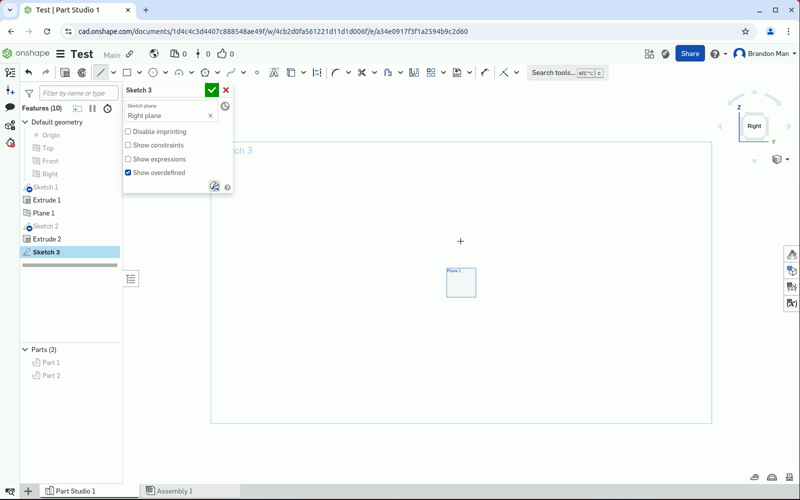
key_down(shift)
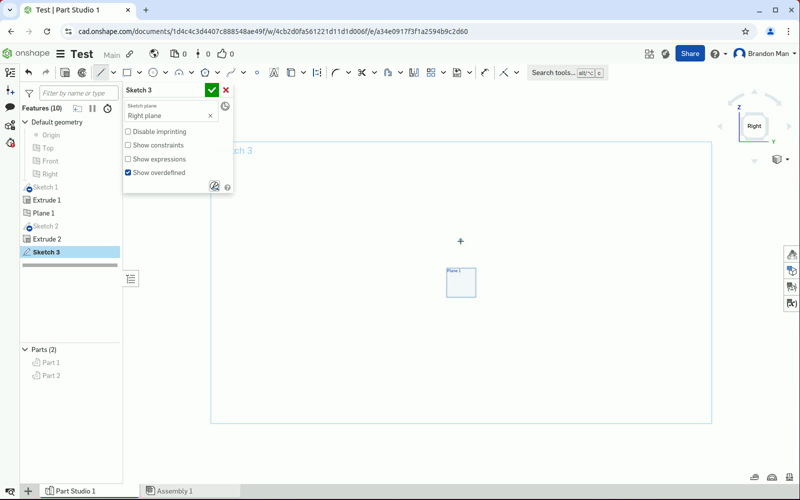
mouse_move(490, 240)
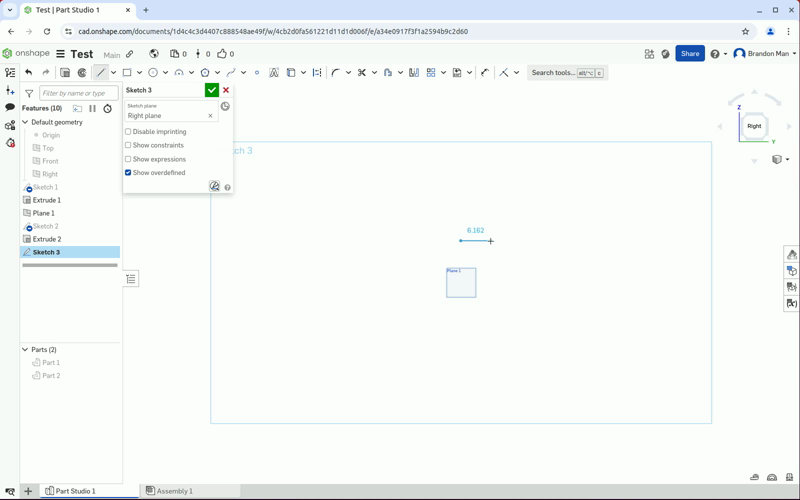
mouse_move(517, 240)
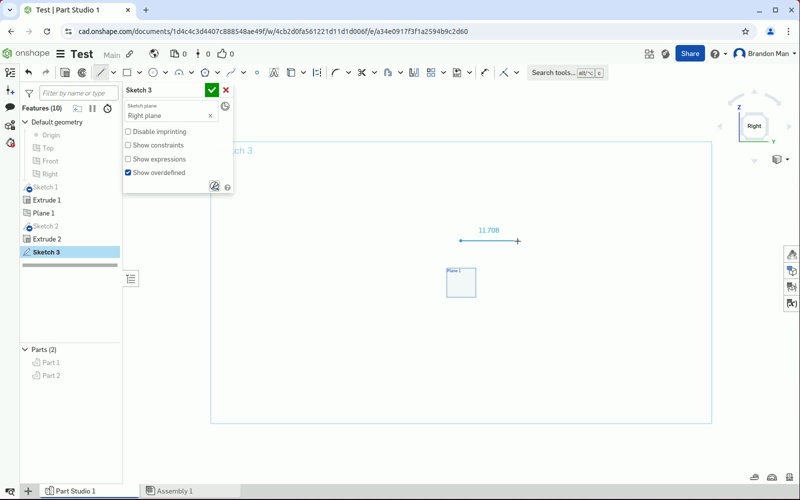
click(517, 240)
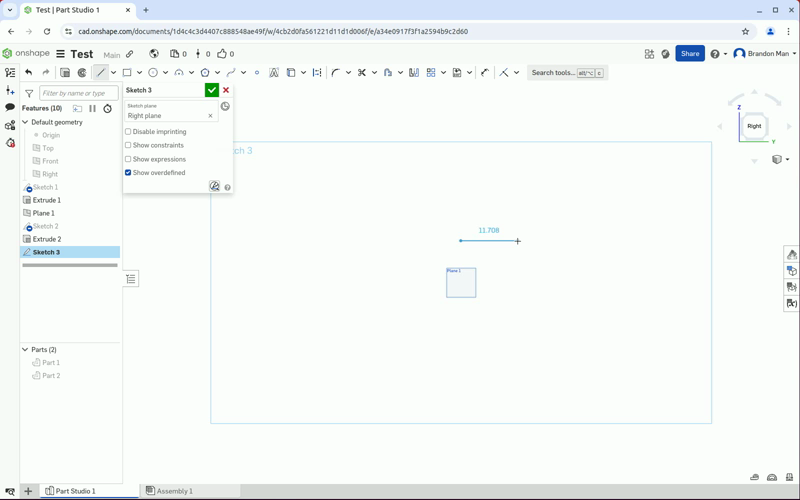
key_up(shift)
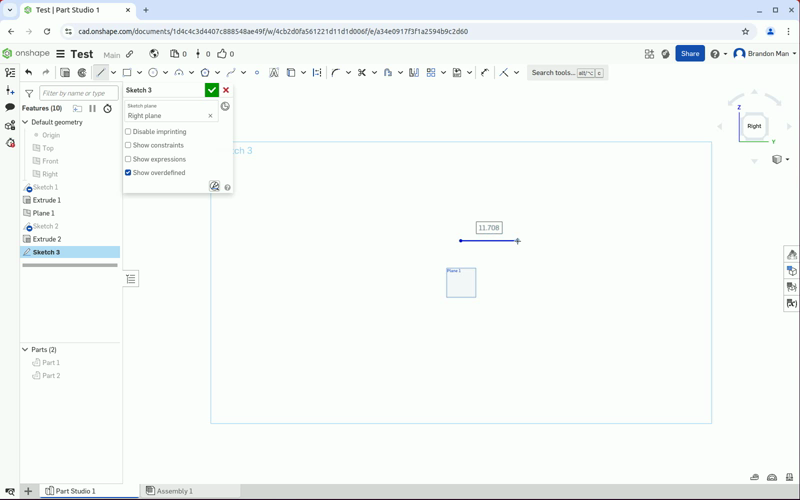
key_down(shift)
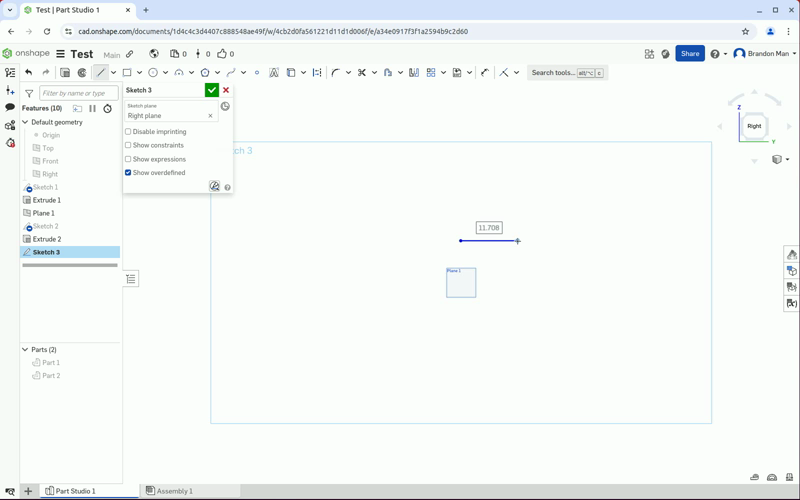
mouse_move(547, 240)
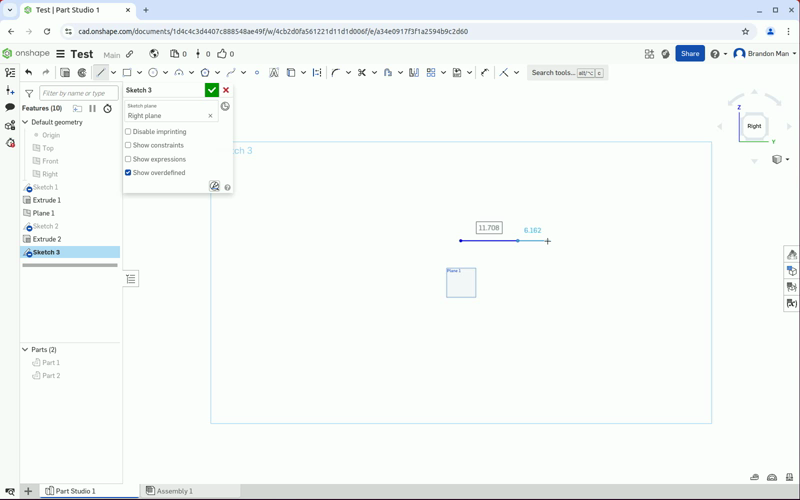
mouse_move(517, 227)
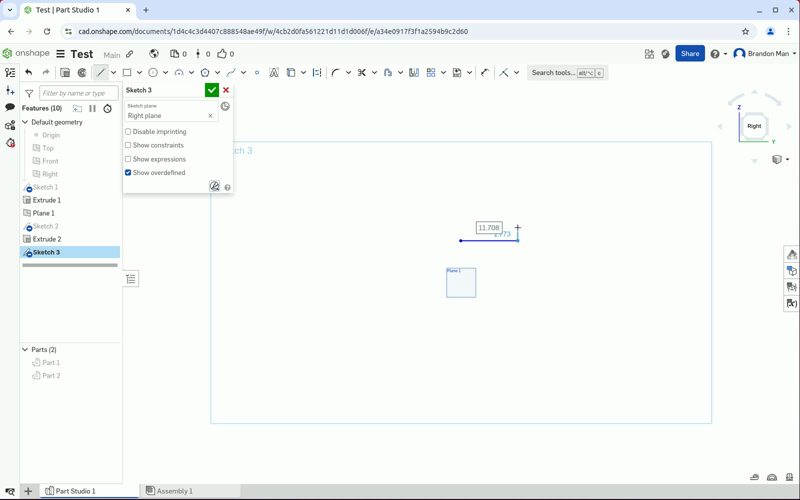
click(517, 227)
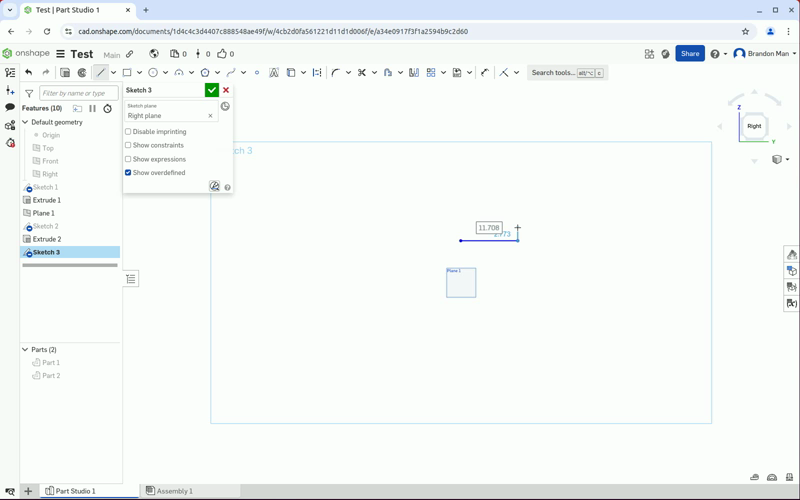
key_up(shift)
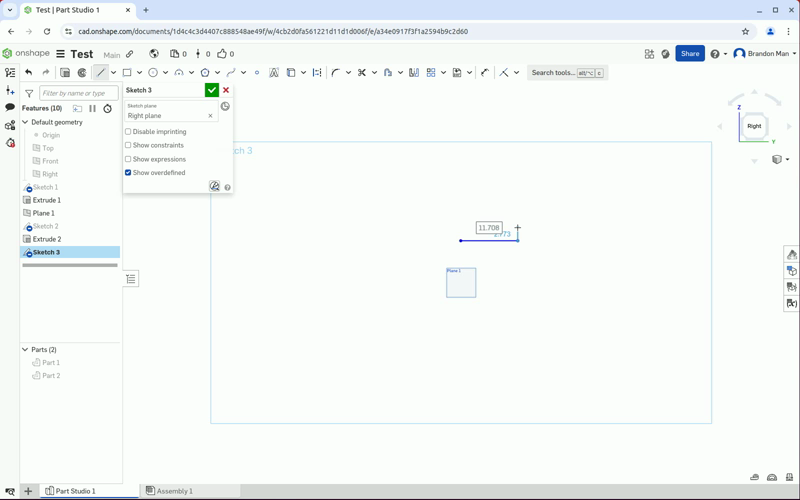
key_down(shift)
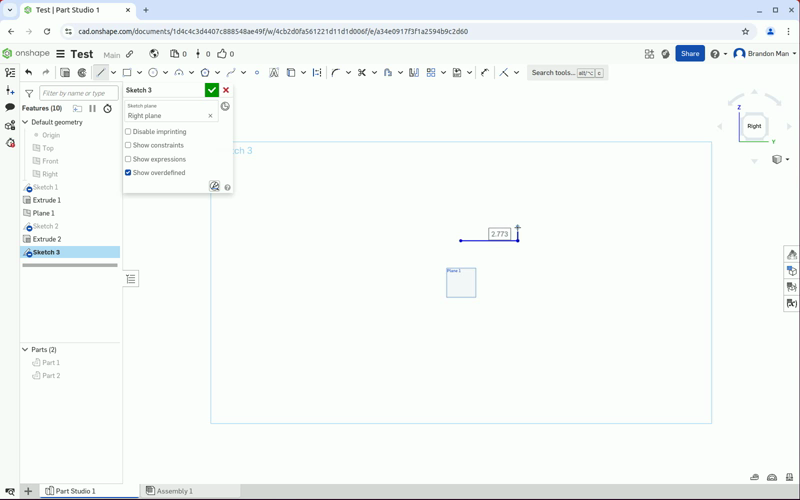
mouse_move(547, 227)
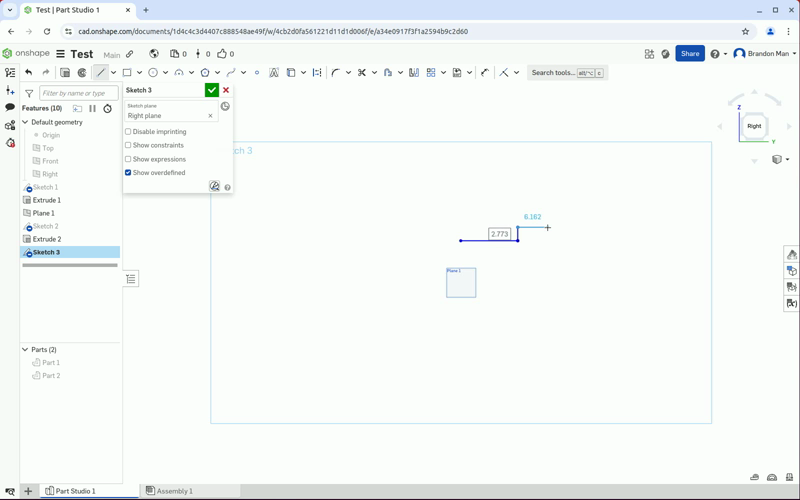
mouse_move(460, 227)
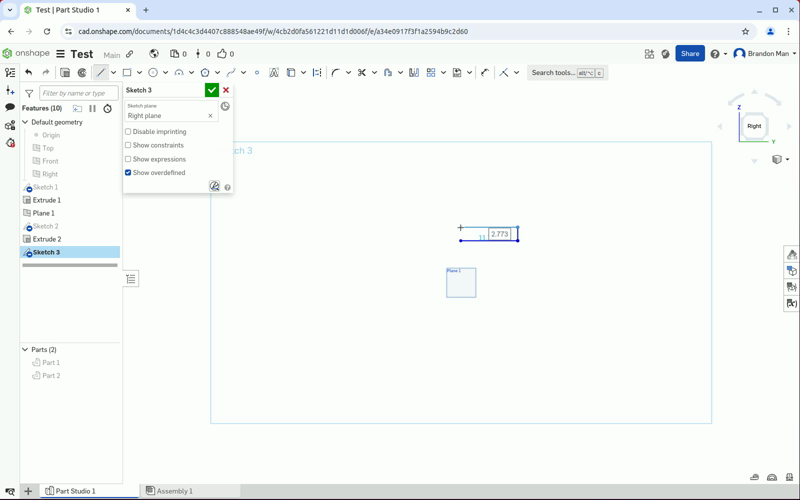
click(460, 227)
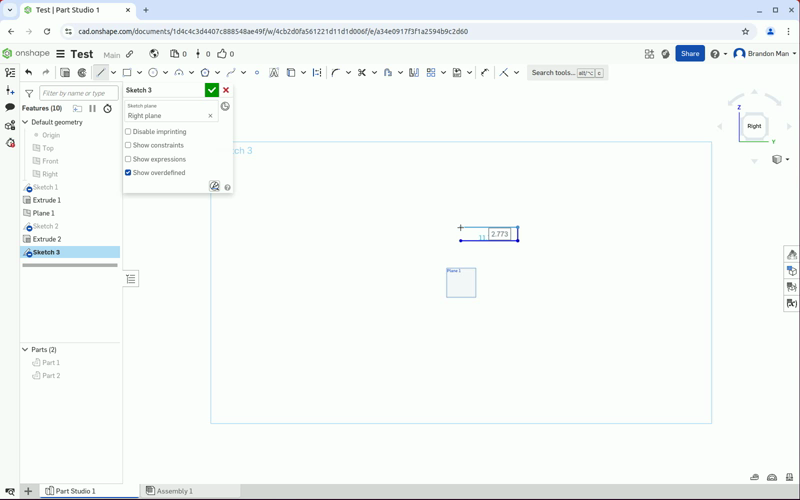
key_up(shift)
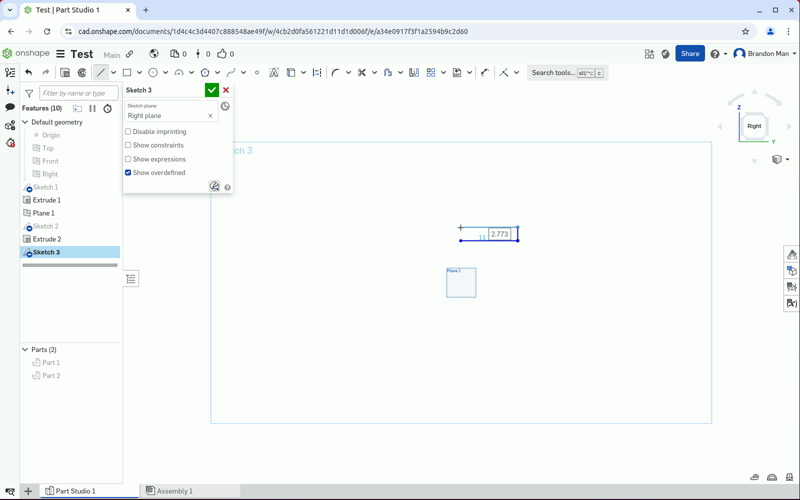
mouse_move(490, 227)
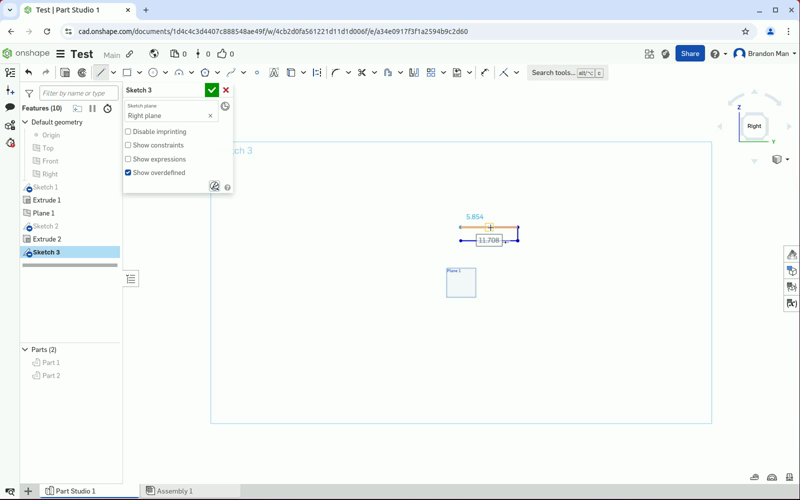
key_down(shift)
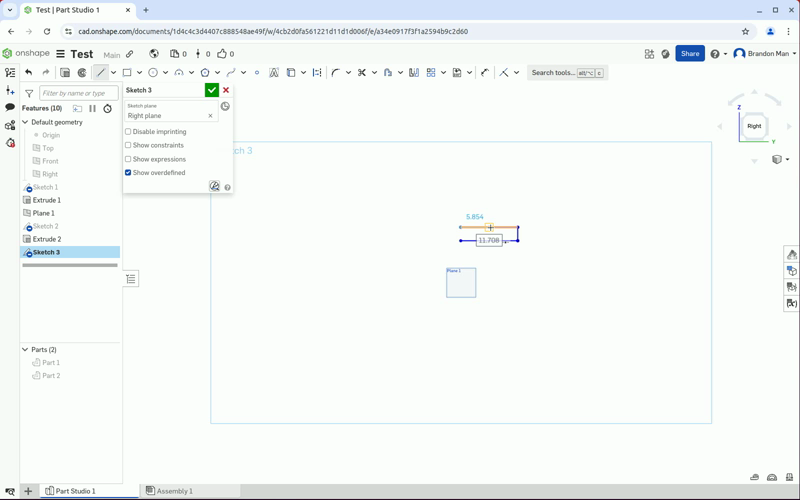
mouse_move(460, 240)
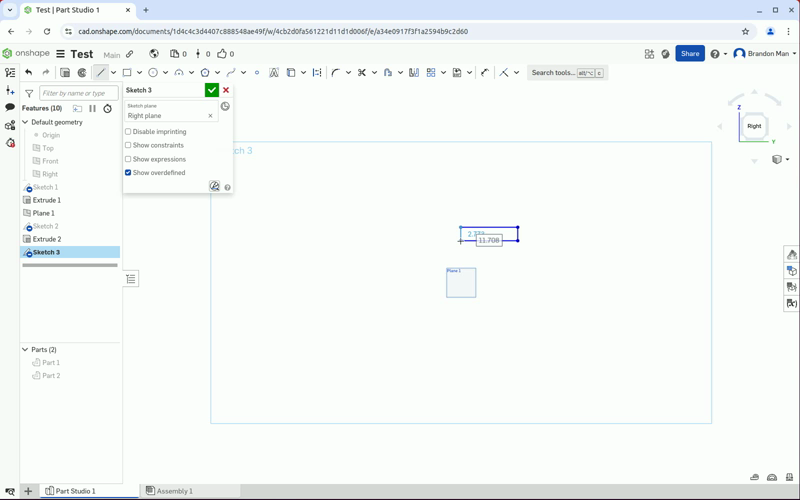
key_up(shift)
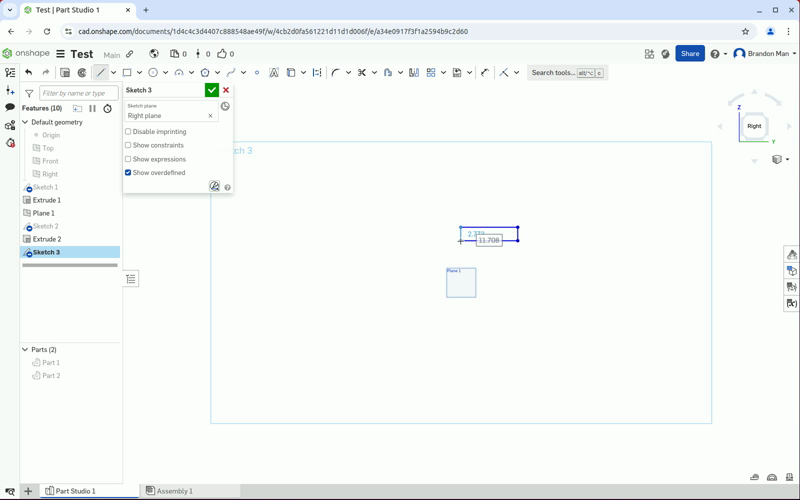
click(460, 240)
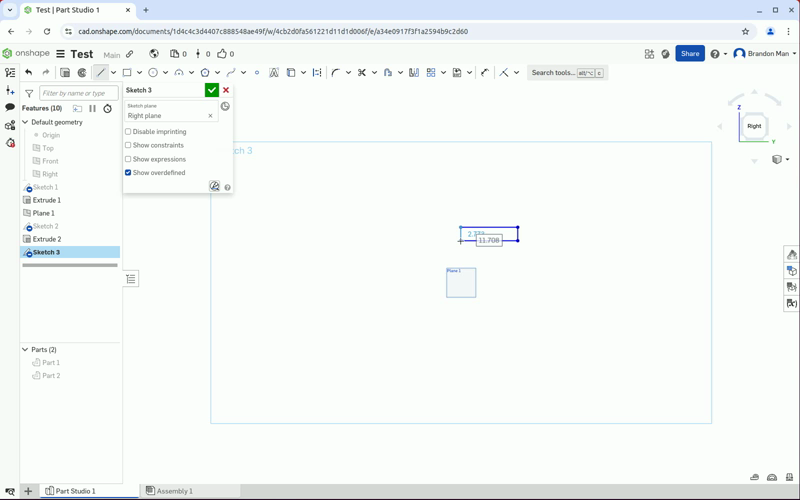
key(esc)
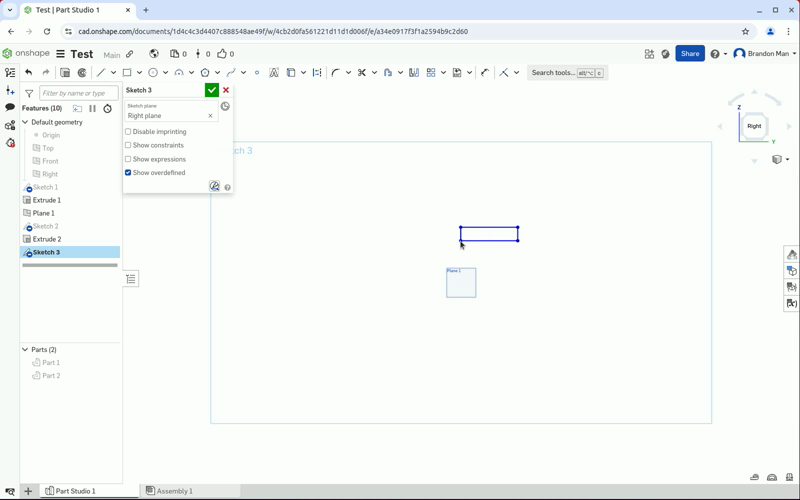
mouse_move(516, 239)
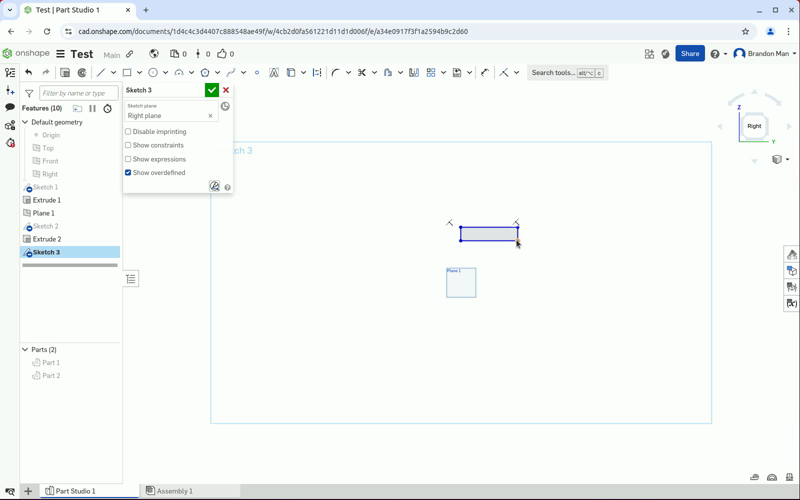
scroll(6)
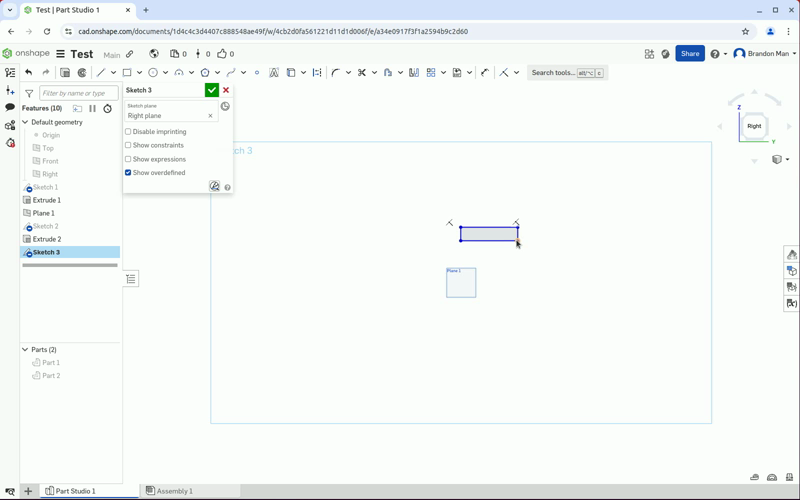
scroll(6)
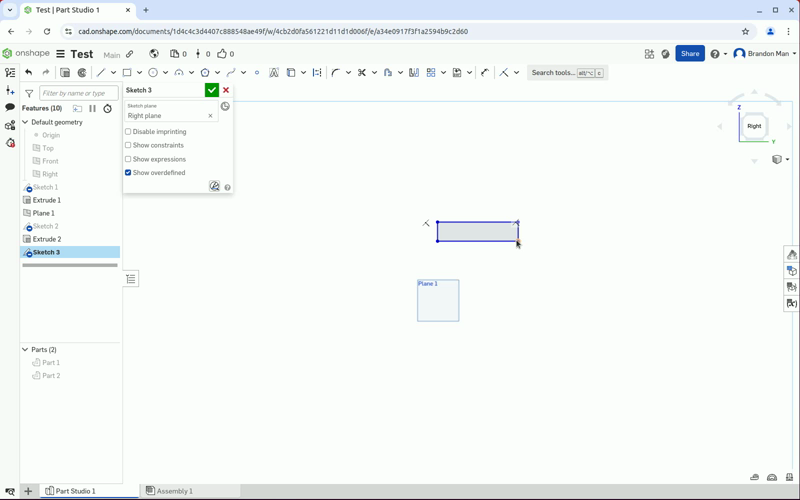
scroll(6)
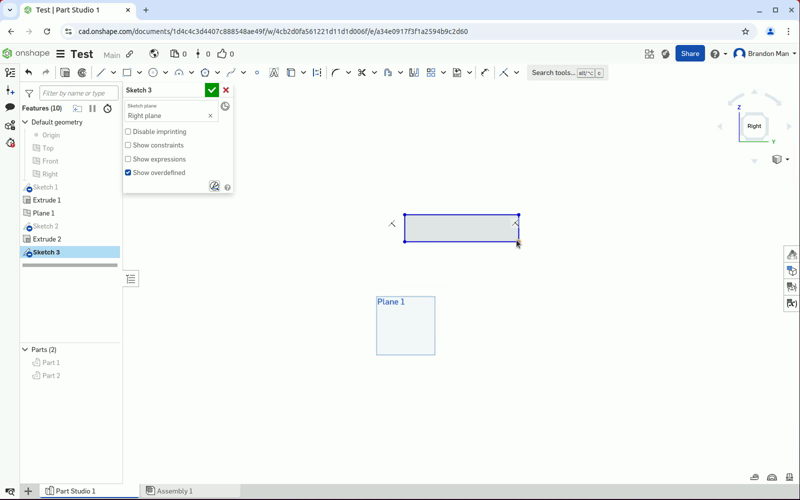
scroll(6)
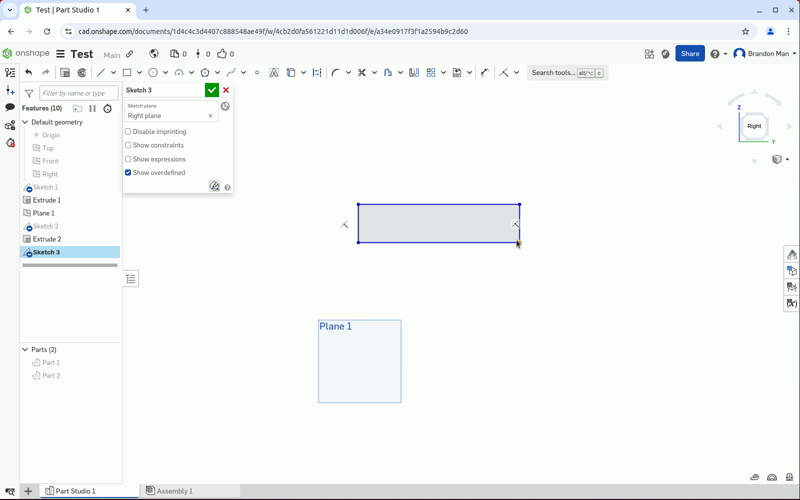
scroll(6)
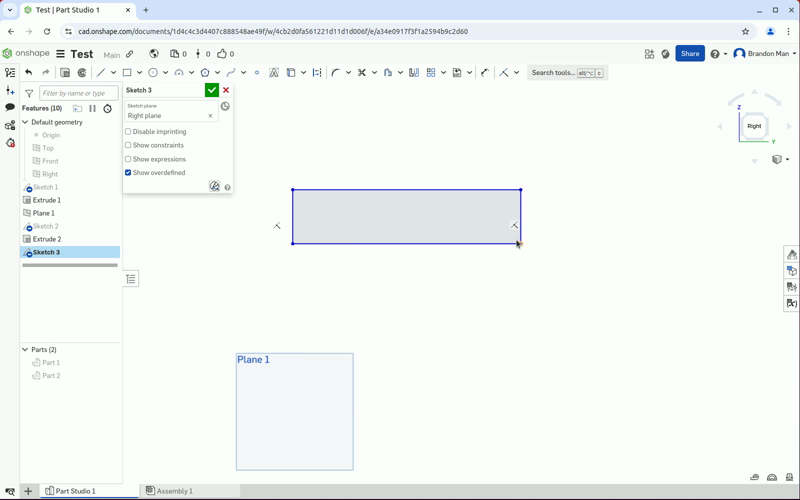
scroll(6)
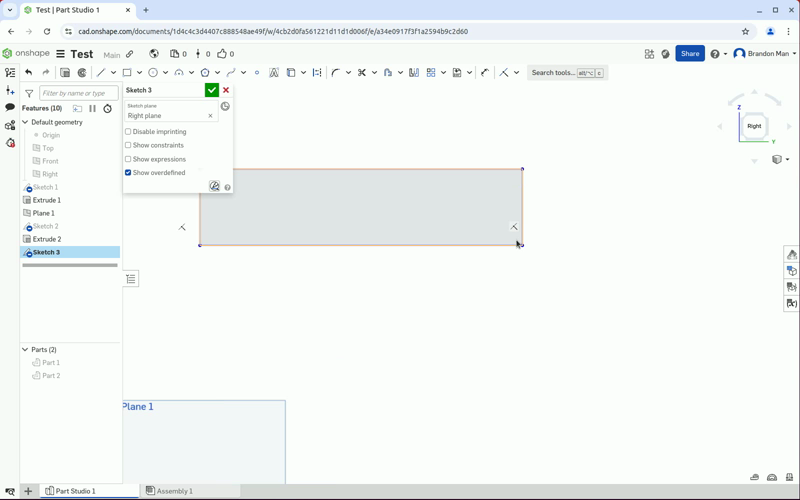
scroll(6)
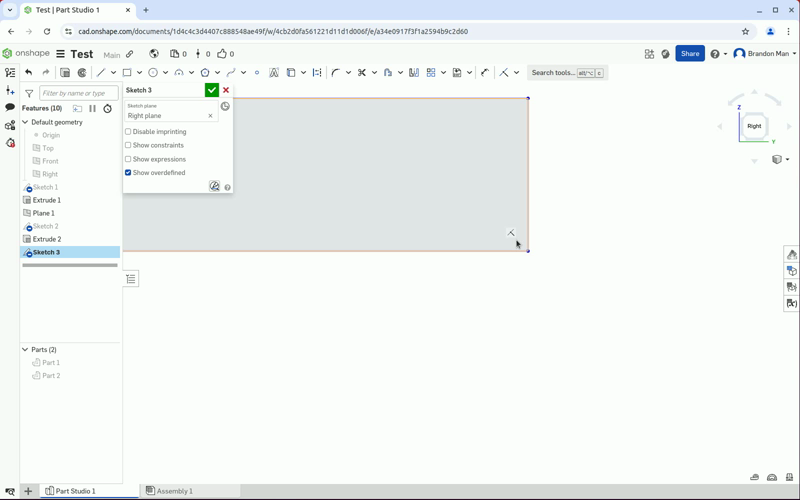
click(516, 239)
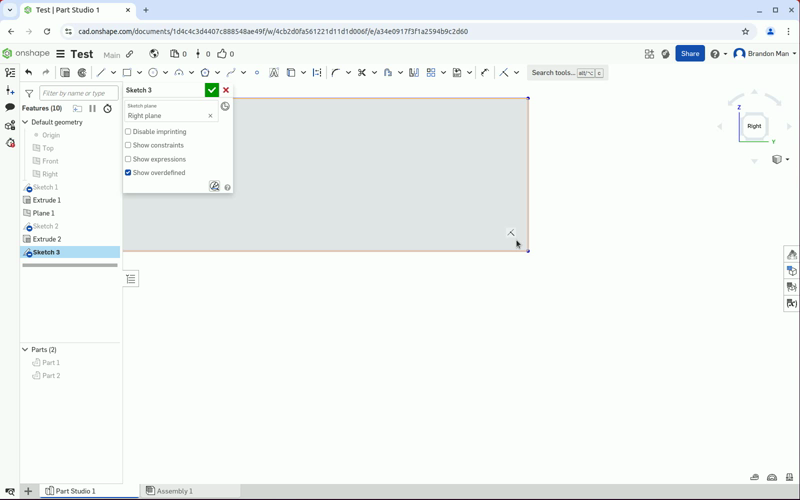
scroll(-6)
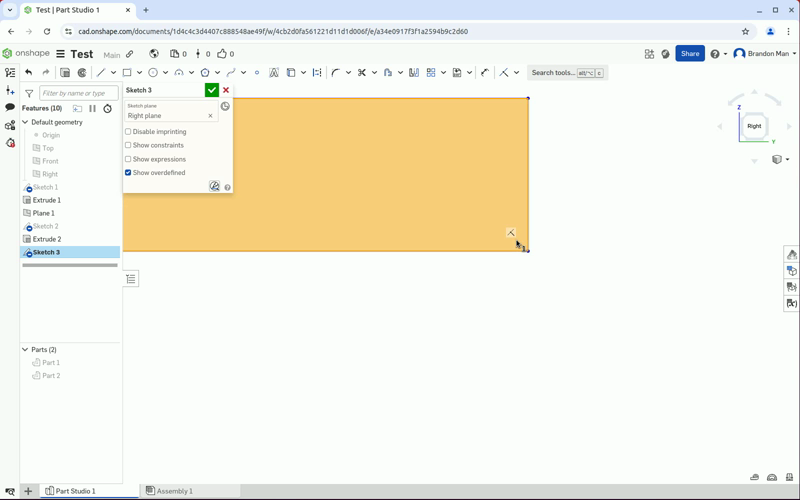
scroll(-6)
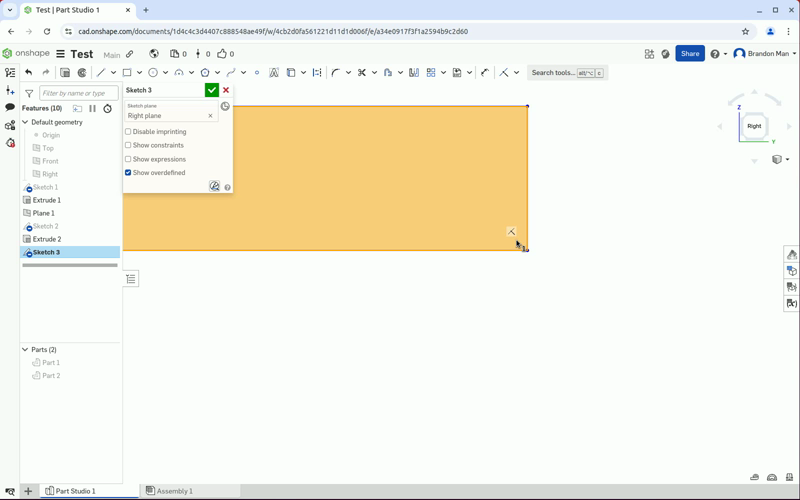
scroll(-6)
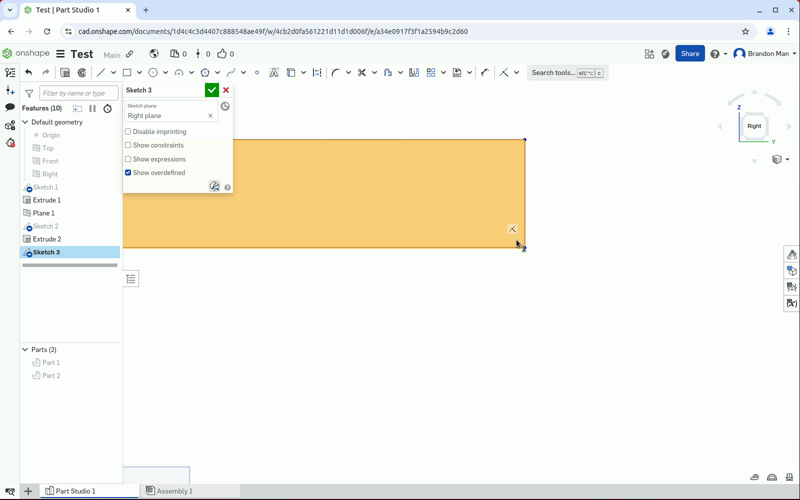
scroll(-6)
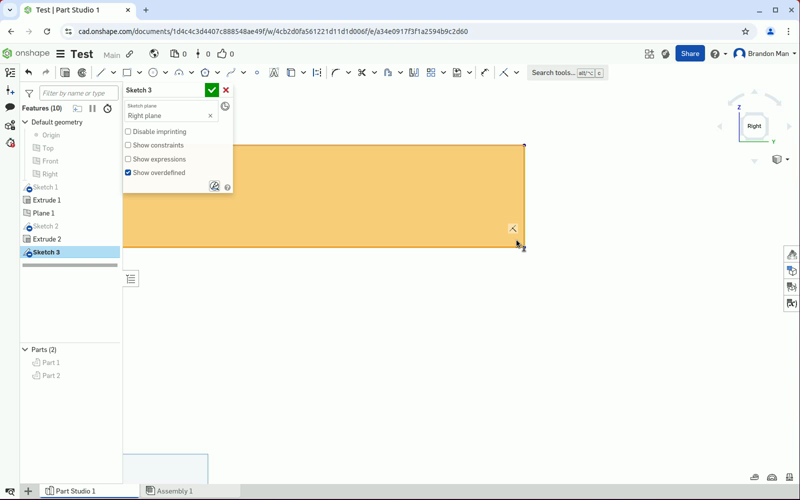
scroll(-6)
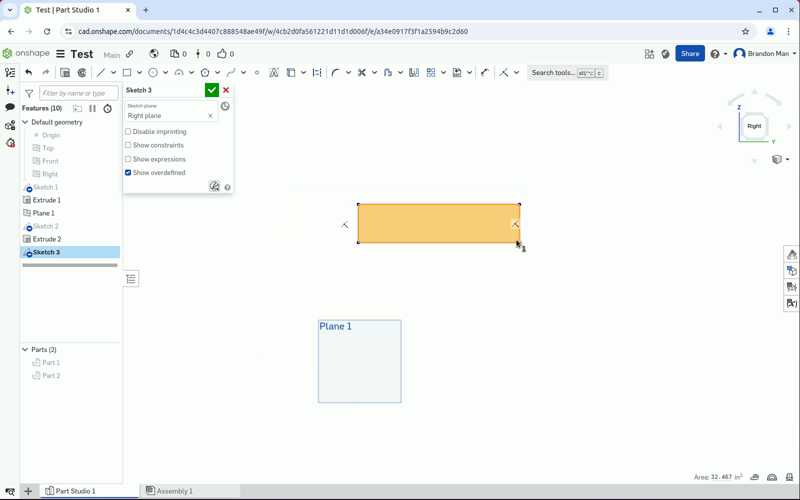
scroll(-6)
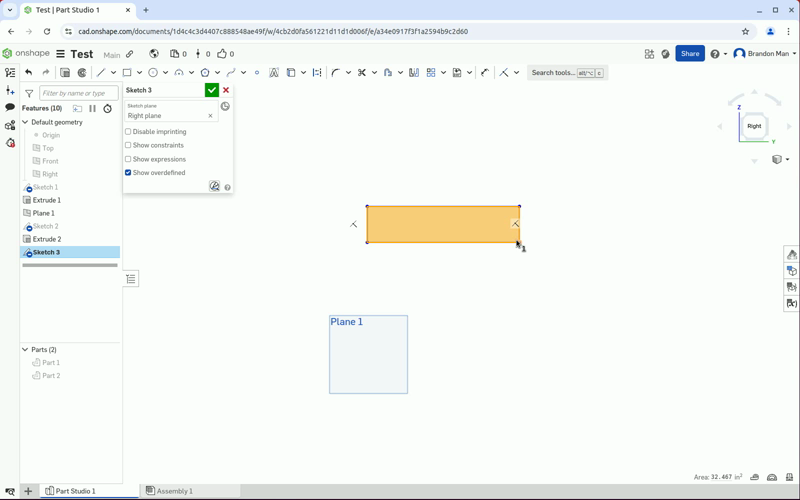
scroll(-6)
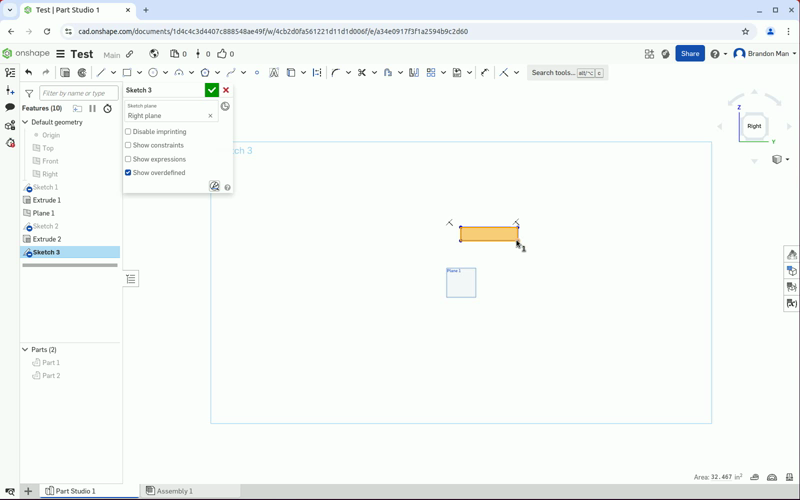
mouse_move(73, 352)
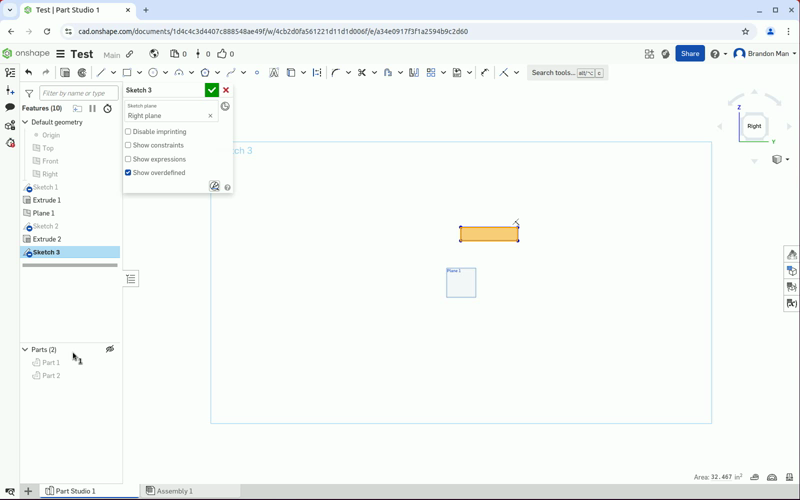
key(shift+y)
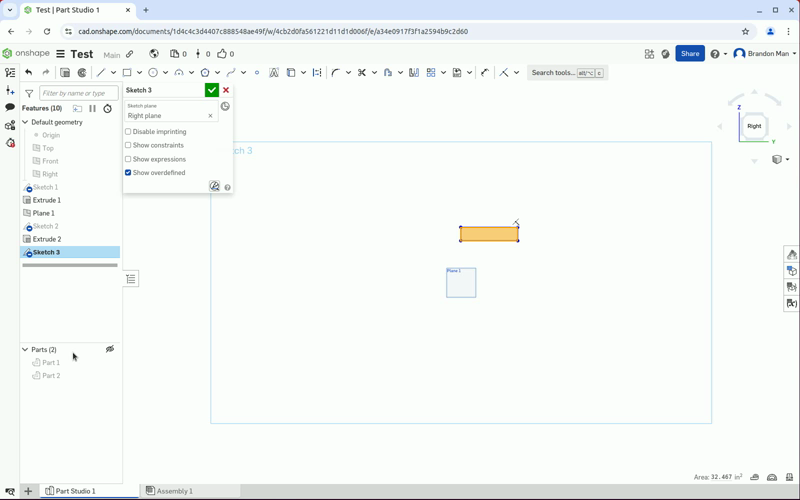
key(shift+e)
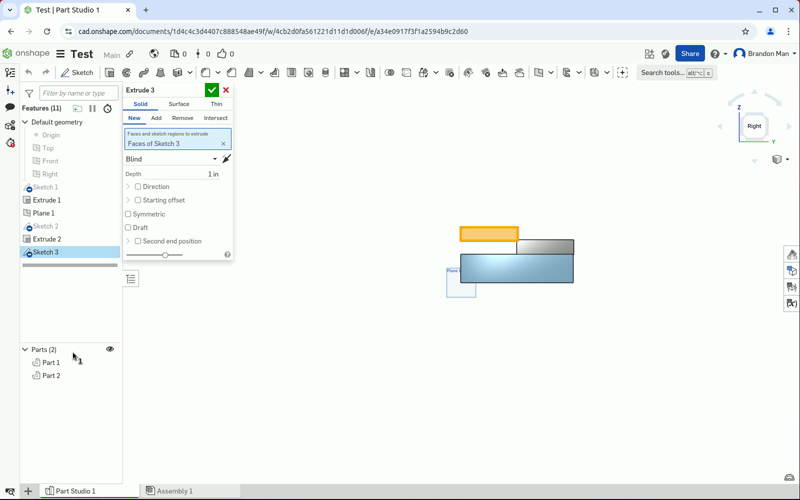
mouse_move(143, 106)
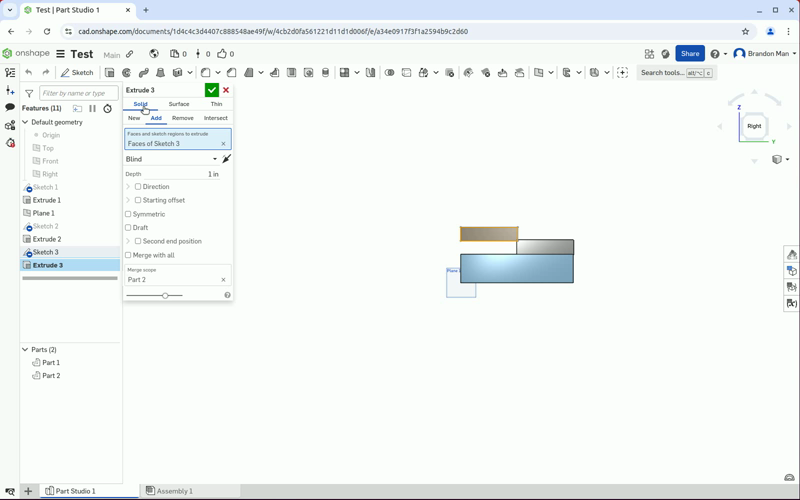
click(143, 106)
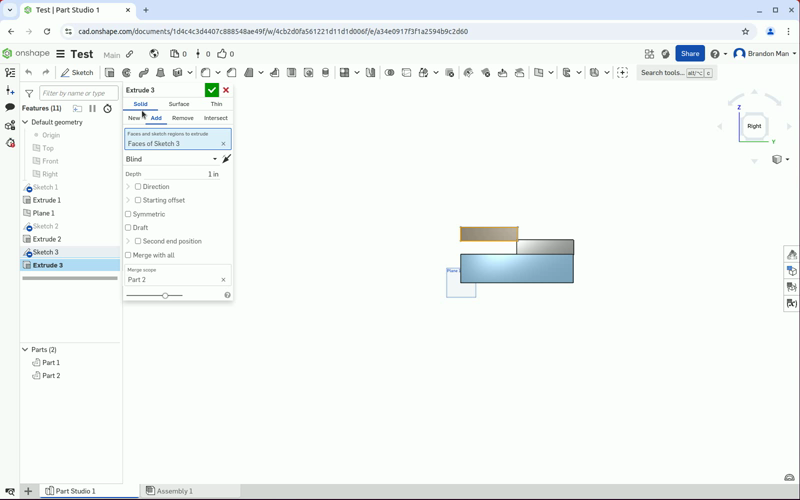
mouse_move(137, 120)
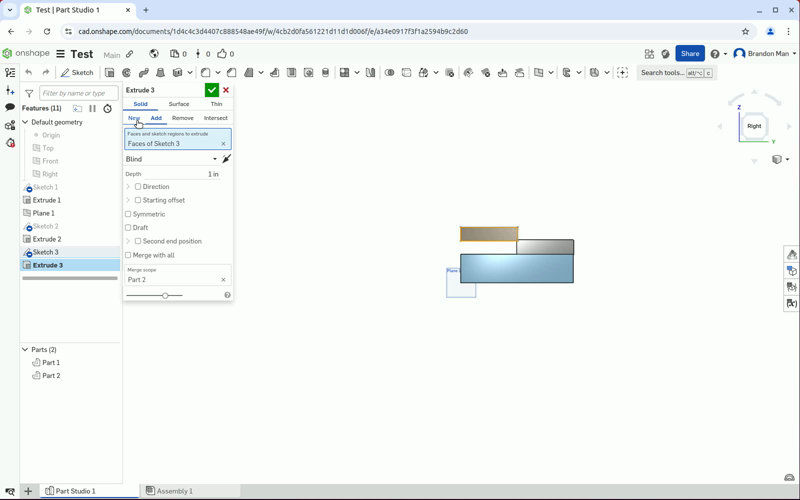
click(137, 120)
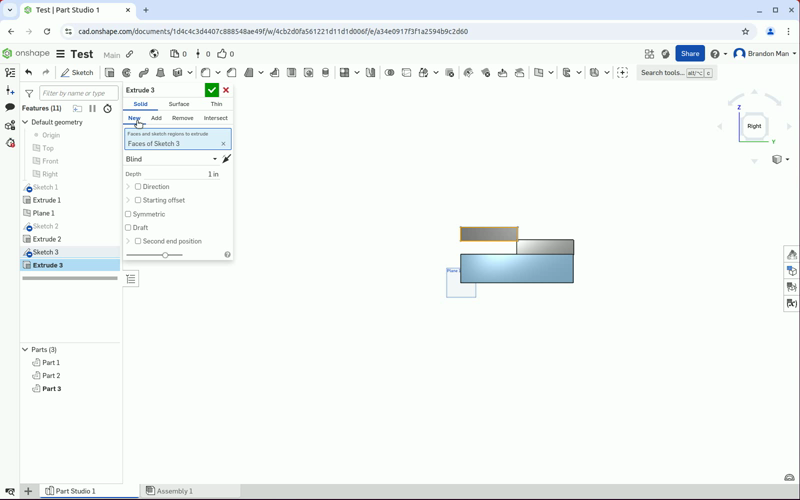
key(tab, 4)
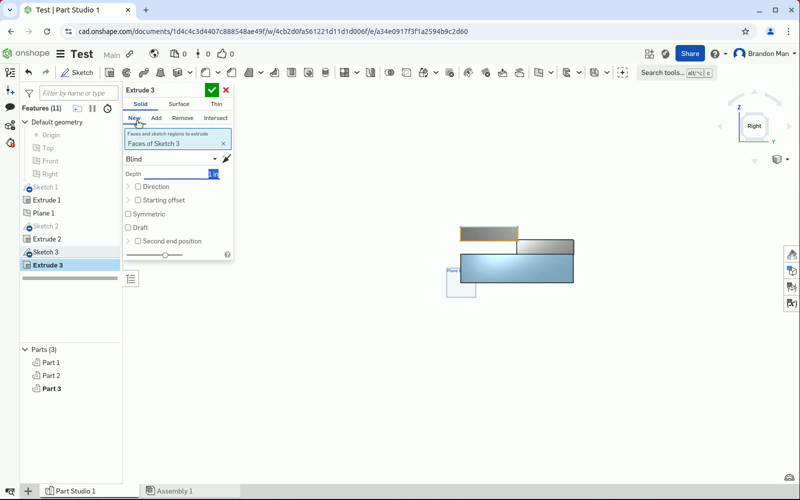
text(-9.147)
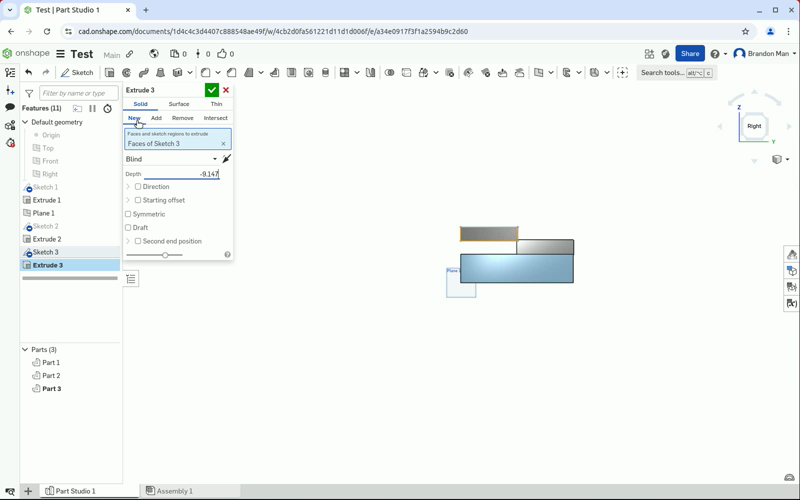
key(enter)
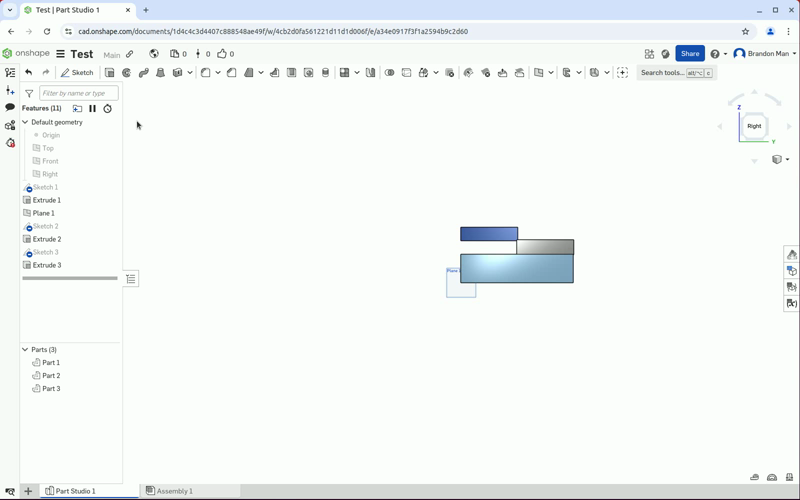
key(shift+h)
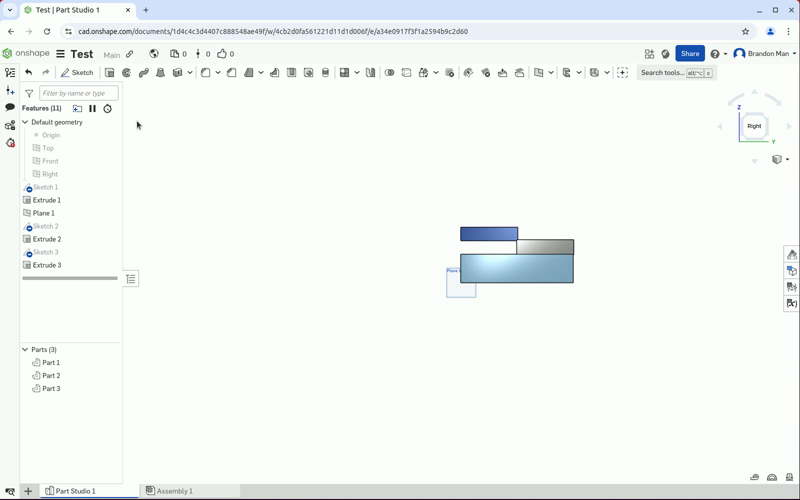
key(shift+h)
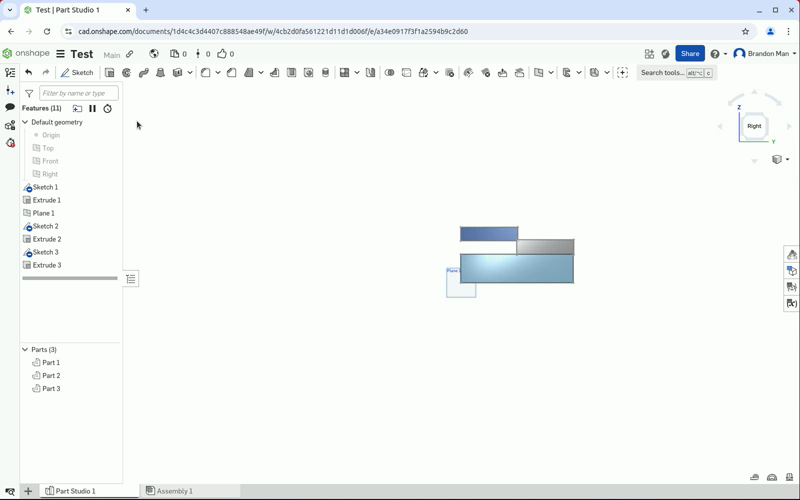
key(shift+7)
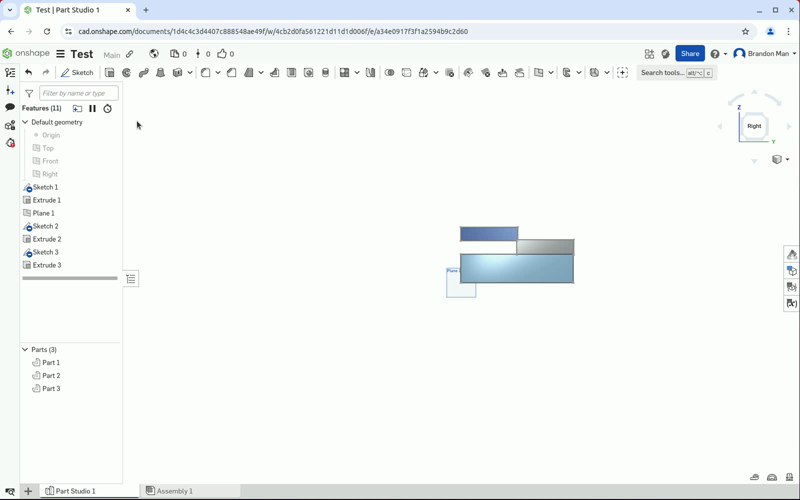
key(right, 2)
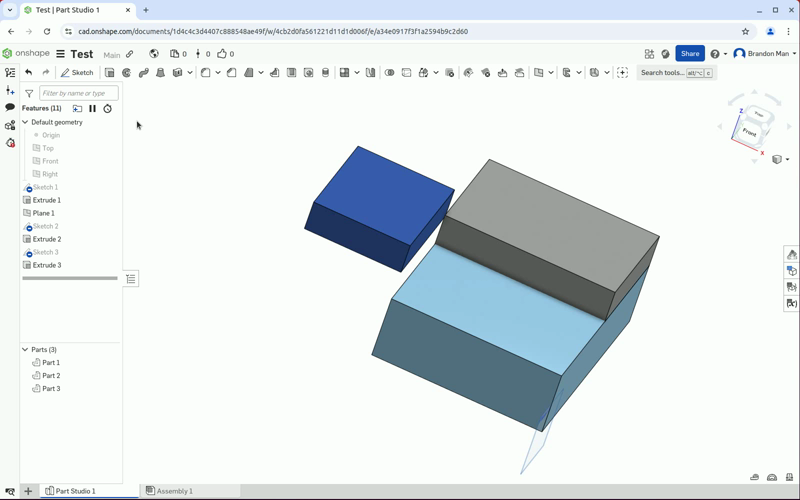
key(down, 2)
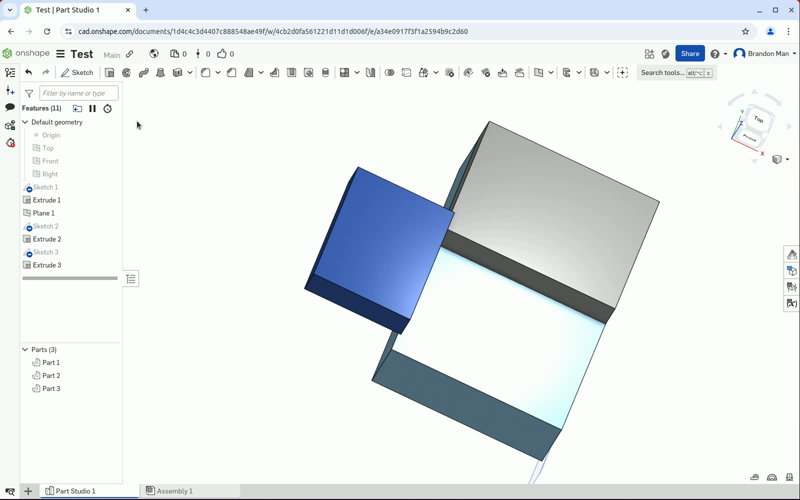
key(up, 2)
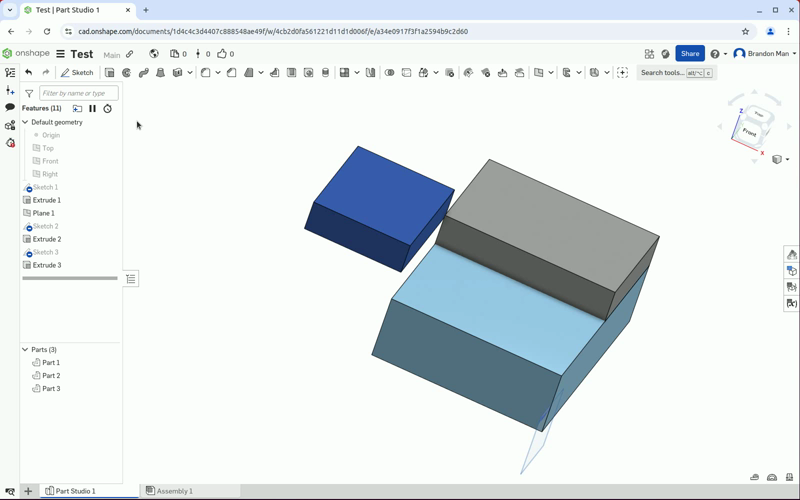
key(left, 2)
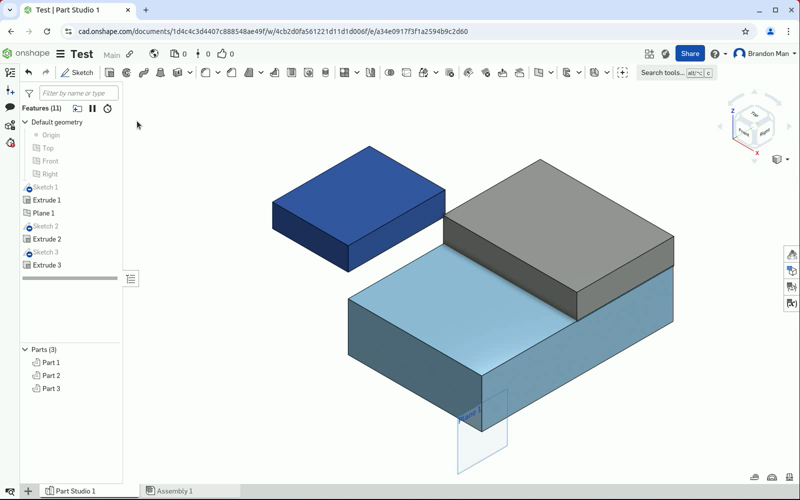
mouse_move(73, 189)
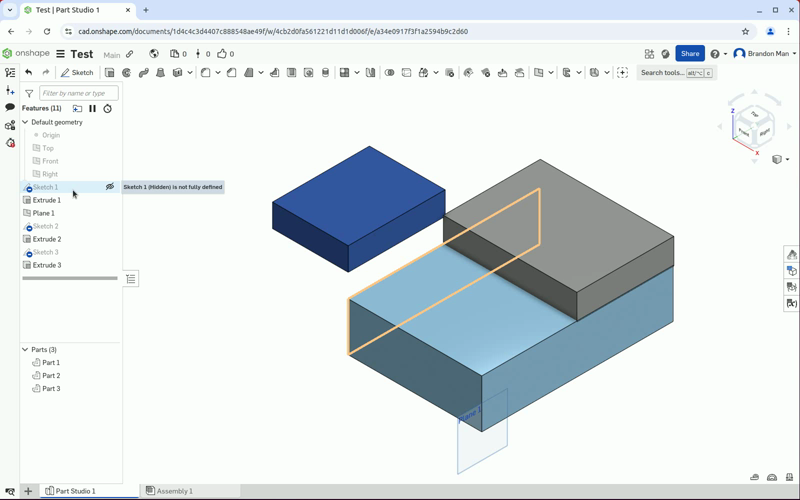
click(73, 189)